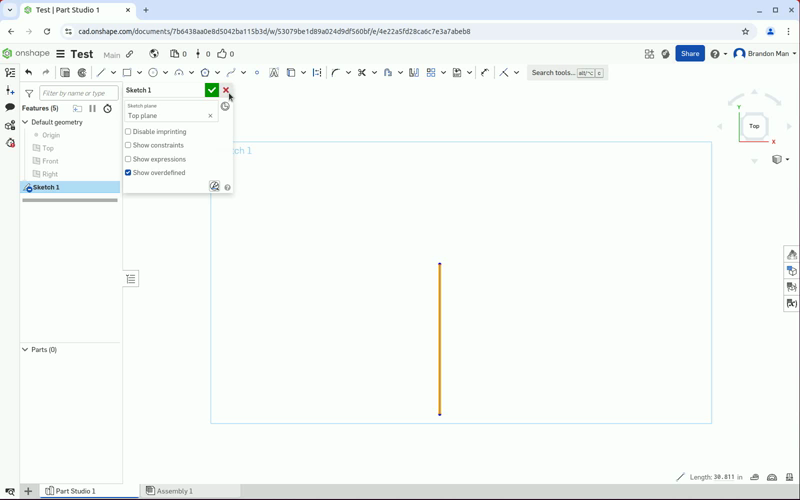
key(shift+h)
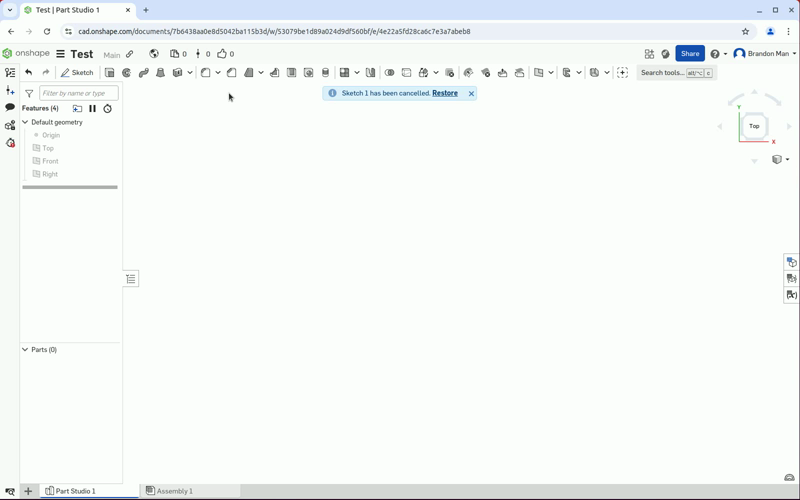
mouse_move(73, 352)
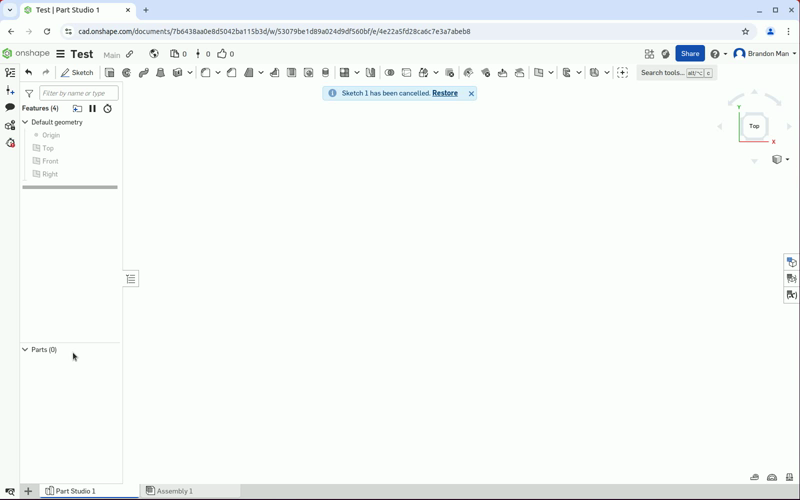
key(y)
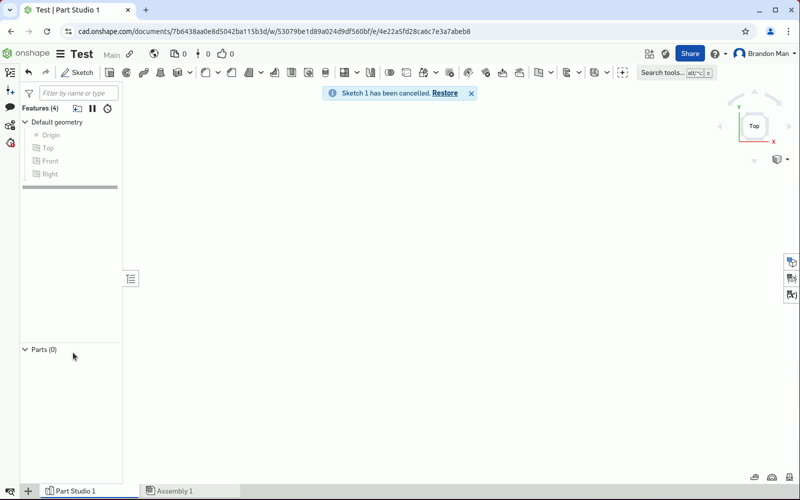
key(shift+p)
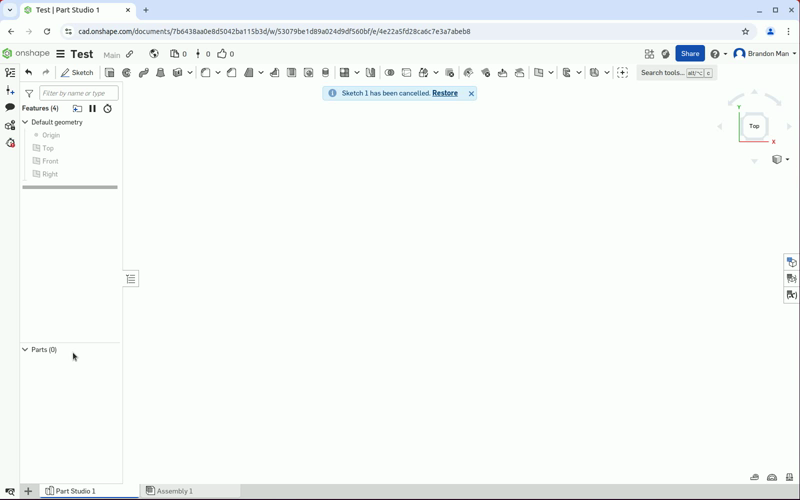
key(space)
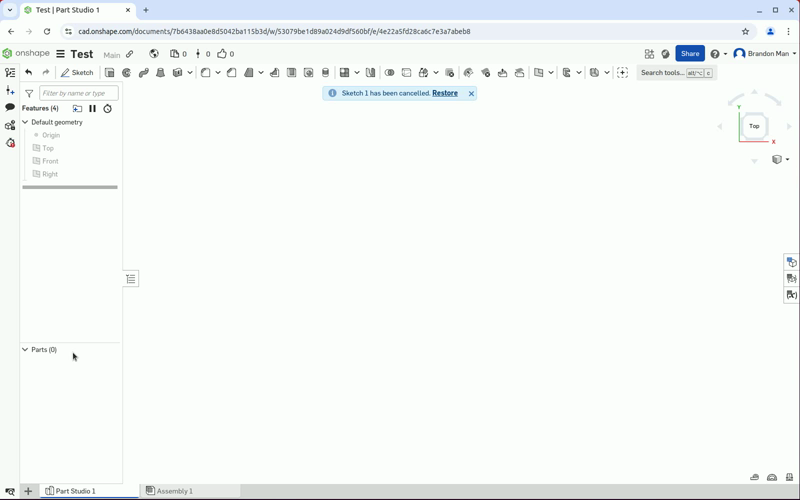
key_down(shift)
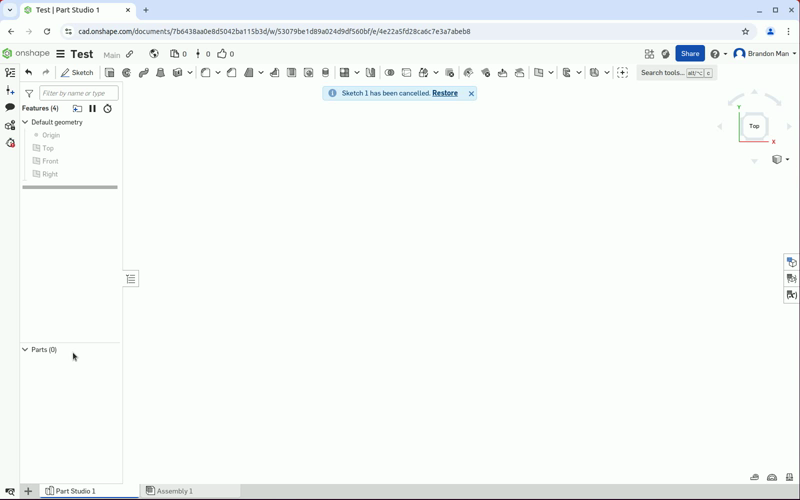
key(up)
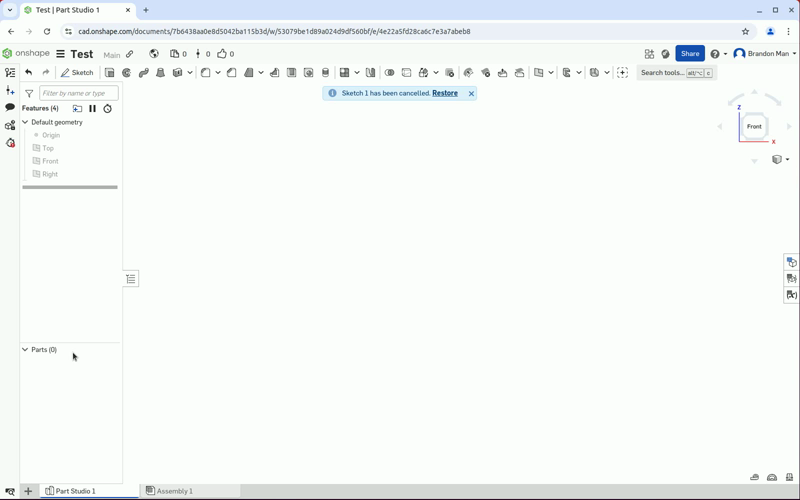
key_up(shift)
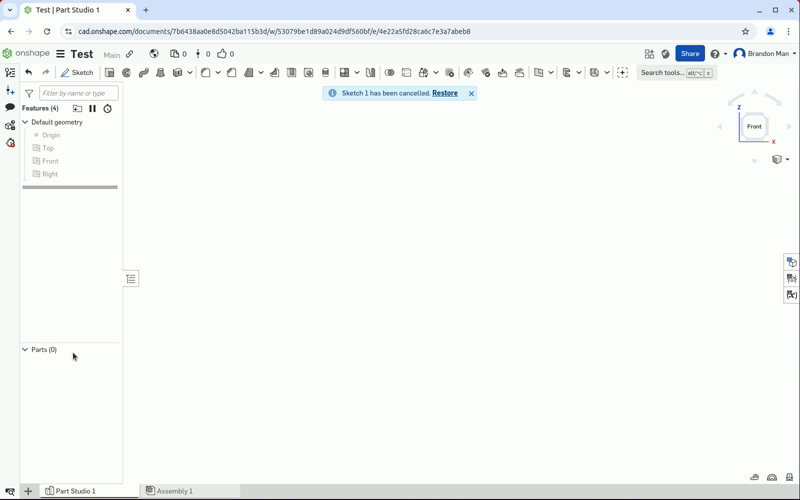
key(space)
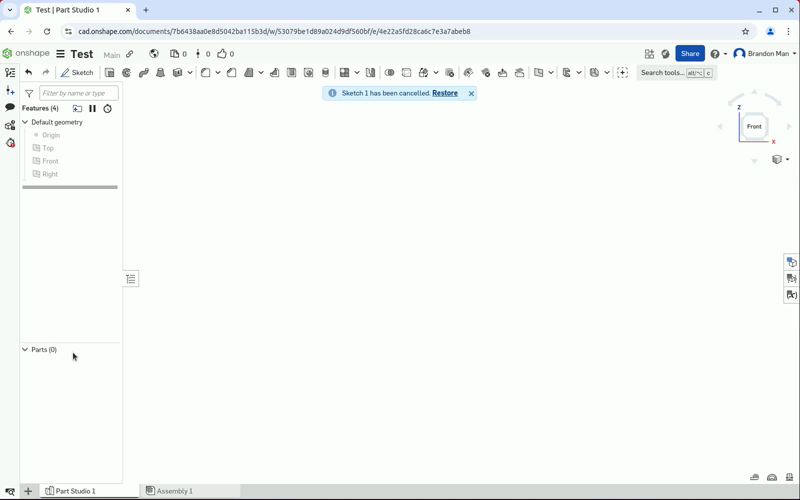
key_down(shift)
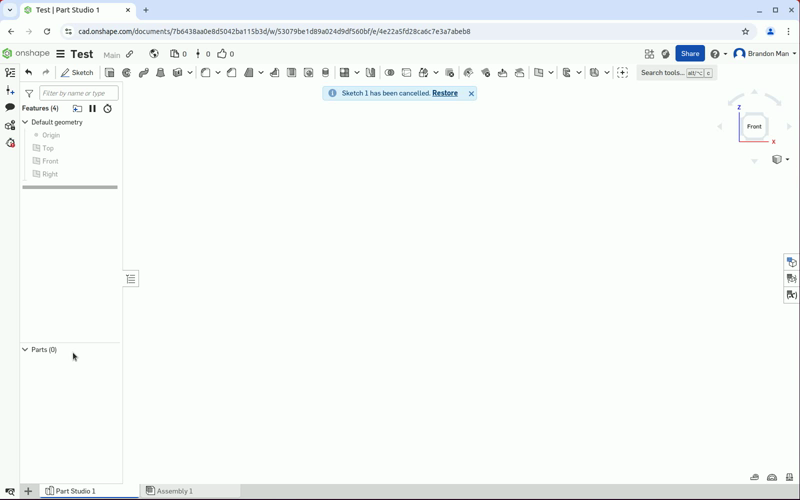
key(left)
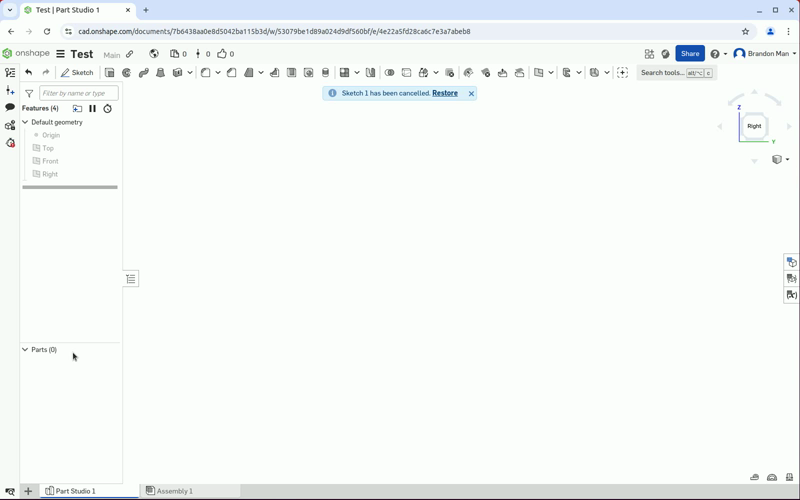
key_up(shift)
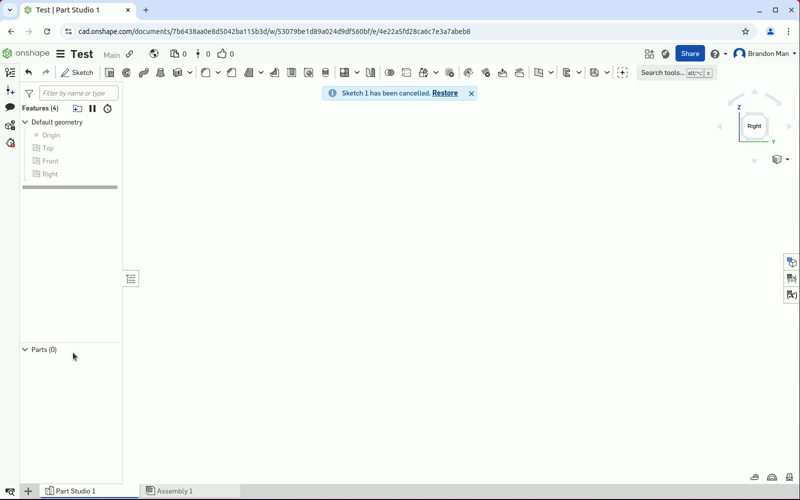
mouse_move(73, 352)
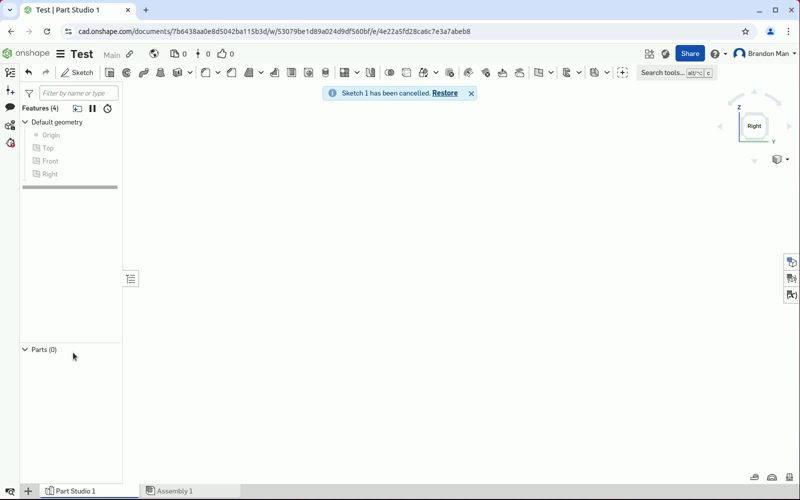
key(shift+y)
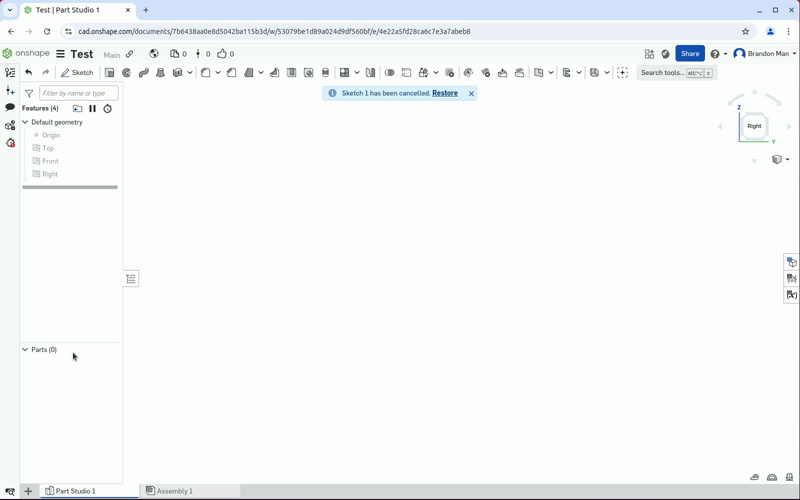
key(shift+s)
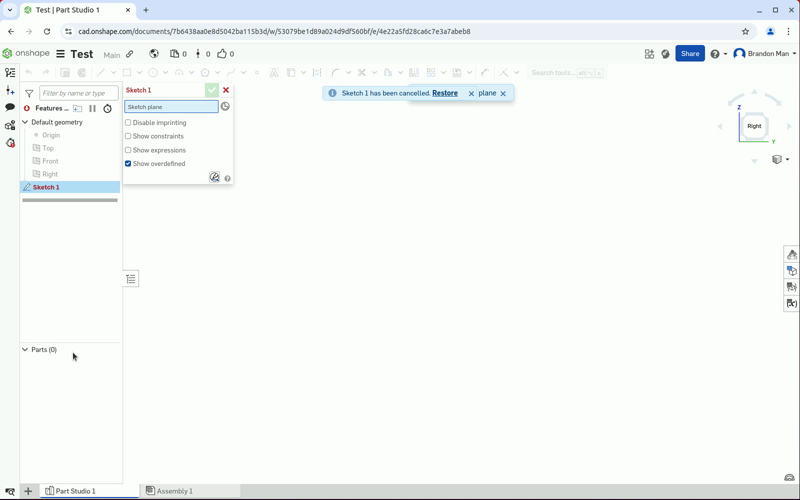
mouse_move(73, 176)
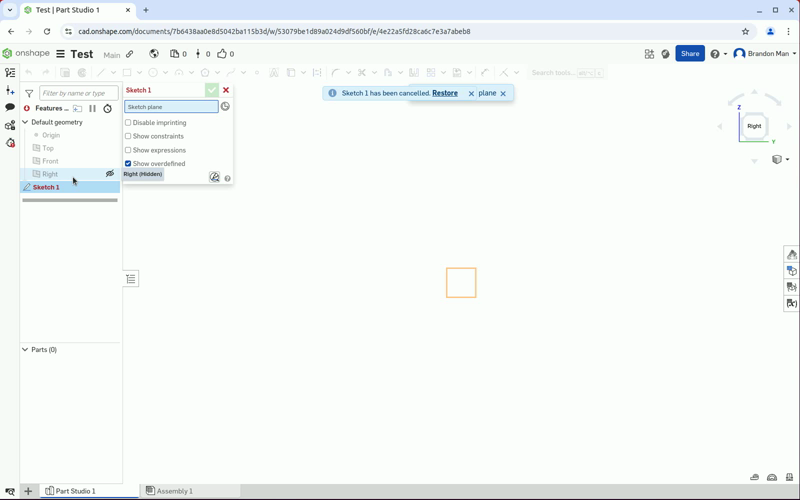
click(73, 176)
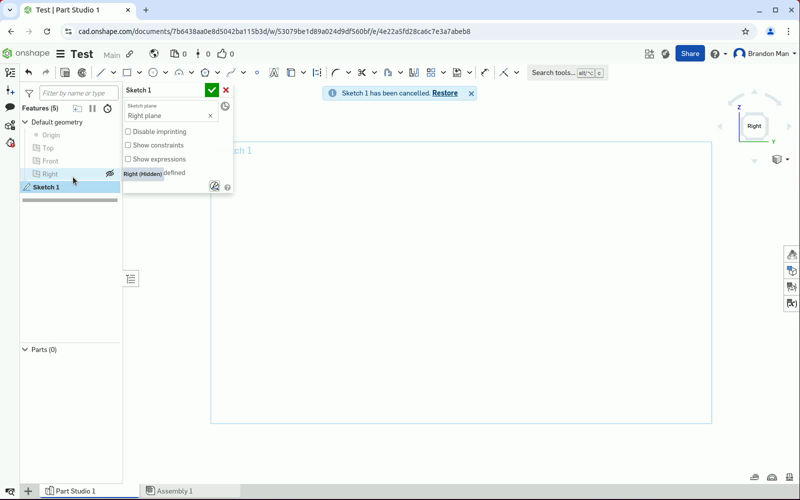
mouse_move(73, 352)
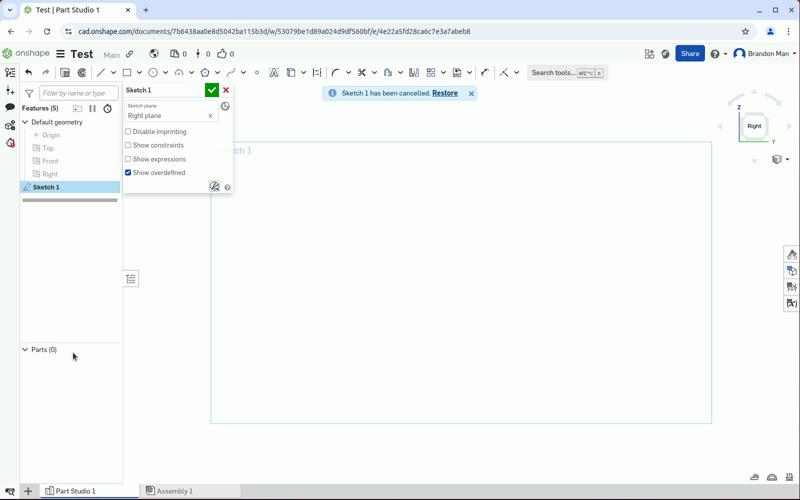
key(y)
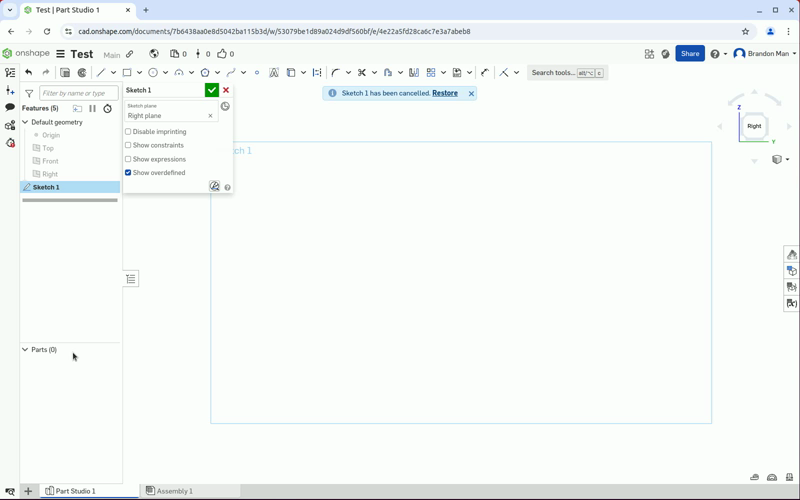
key(c)
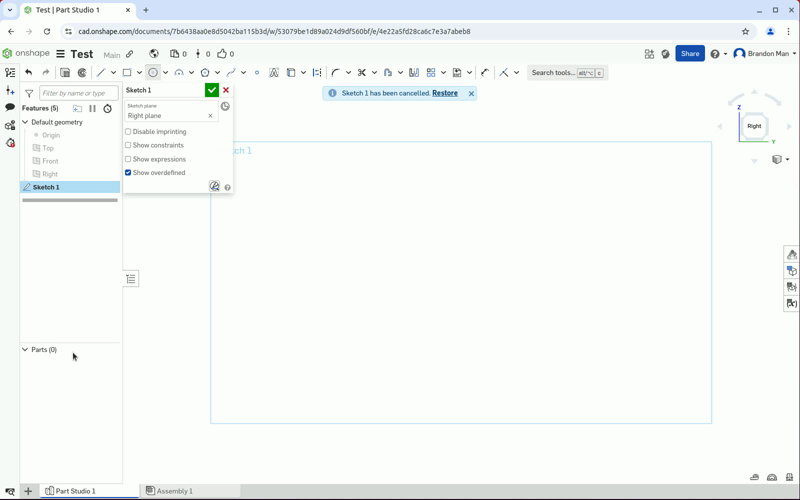
key_down(shift)
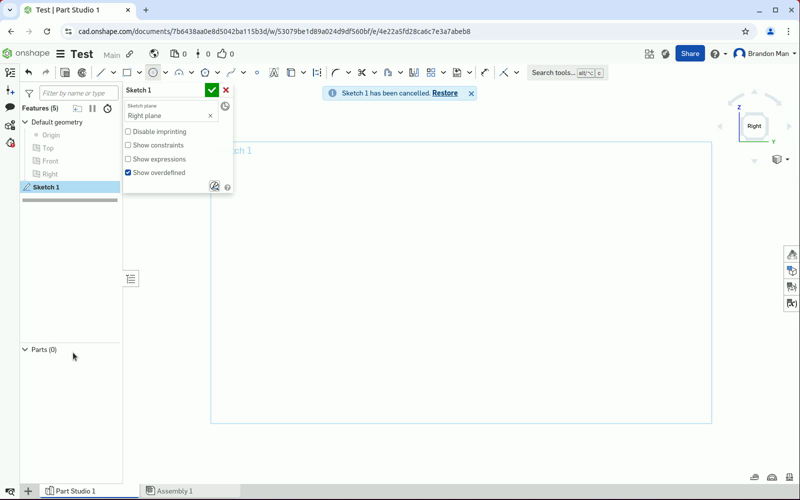
mouse_move(461, 282)
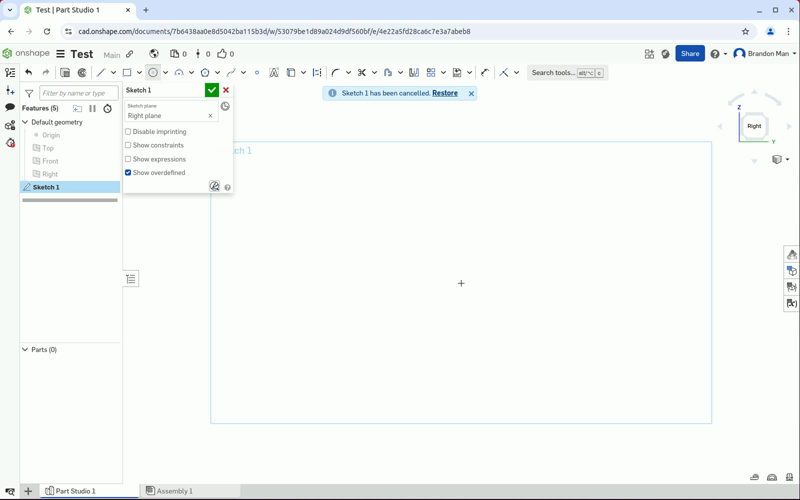
click(461, 282)
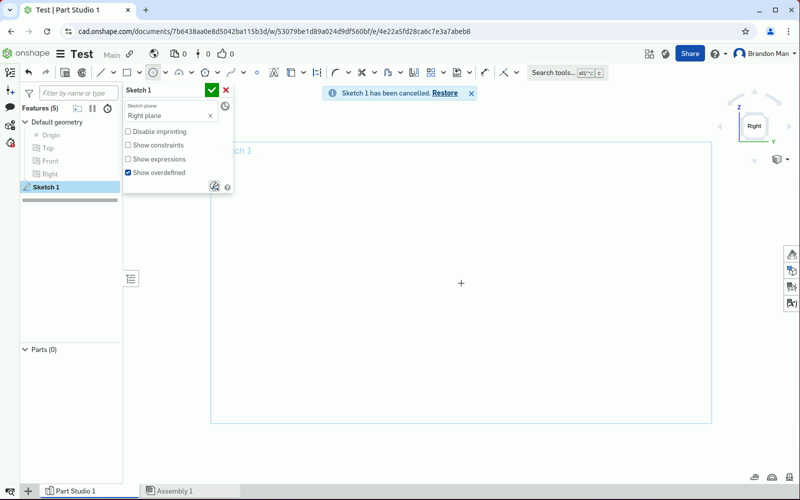
key_up(shift)
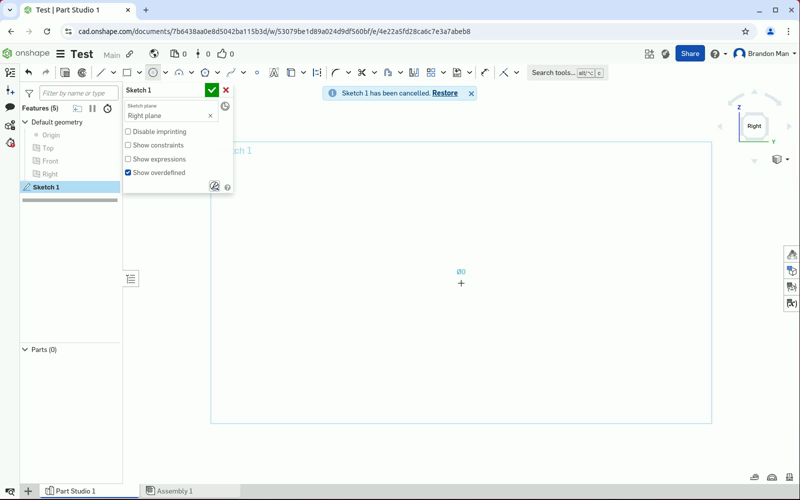
mouse_move(499, 282)
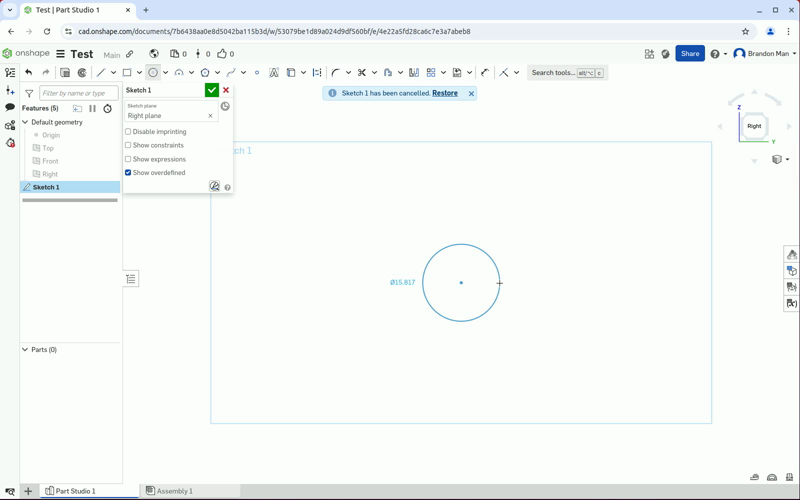
click(499, 282)
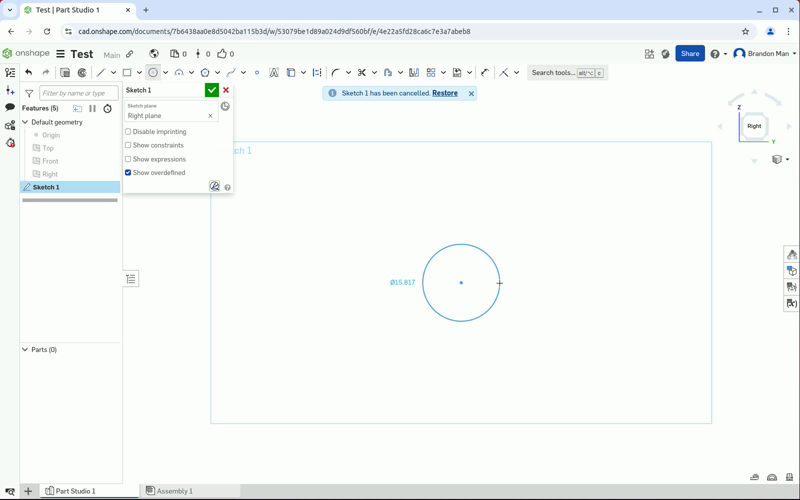
key(esc)
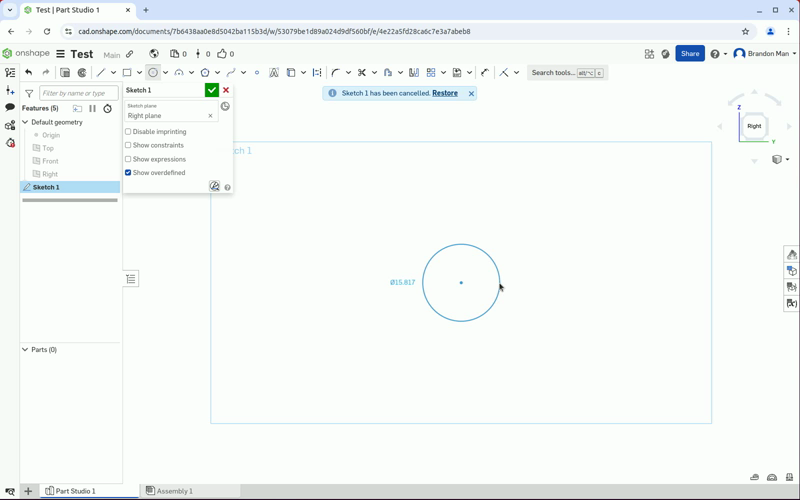
mouse_move(464, 260)
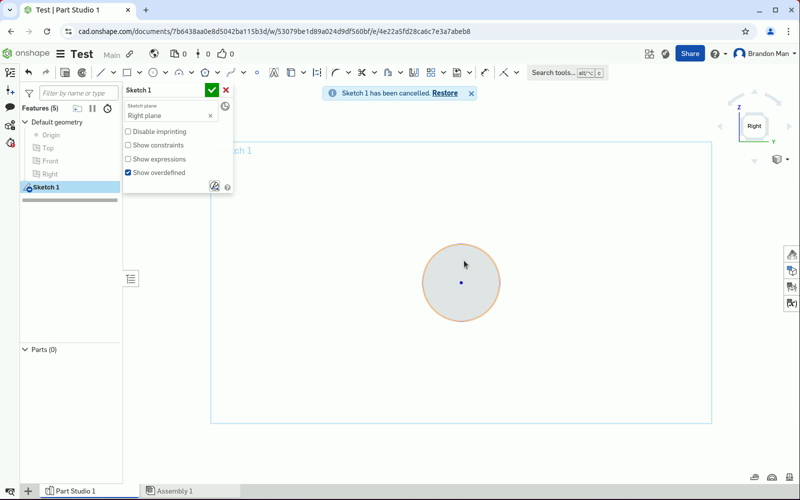
click(464, 260)
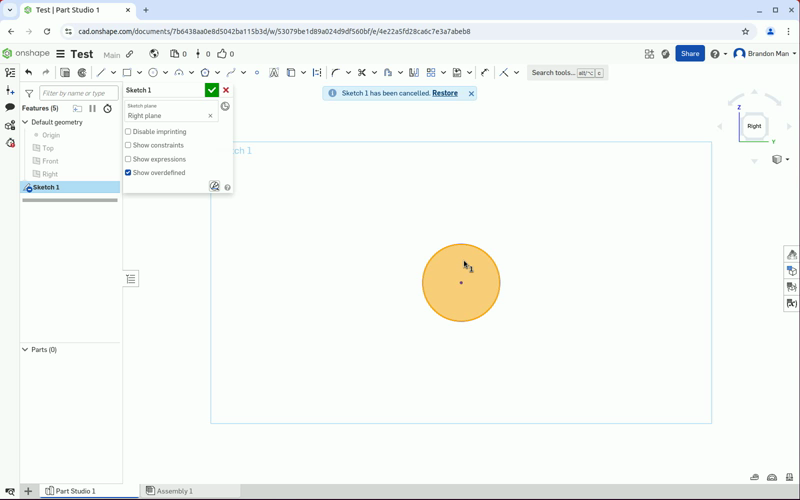
mouse_move(73, 352)
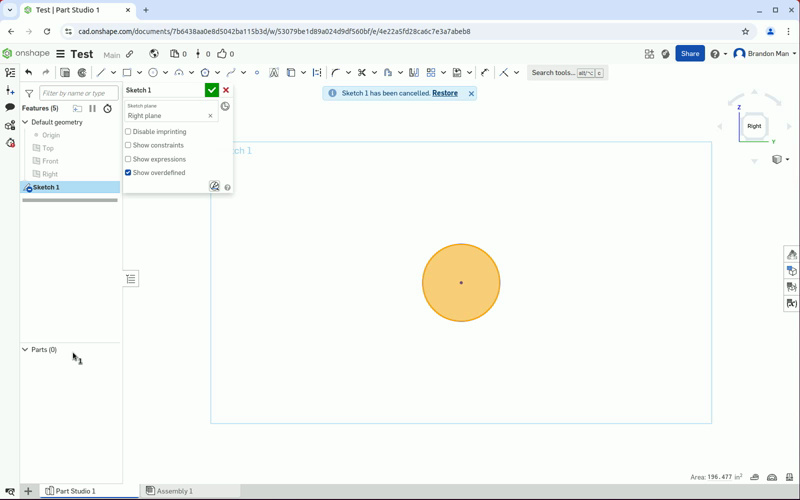
key(shift+y)
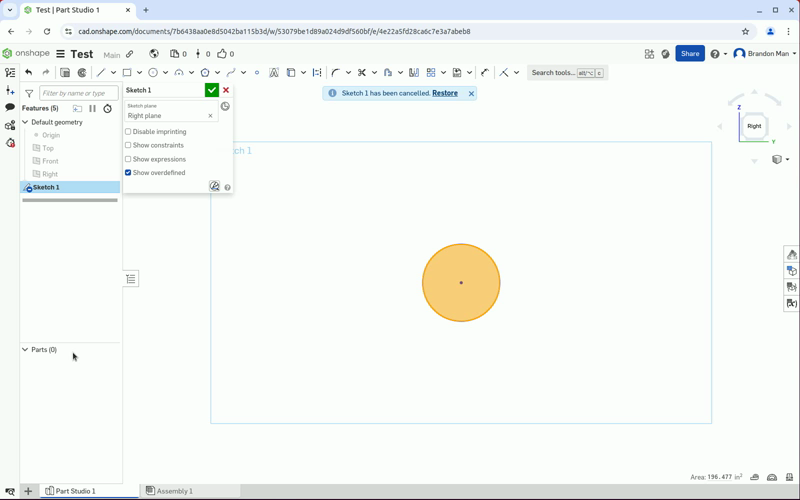
key(shift+e)
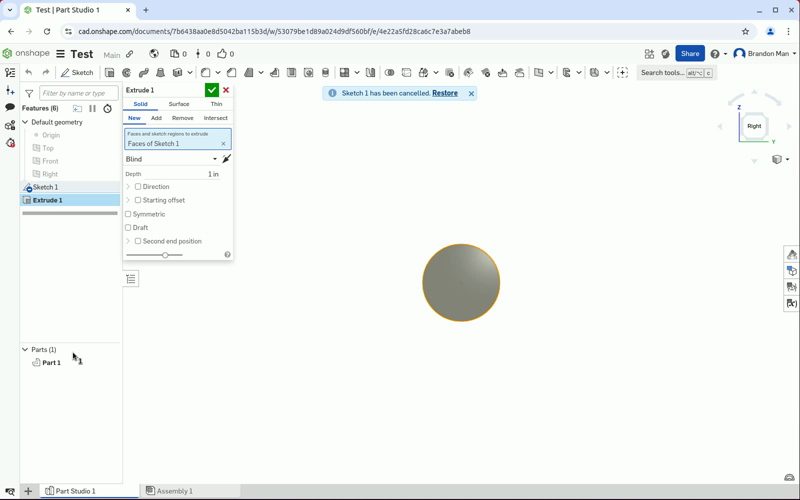
mouse_move(143, 106)
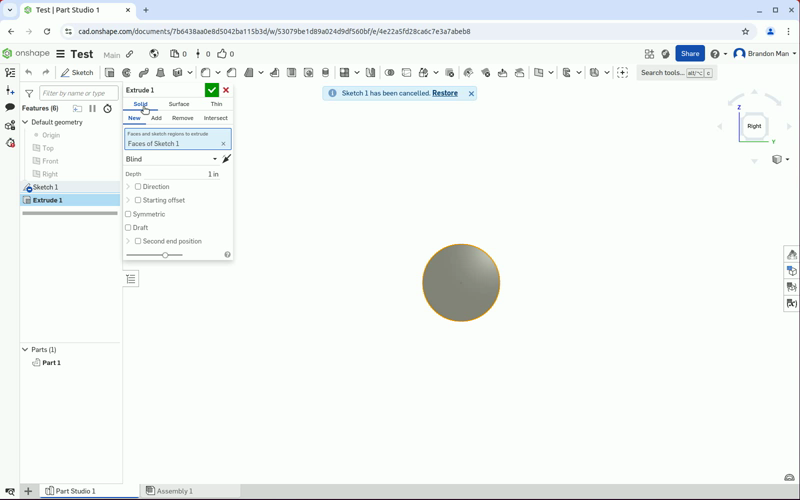
click(143, 106)
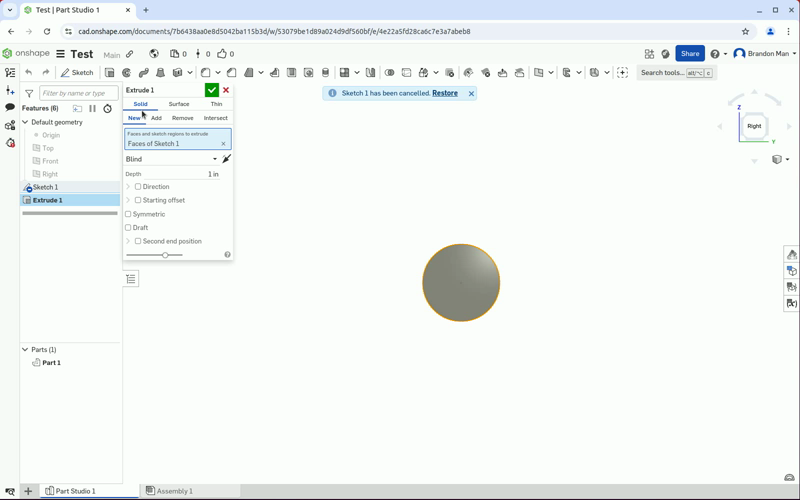
mouse_move(137, 120)
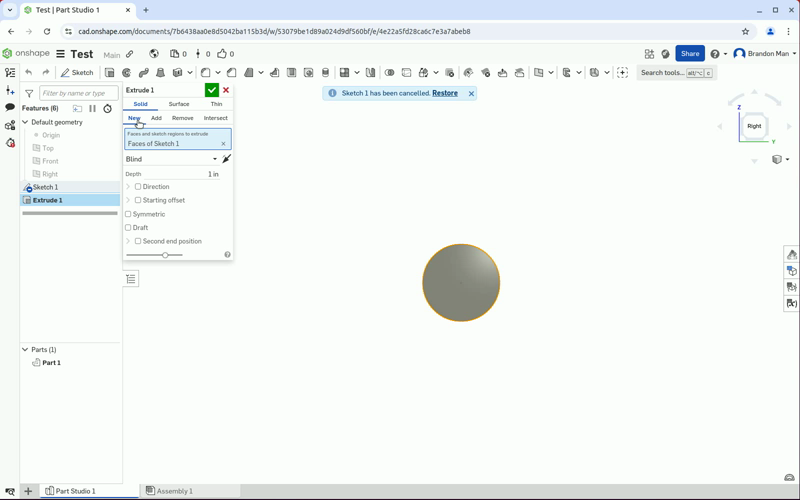
click(137, 120)
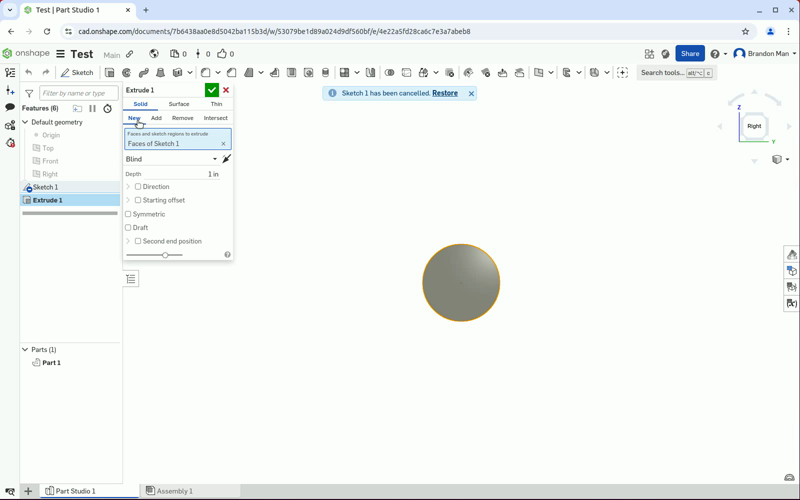
key(tab, 4)
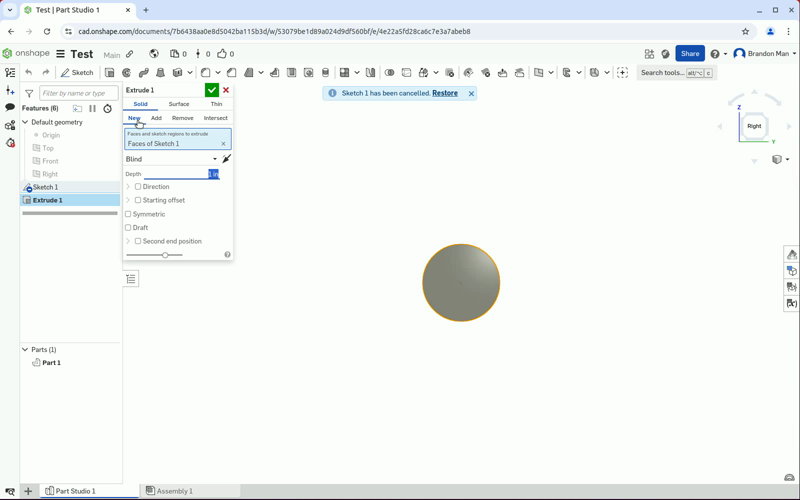
text(11.554)
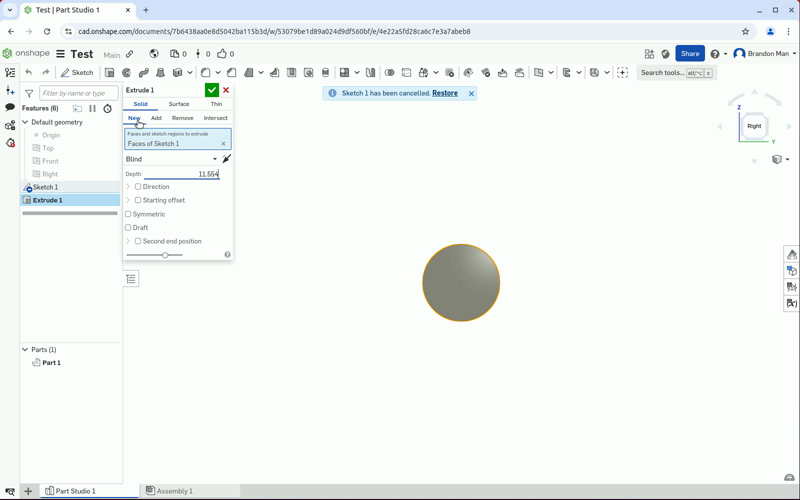
key(enter)
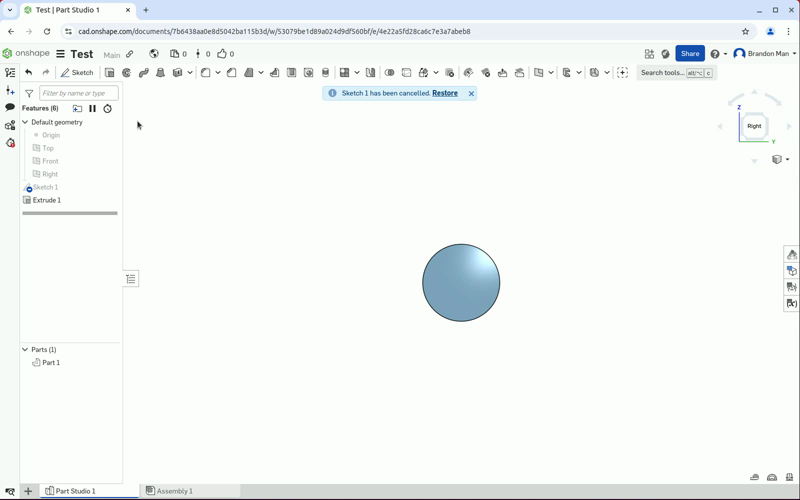
key(shift+h)
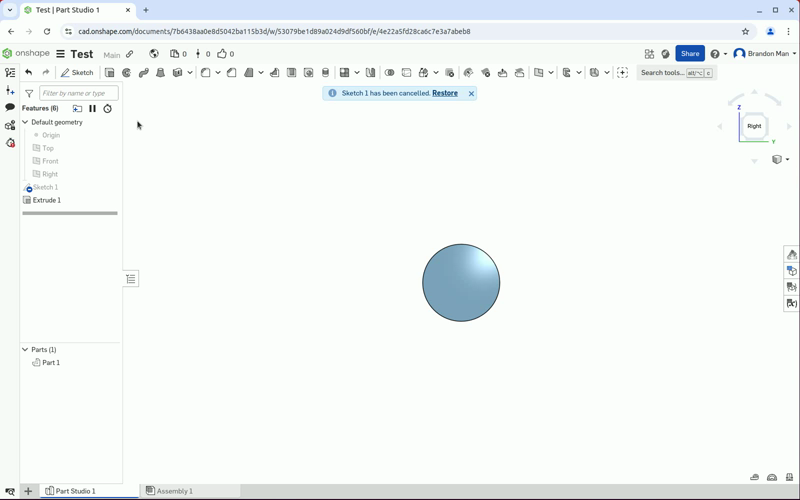
key(shift+h)
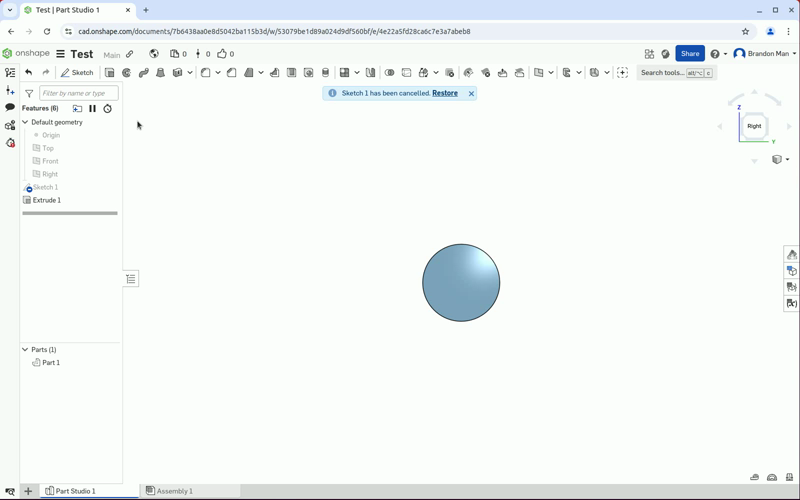
mouse_move(73, 189)
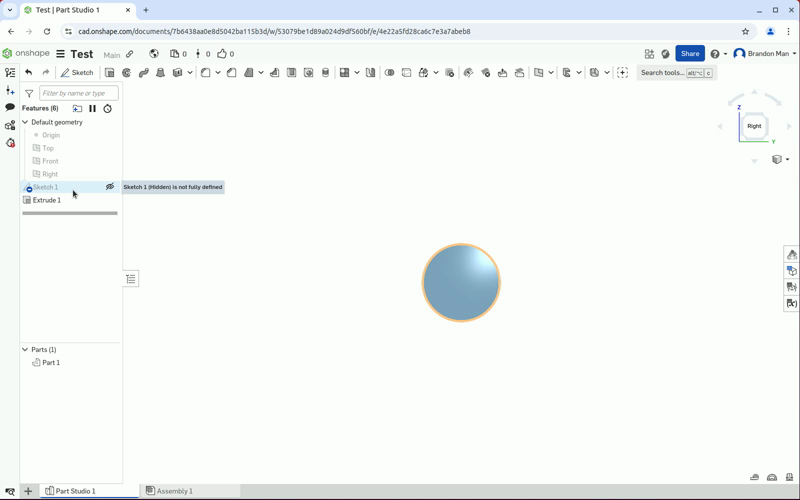
click(73, 189)
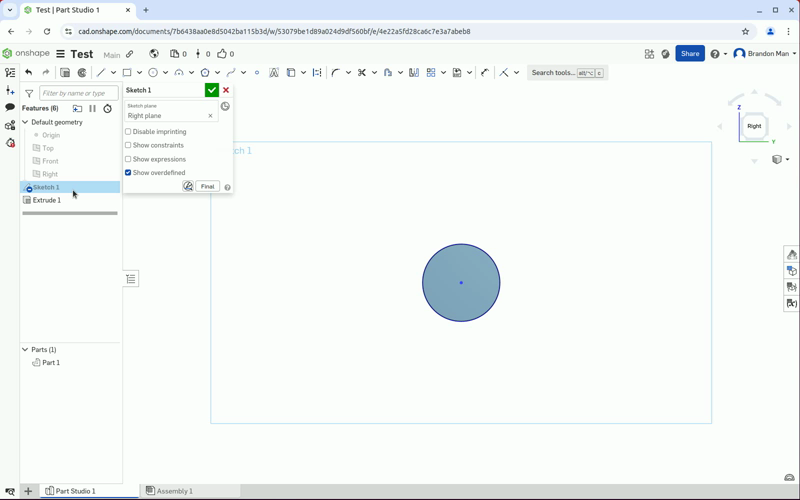
mouse_move(229, 92)
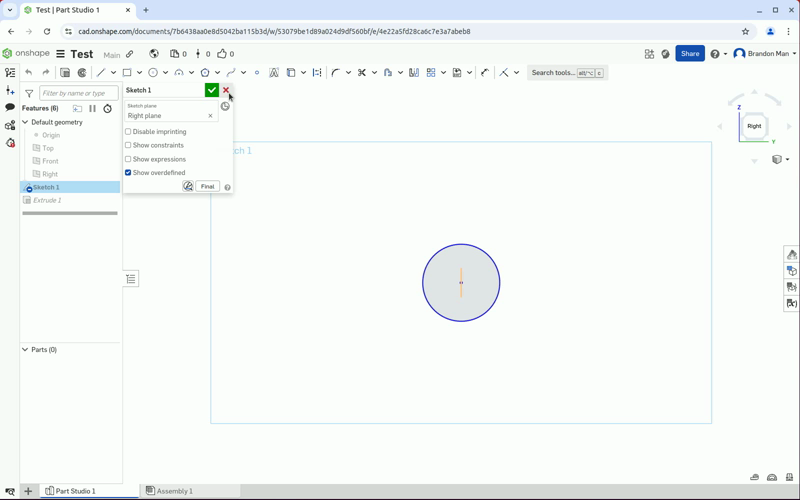
click(229, 92)
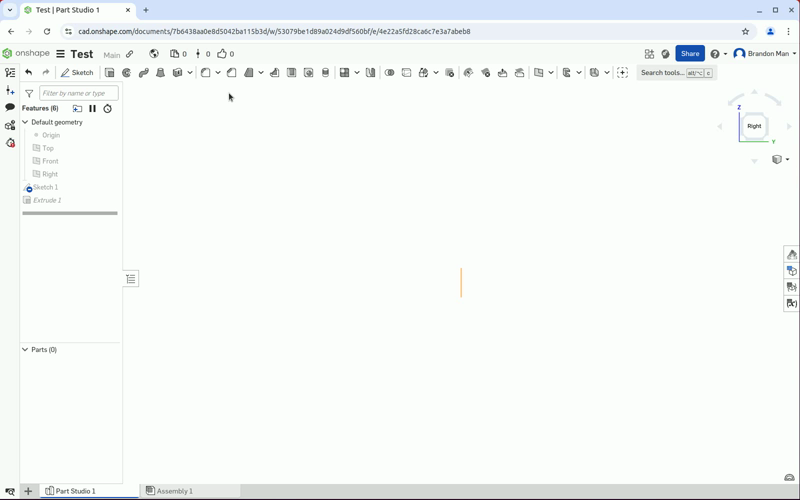
mouse_move(541, 75)
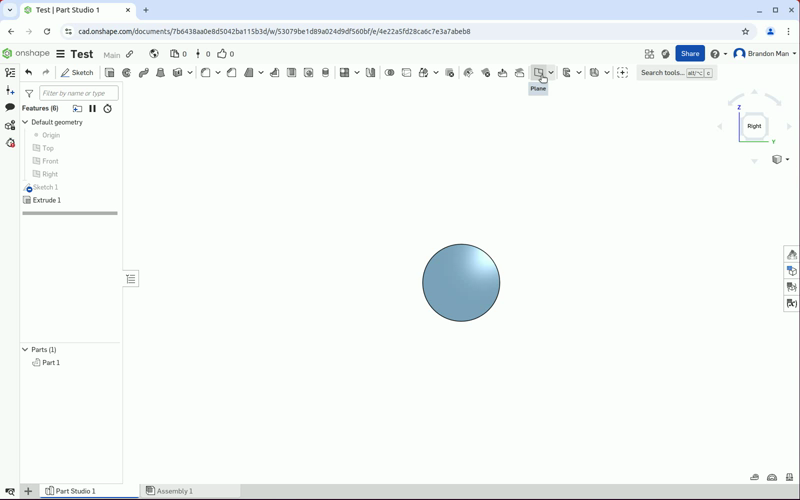
click(541, 75)
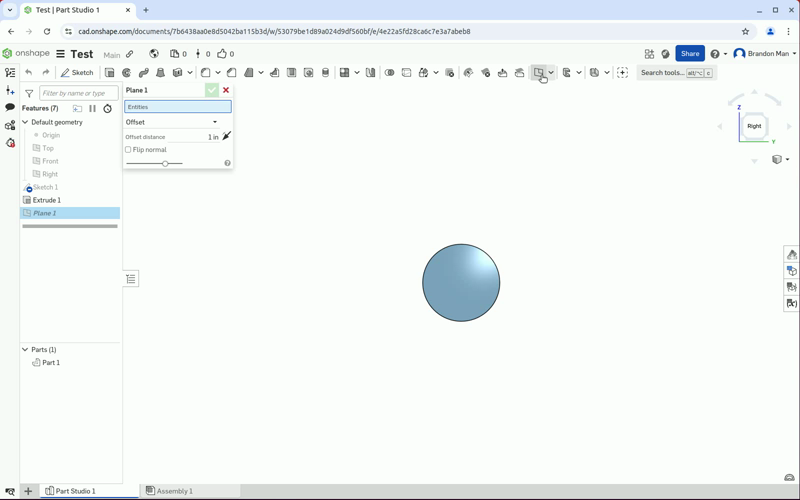
mouse_move(73, 176)
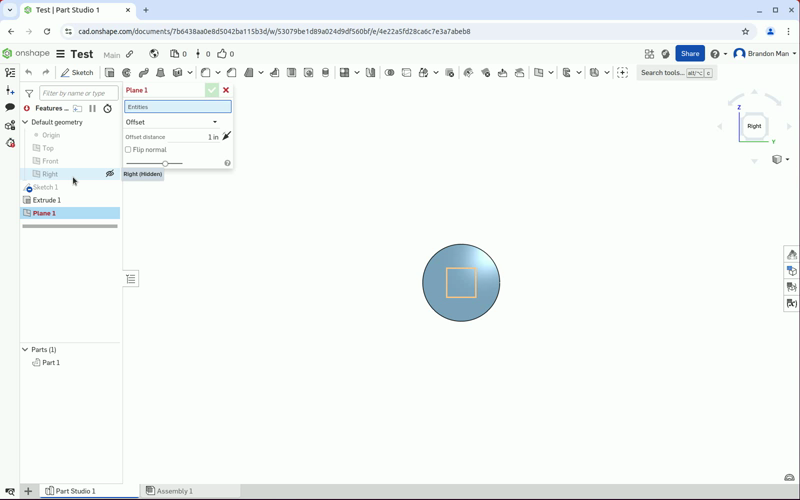
click(73, 176)
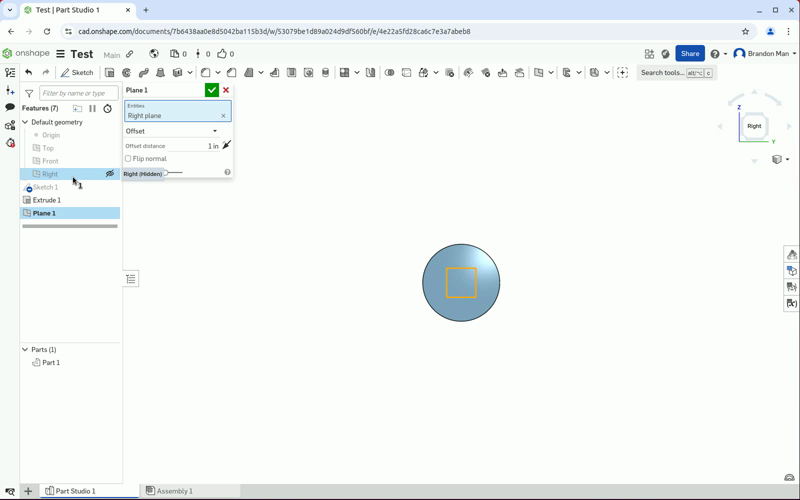
key(tab, 2)
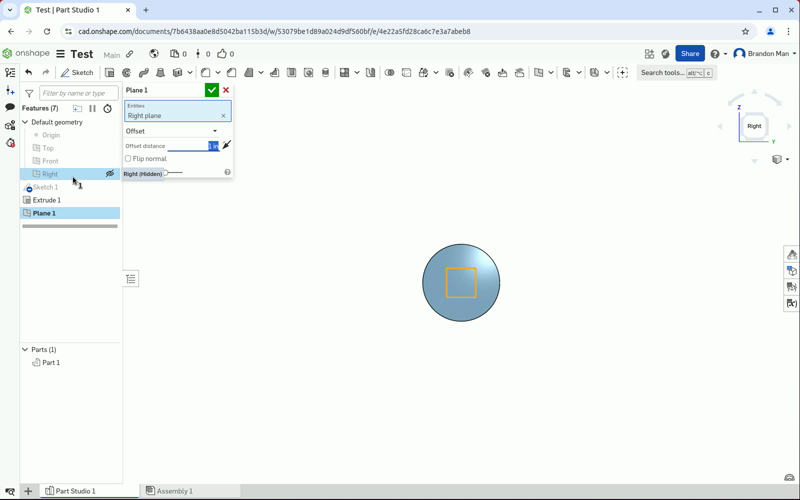
text(11.554)
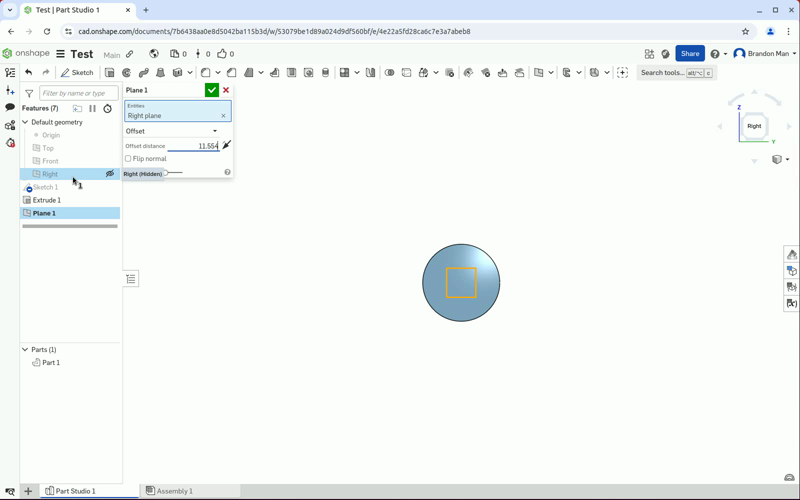
key(enter, 2)
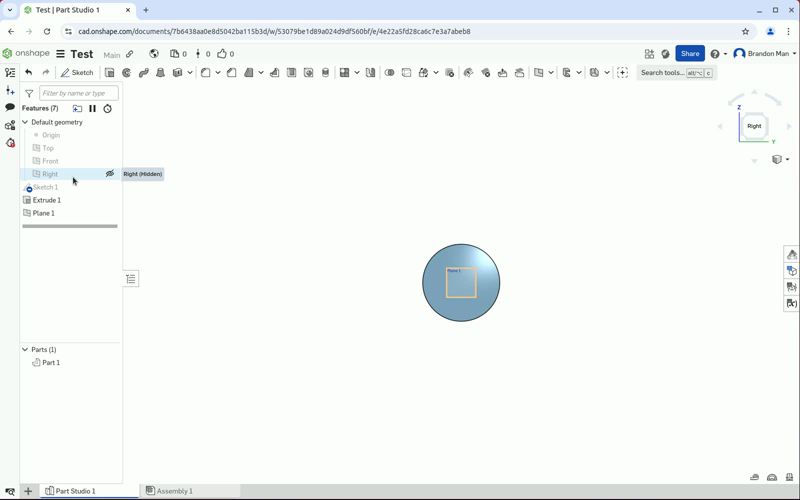
key(shift+s)
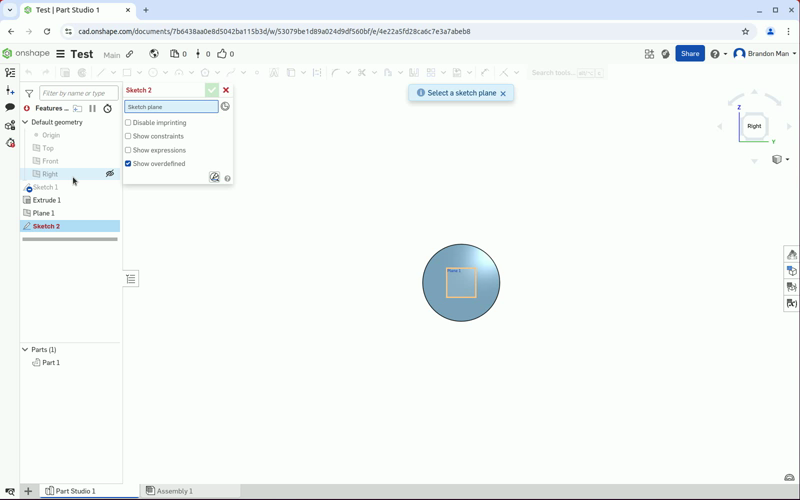
mouse_move(73, 215)
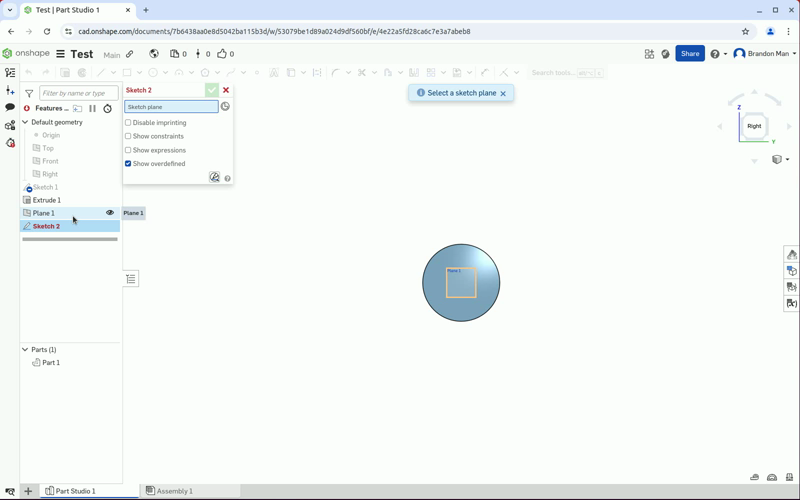
click(73, 215)
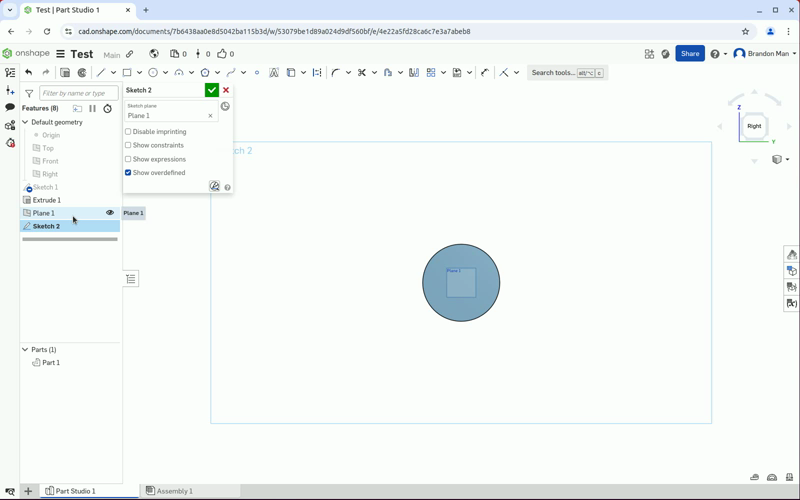
mouse_move(73, 352)
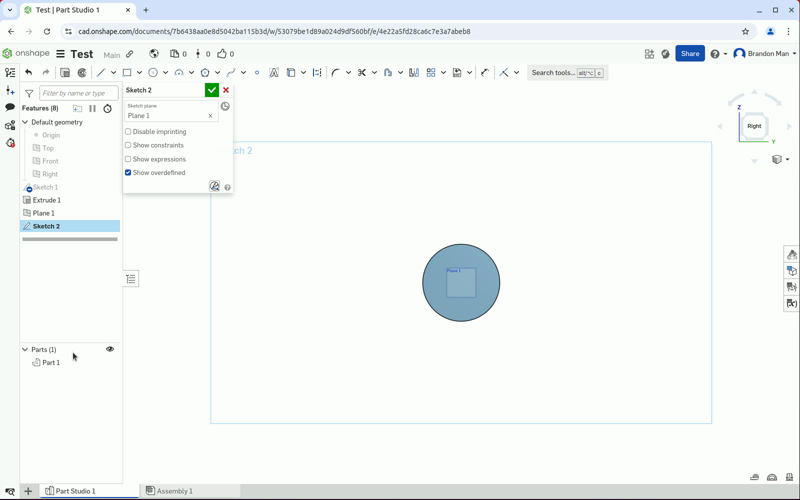
key(y)
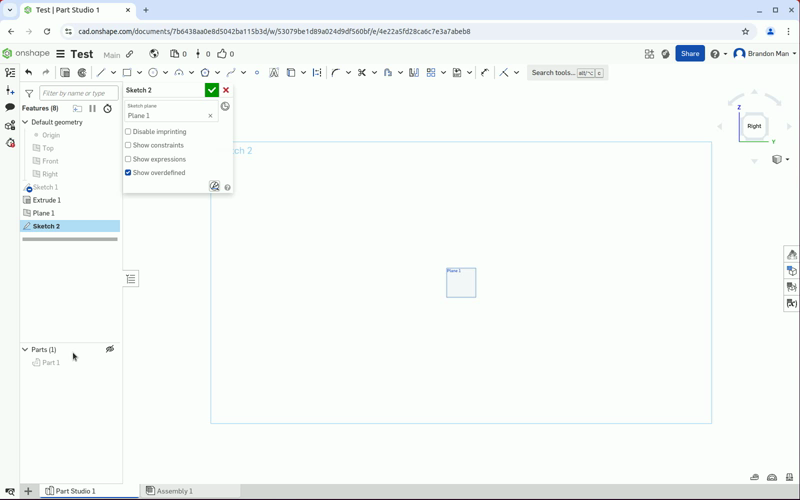
key(c)
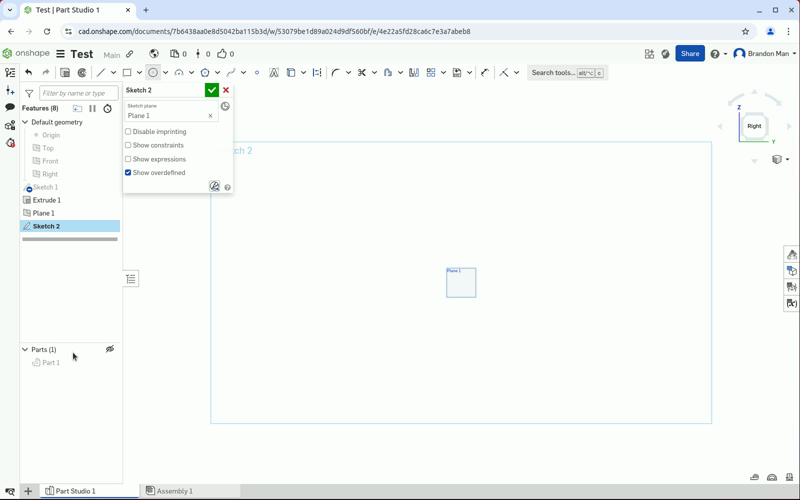
key_down(shift)
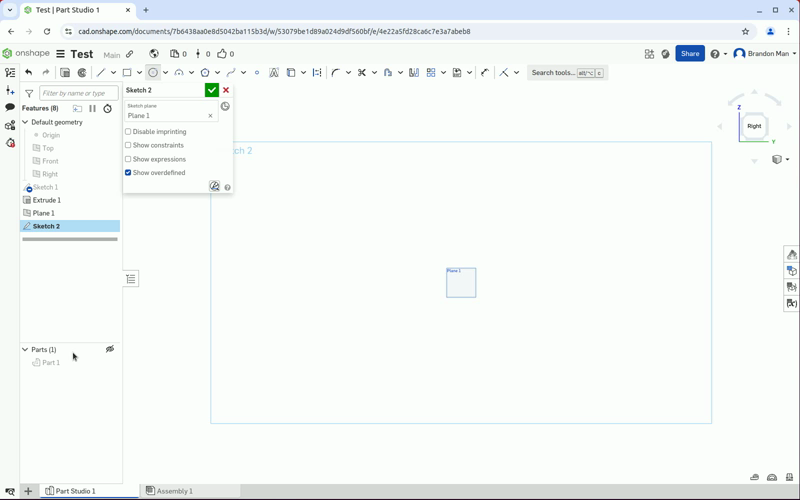
mouse_move(484, 295)
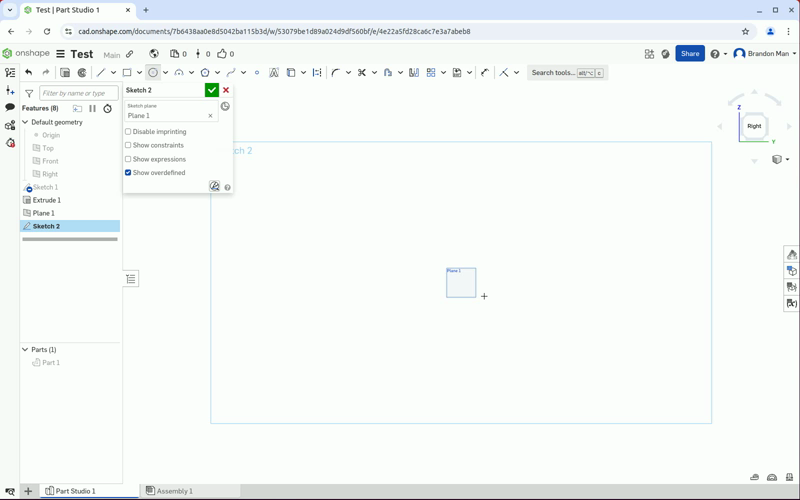
click(484, 295)
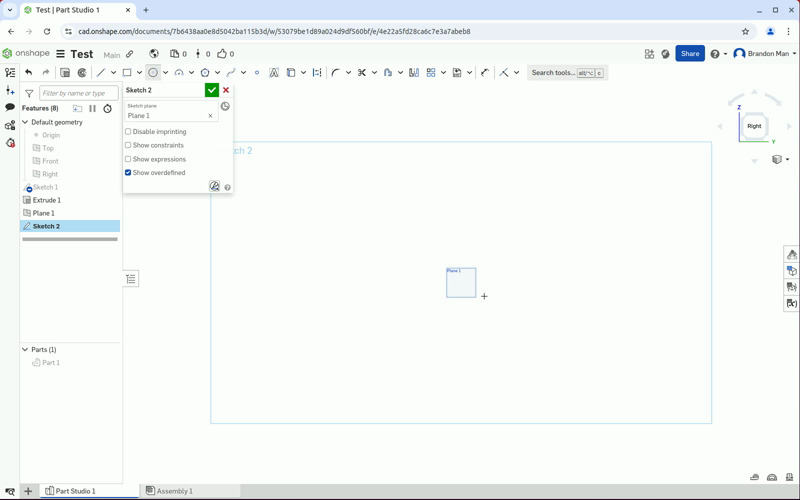
key_up(shift)
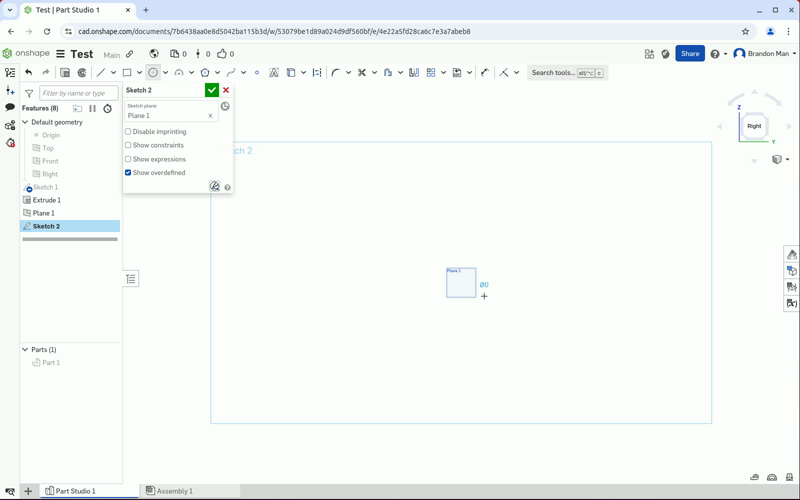
mouse_move(492, 295)
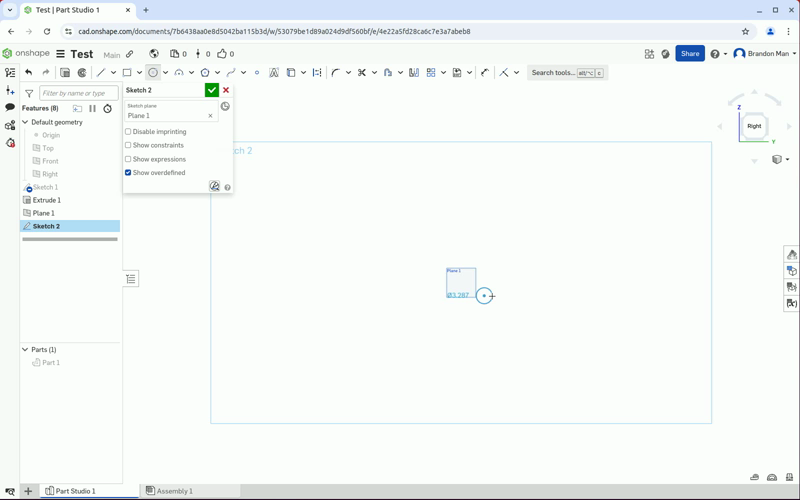
click(492, 295)
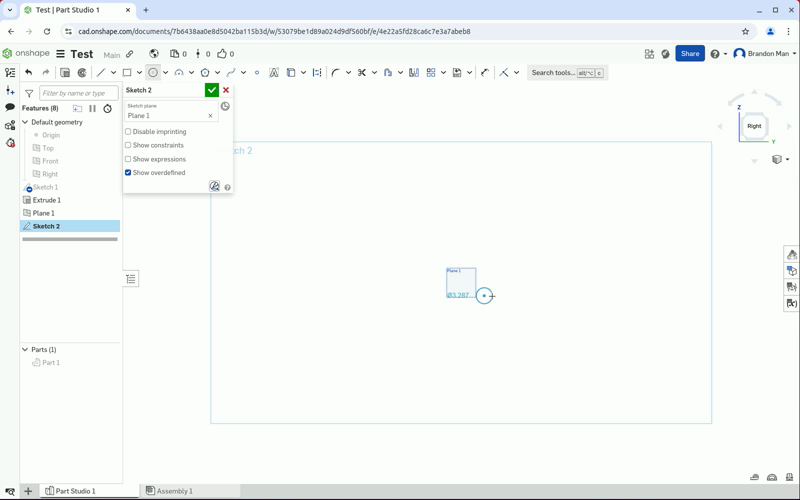
key(esc)
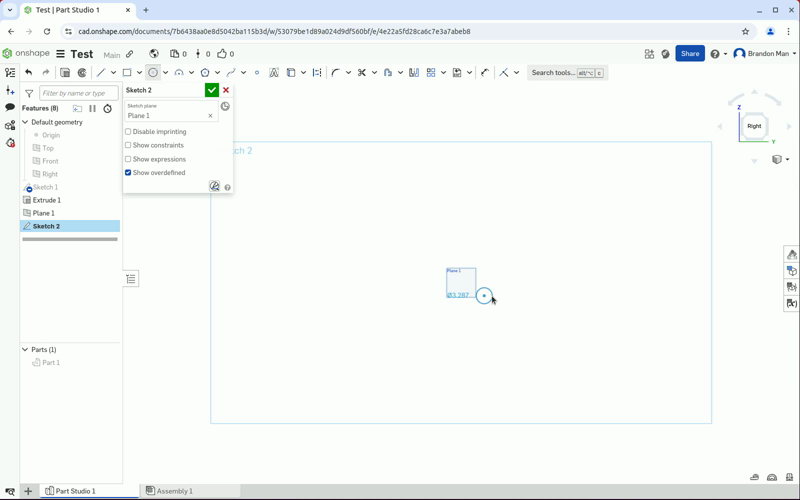
mouse_move(485, 298)
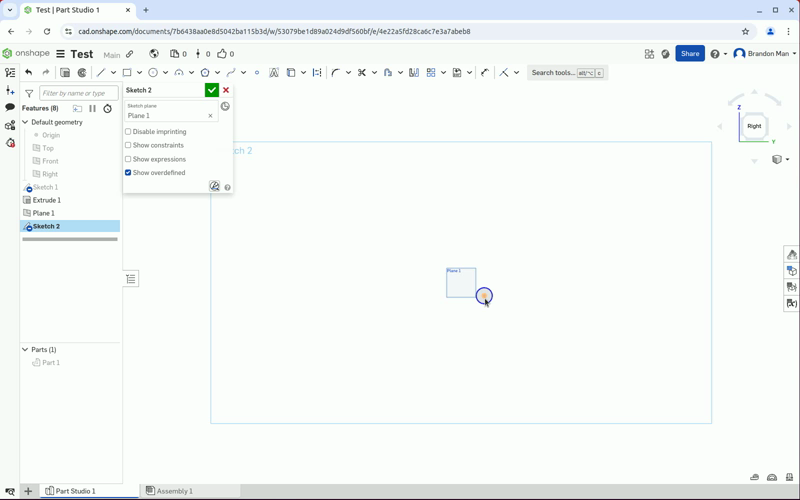
scroll(6)
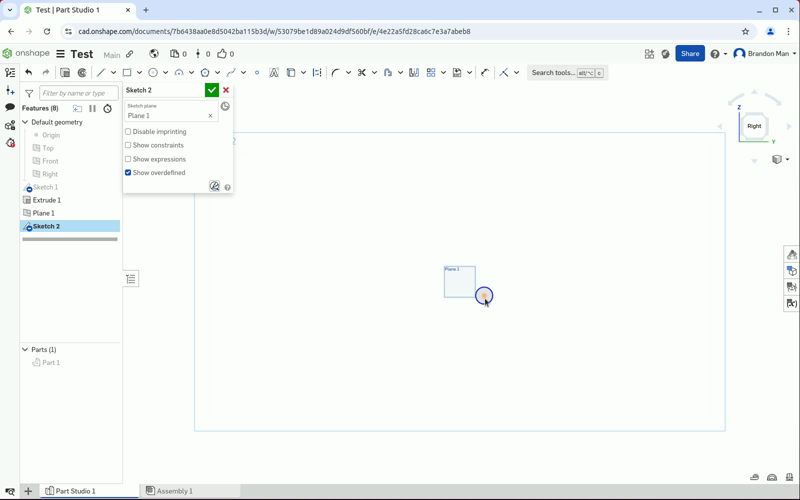
scroll(6)
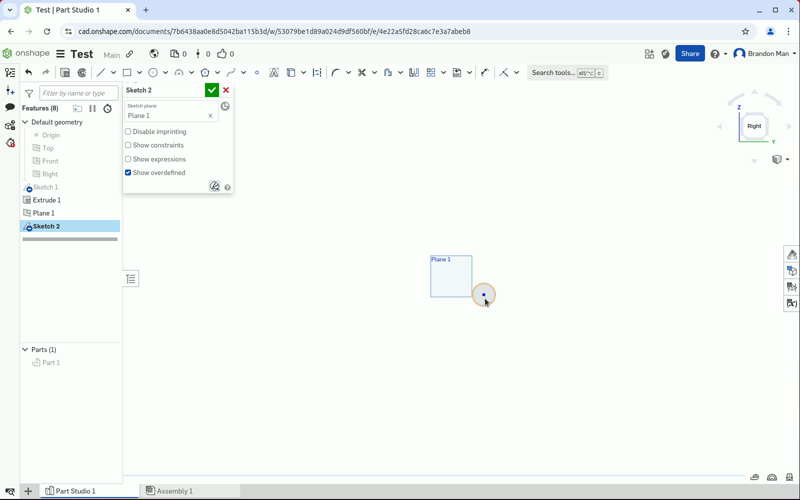
scroll(6)
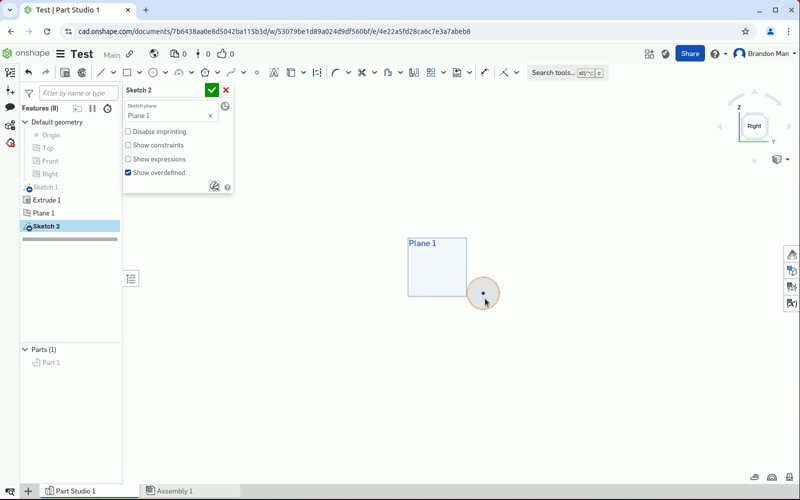
scroll(6)
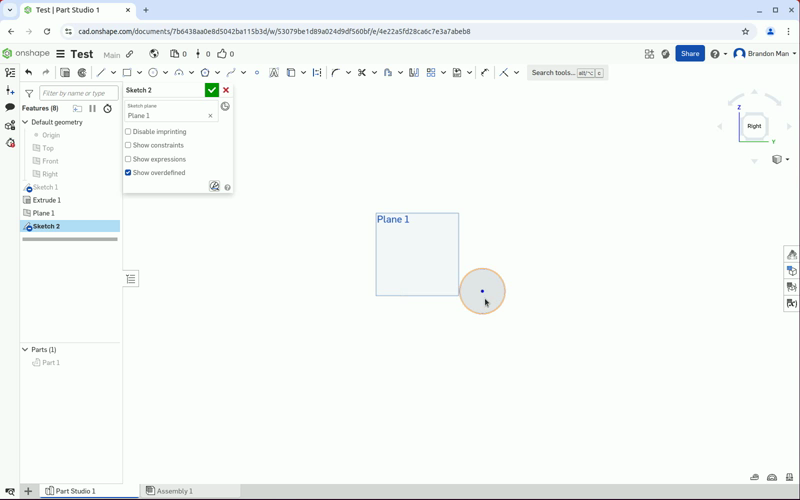
scroll(6)
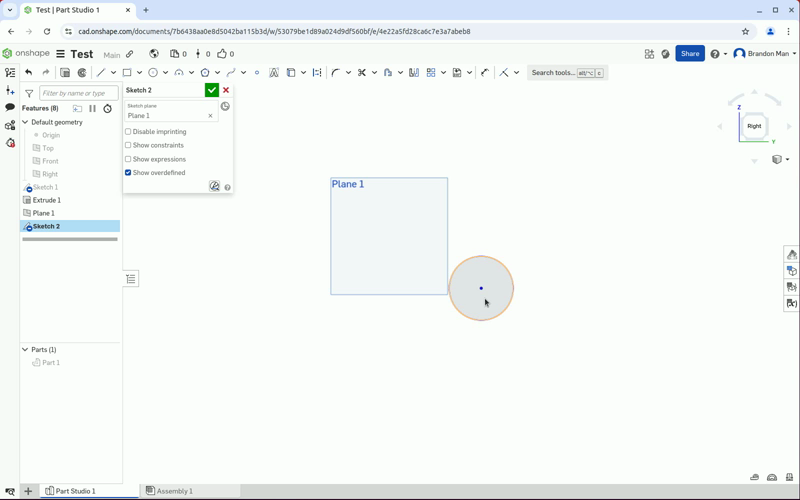
scroll(6)
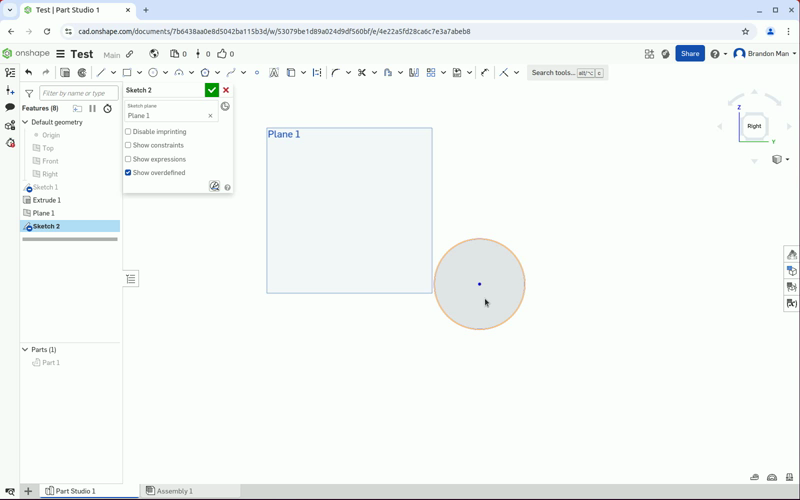
scroll(6)
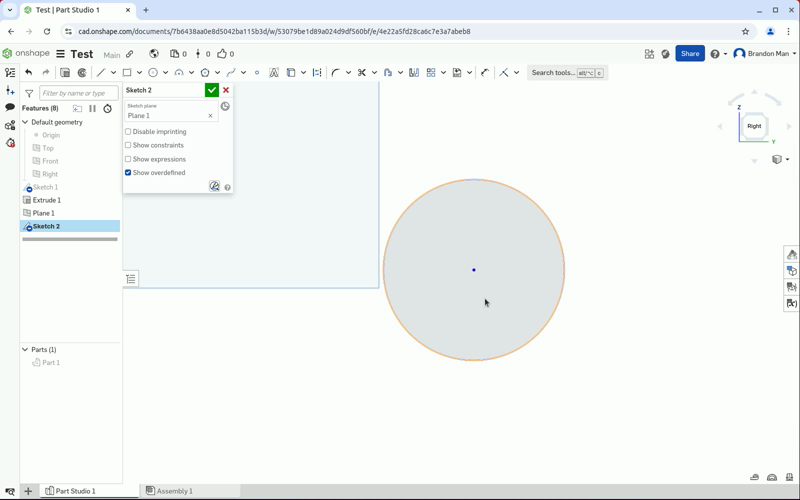
click(485, 298)
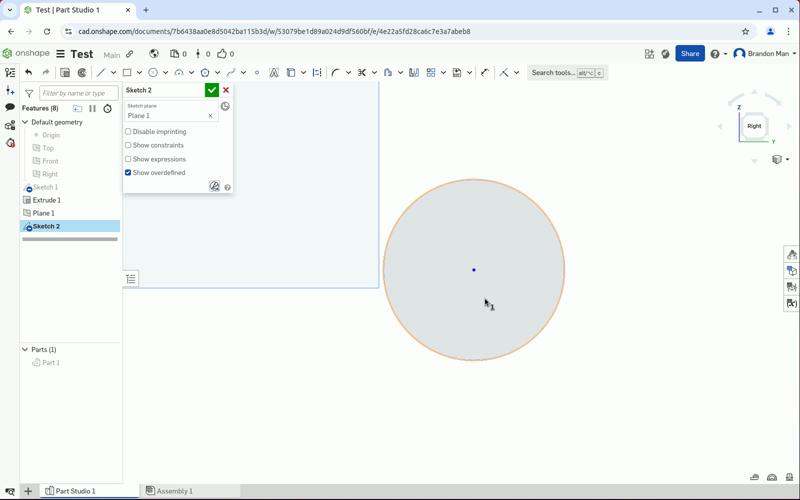
scroll(-6)
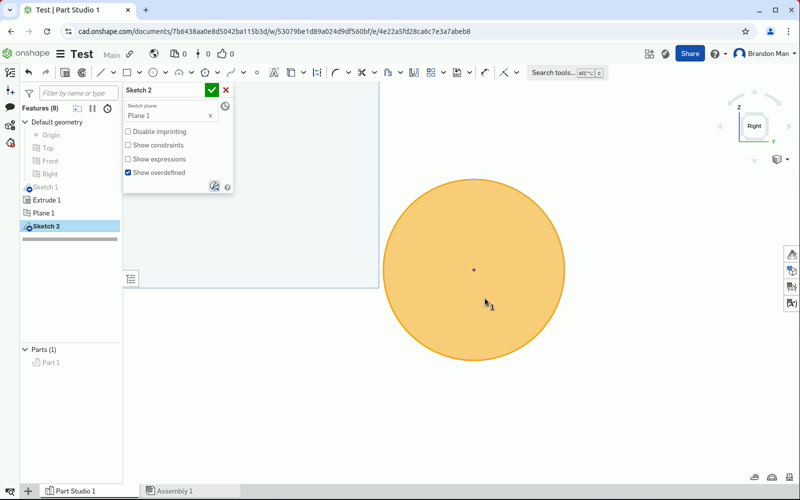
scroll(-6)
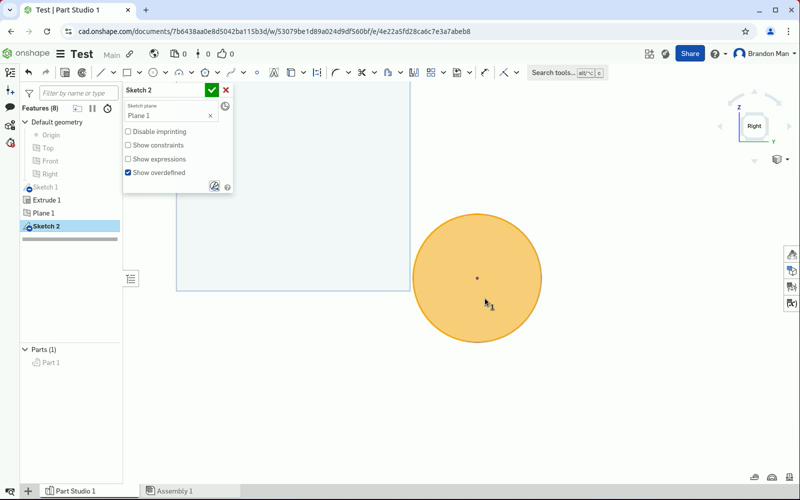
scroll(-6)
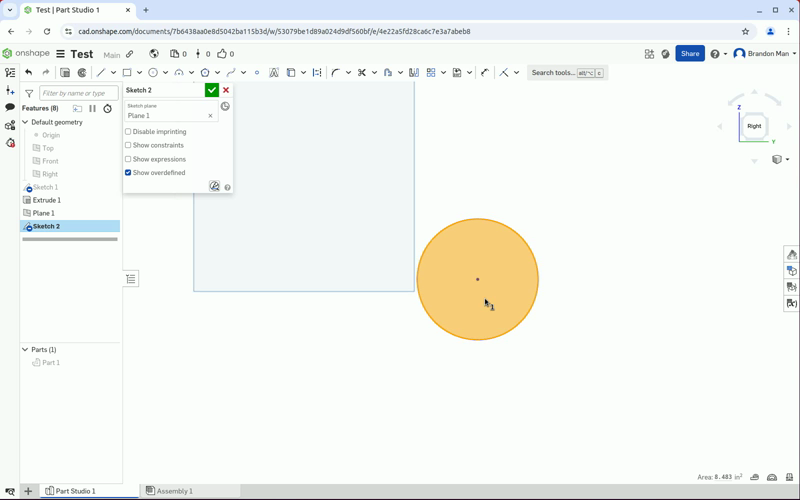
scroll(-6)
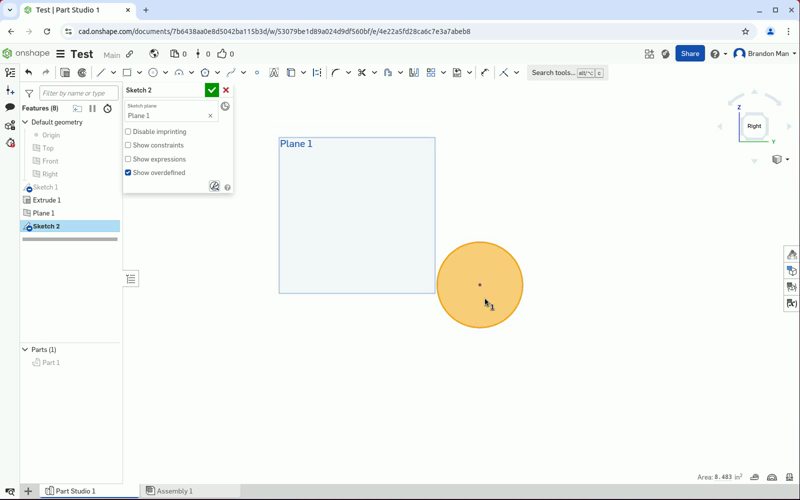
scroll(-6)
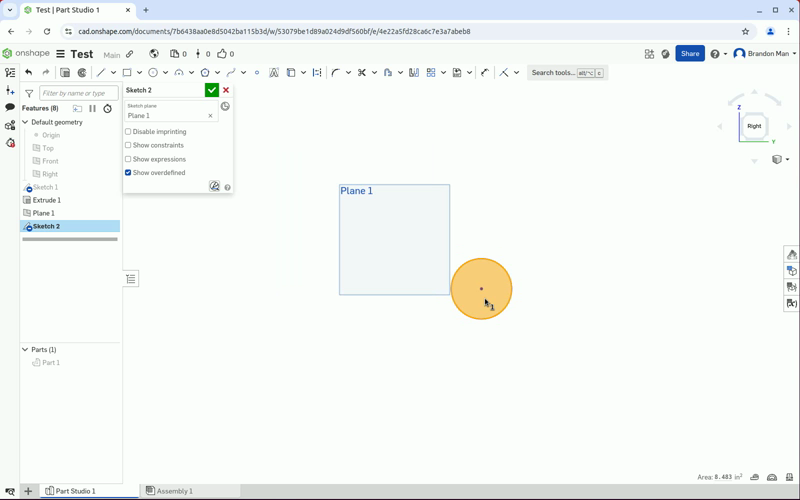
scroll(-6)
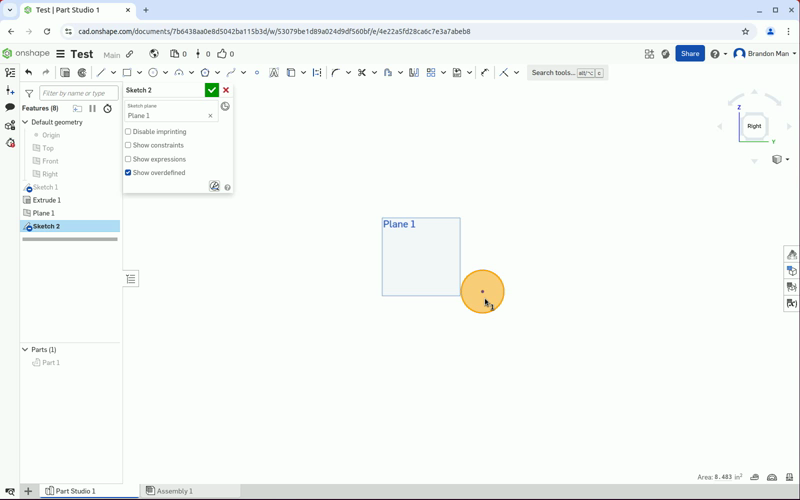
scroll(-6)
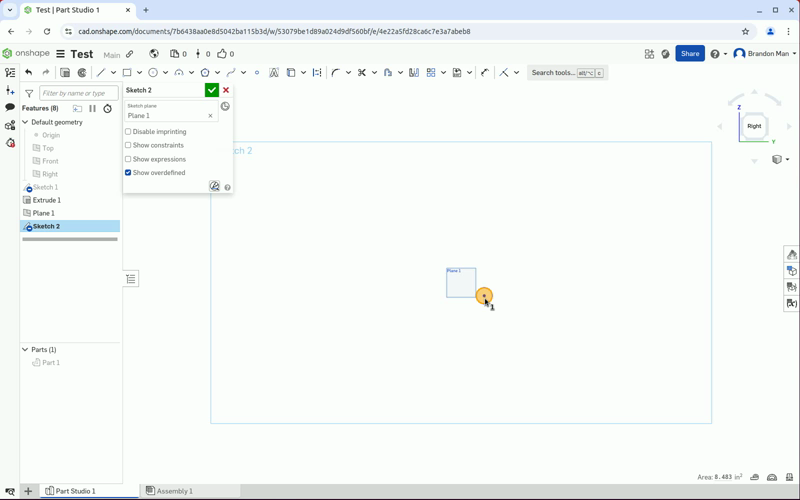
mouse_move(73, 352)
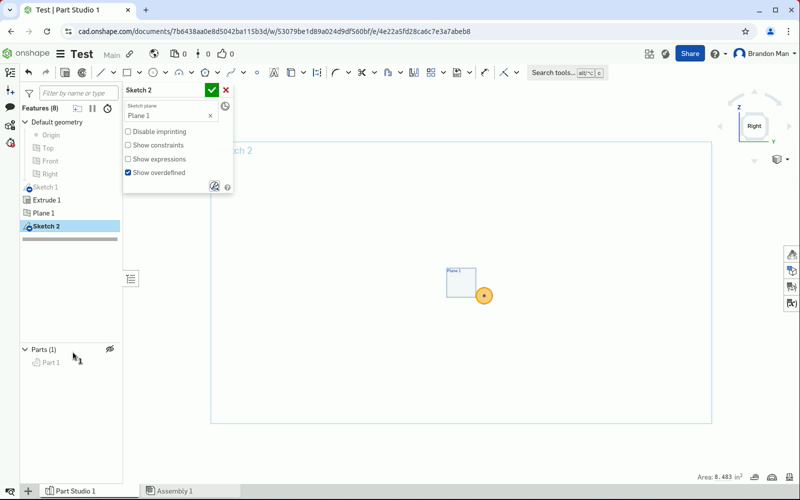
key(shift+y)
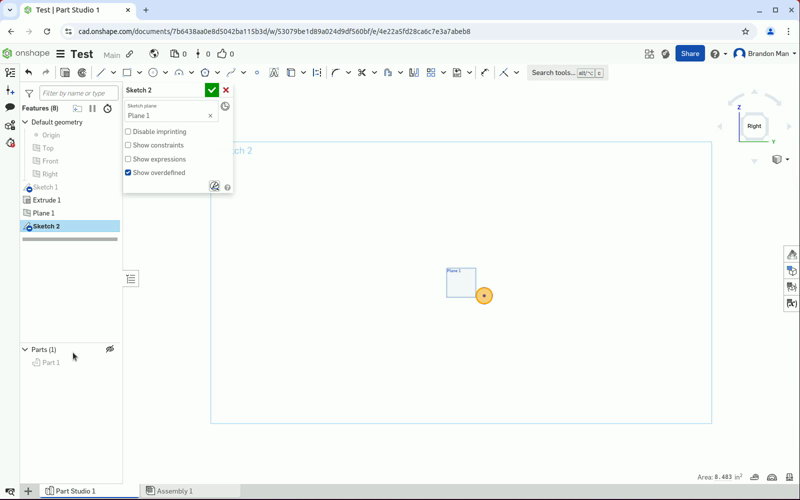
key(shift+e)
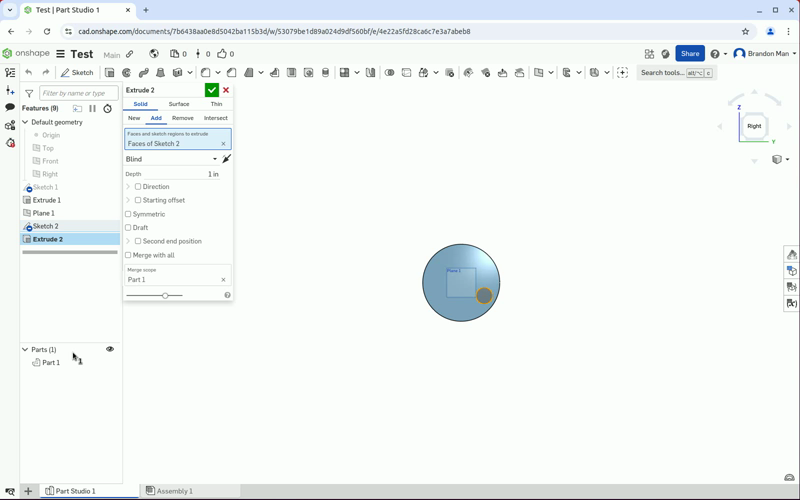
mouse_move(143, 106)
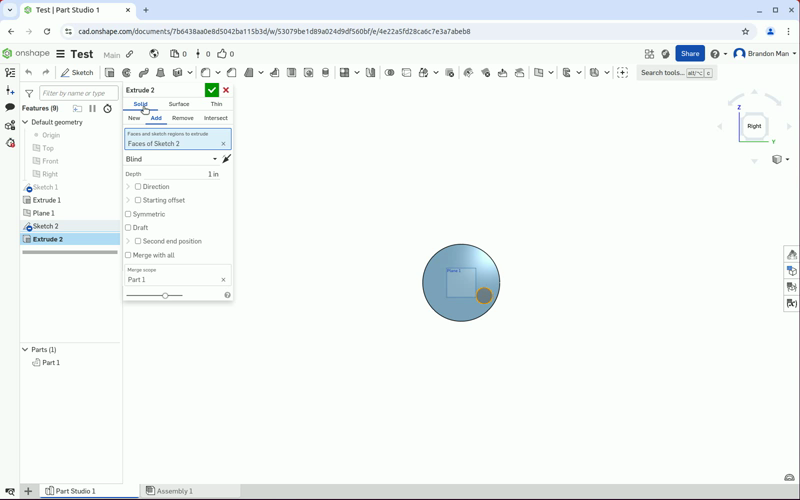
click(143, 106)
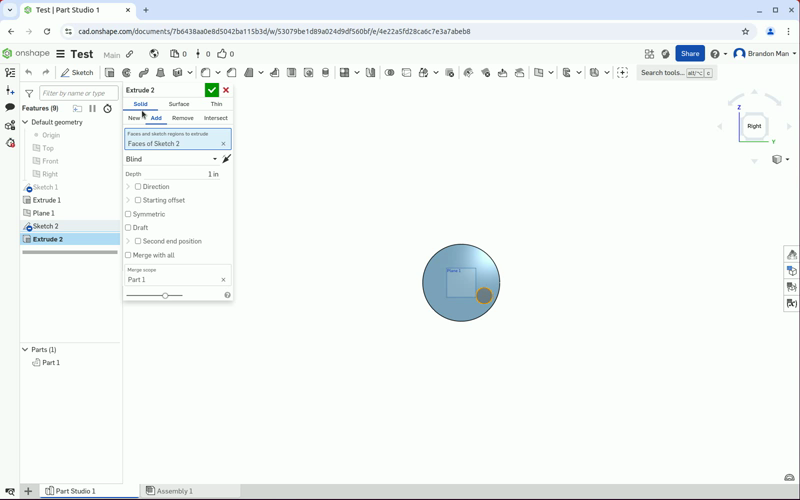
mouse_move(137, 120)
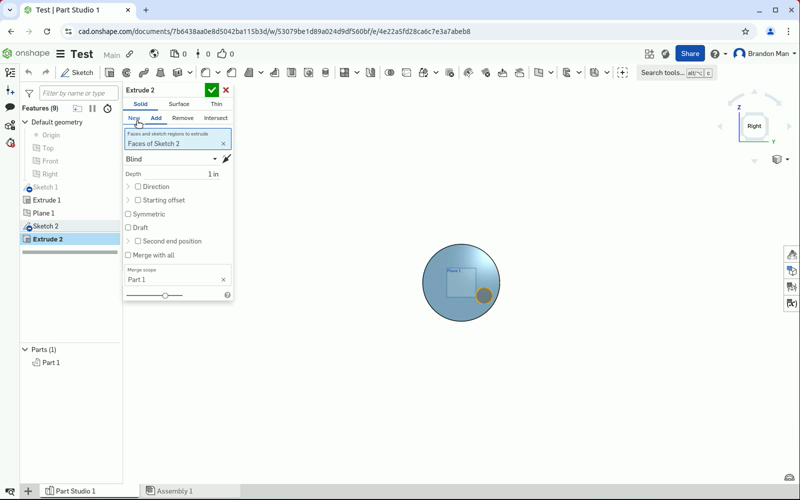
click(137, 120)
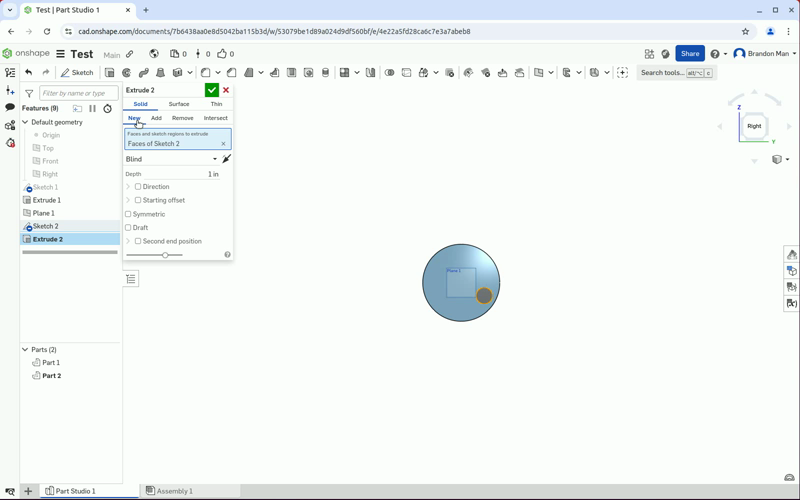
key(tab, 4)
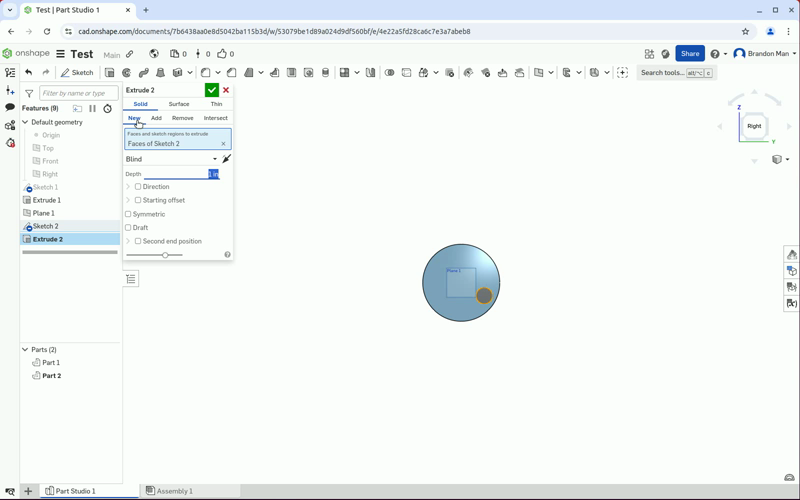
text(11.554)
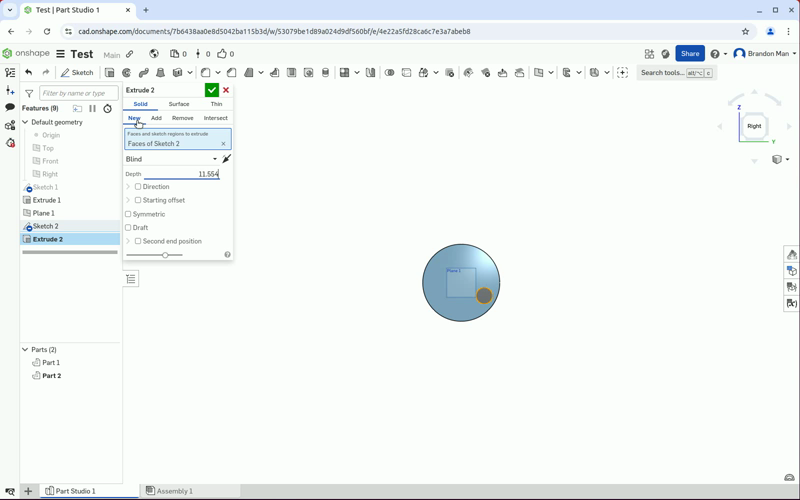
key(enter)
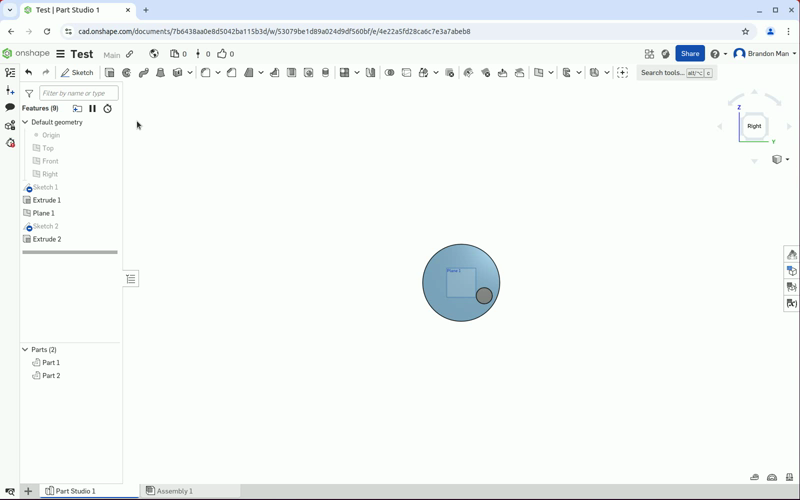
key(shift+h)
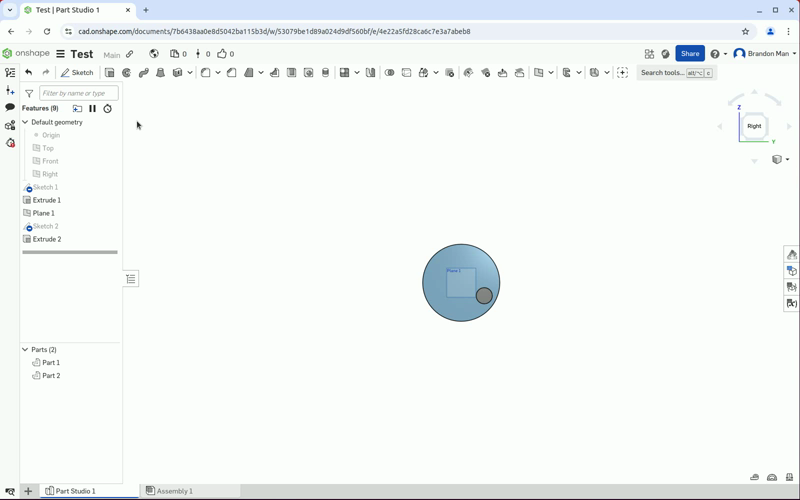
key(shift+h)
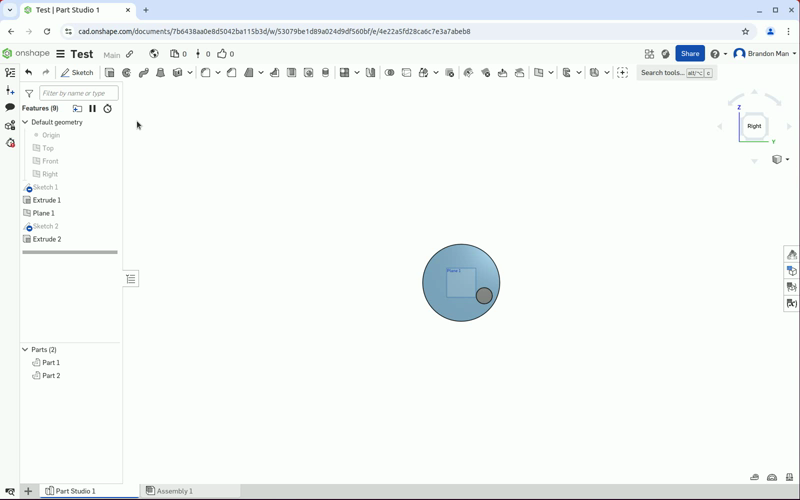
mouse_move(73, 189)
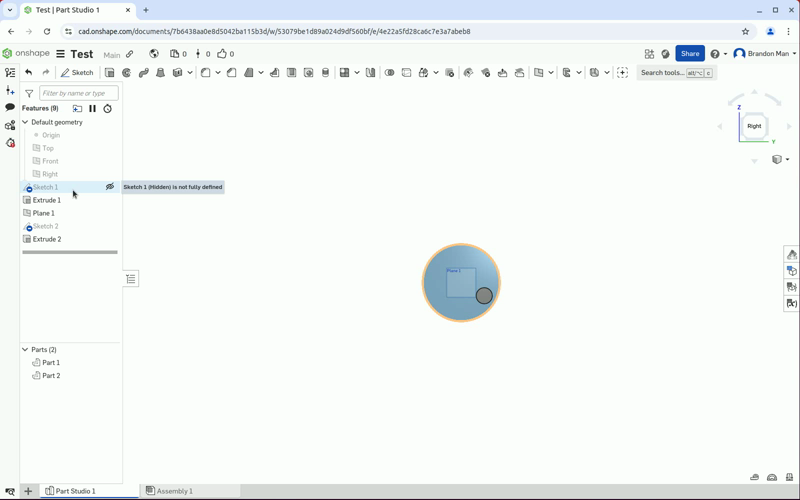
click(73, 189)
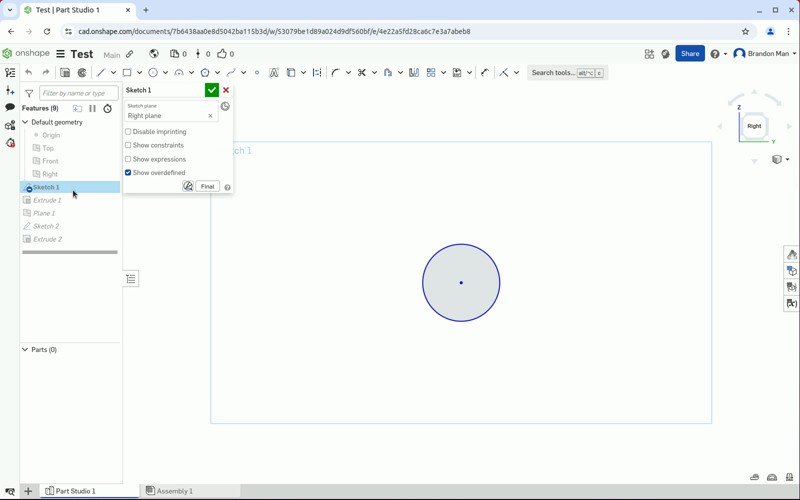
mouse_move(229, 92)
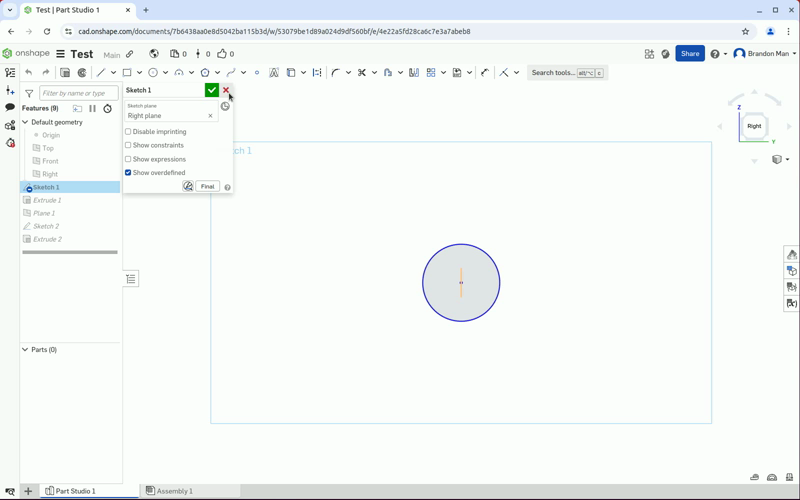
click(229, 92)
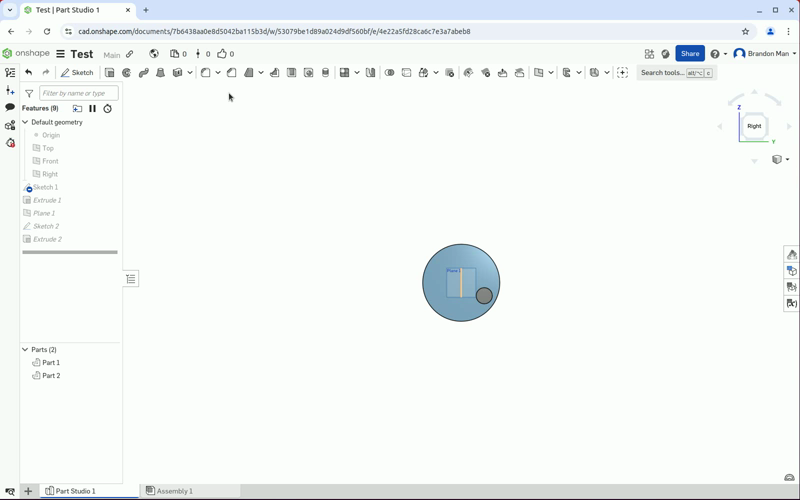
key(shift+s)
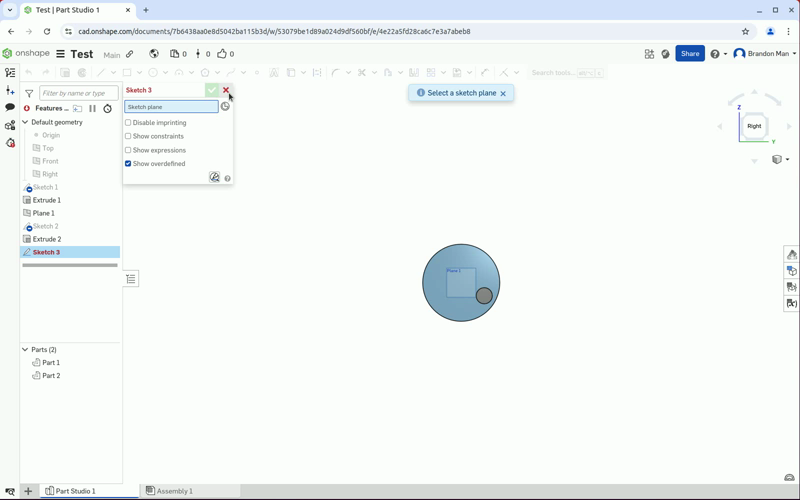
mouse_move(73, 215)
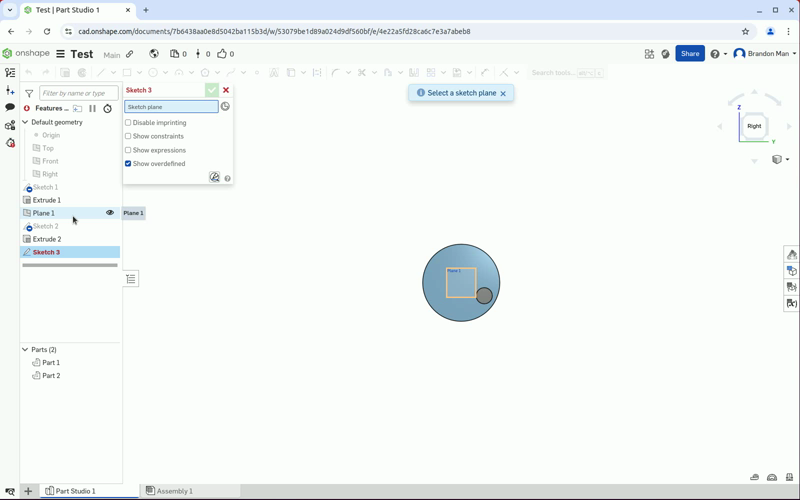
click(73, 215)
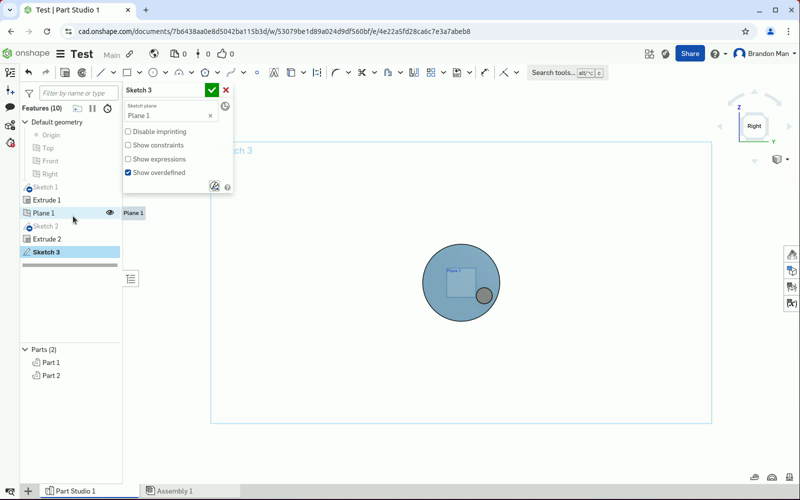
mouse_move(73, 352)
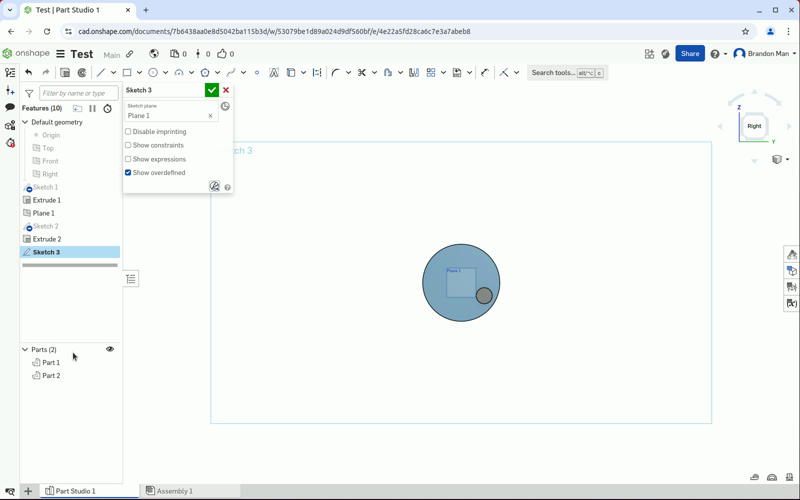
key(y)
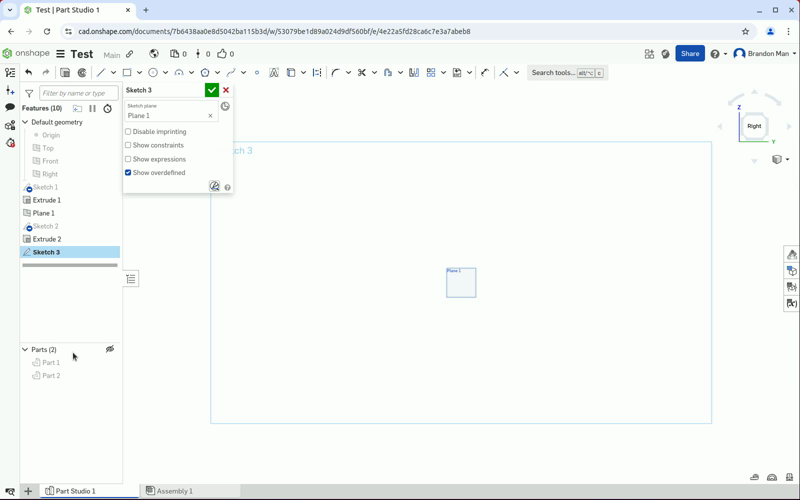
key(c)
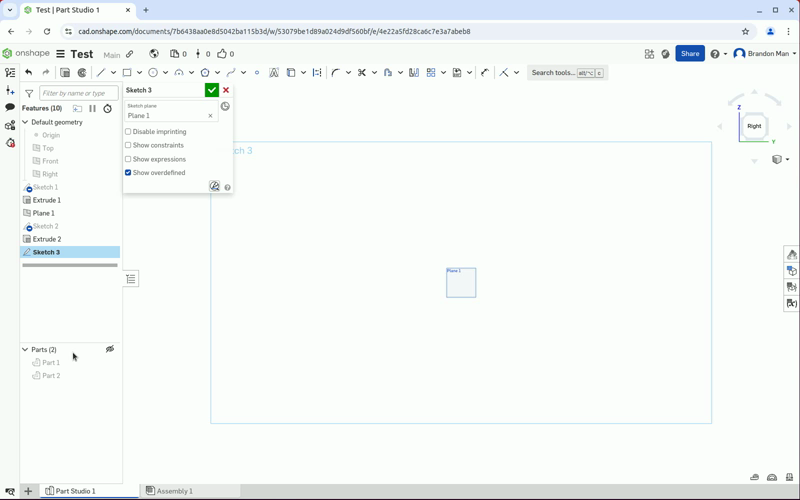
key_down(shift)
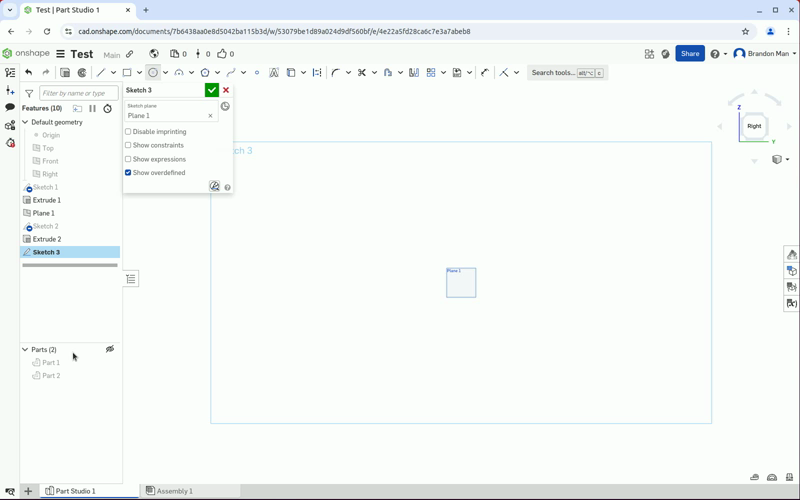
mouse_move(438, 295)
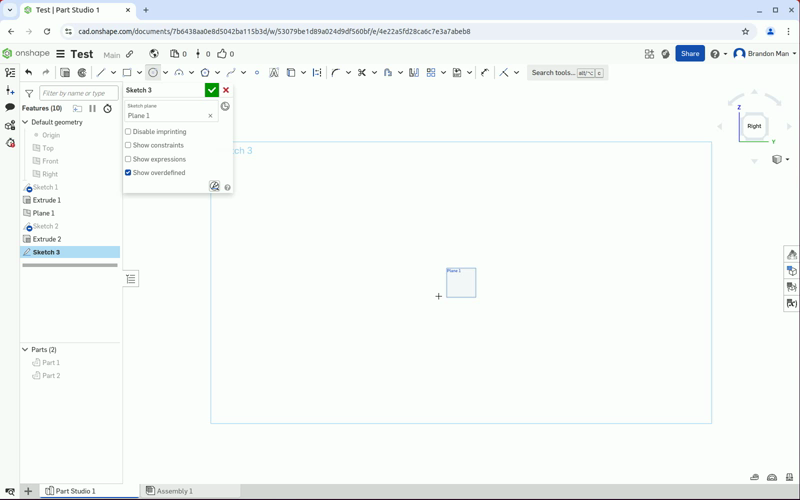
click(438, 295)
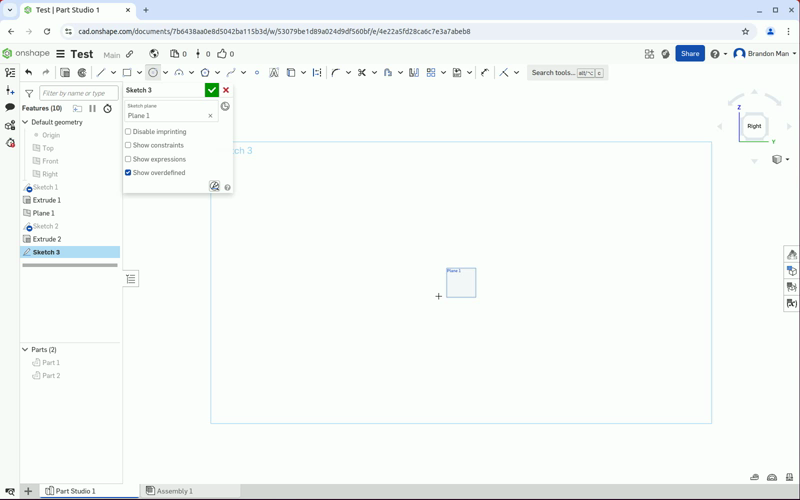
key_up(shift)
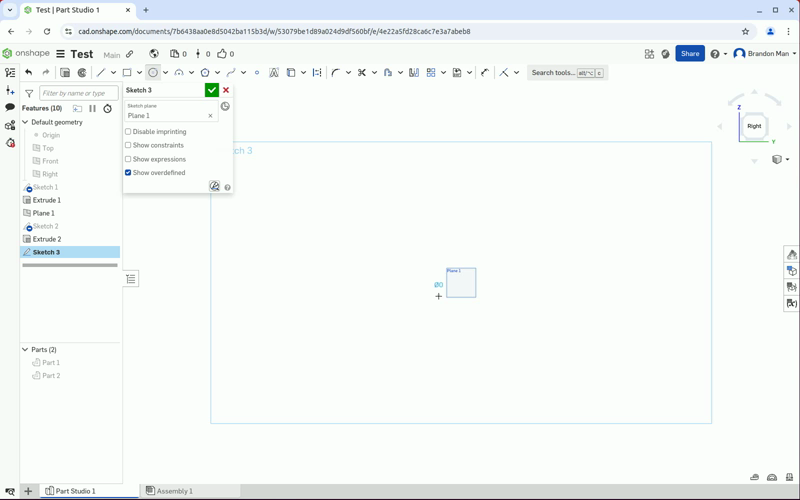
mouse_move(446, 295)
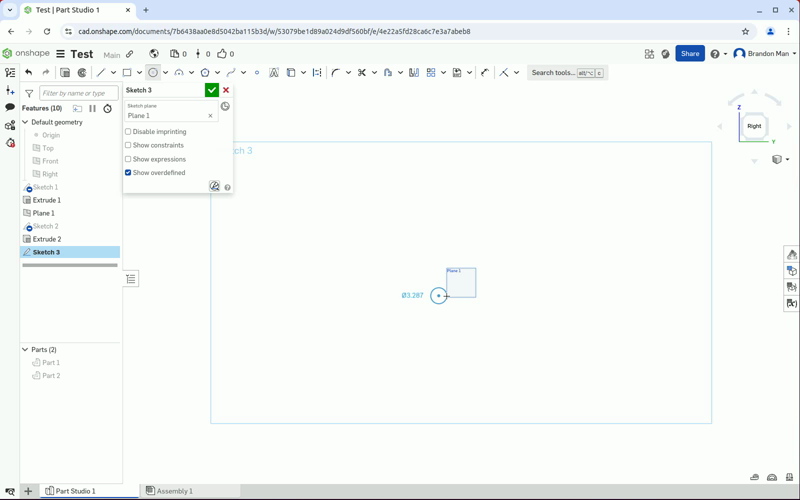
click(446, 295)
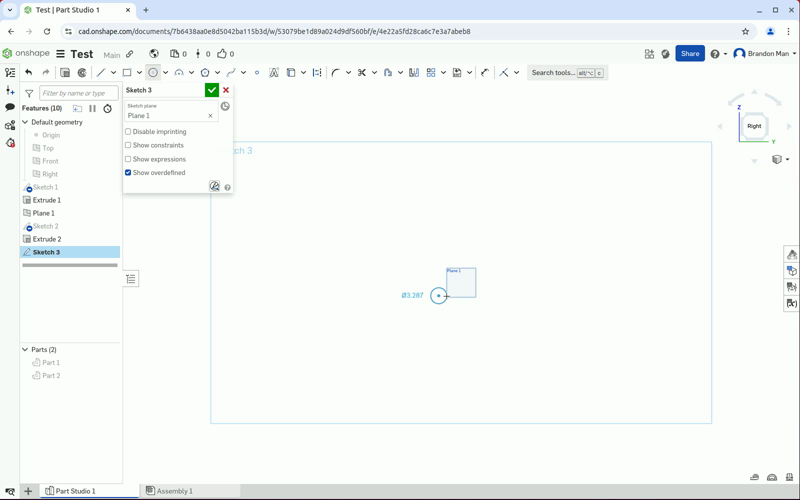
key(esc)
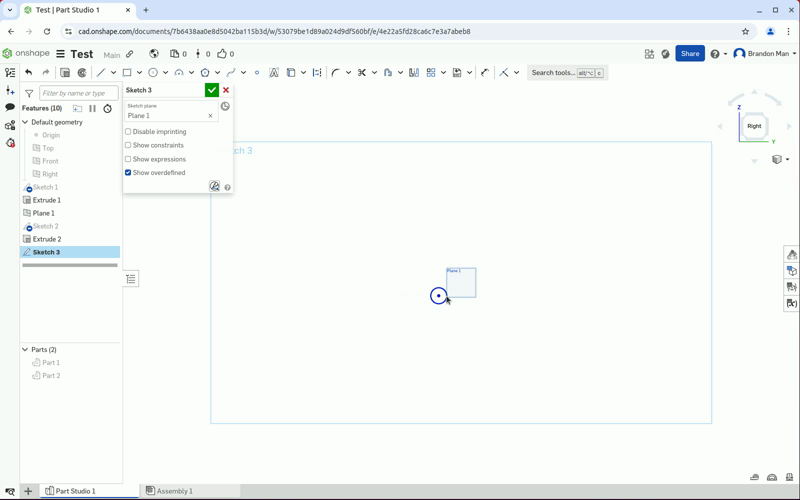
mouse_move(442, 300)
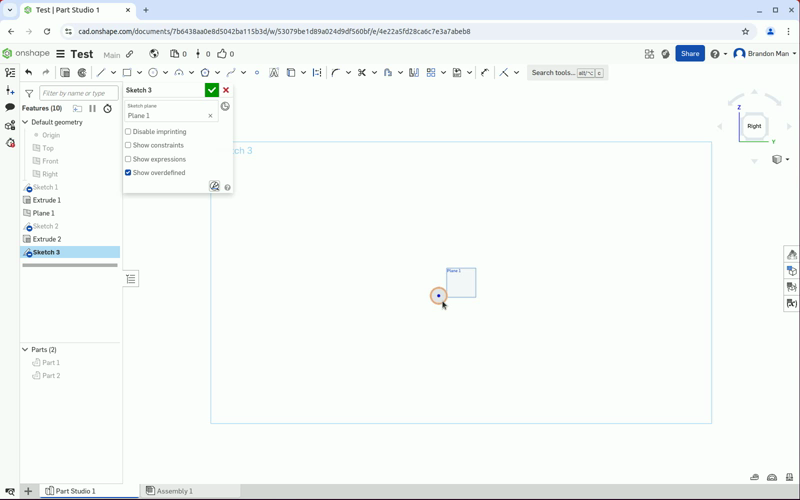
scroll(6)
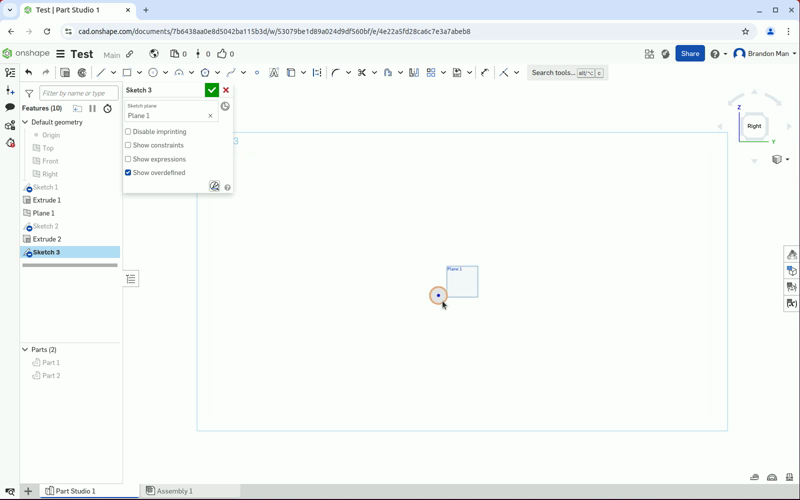
scroll(6)
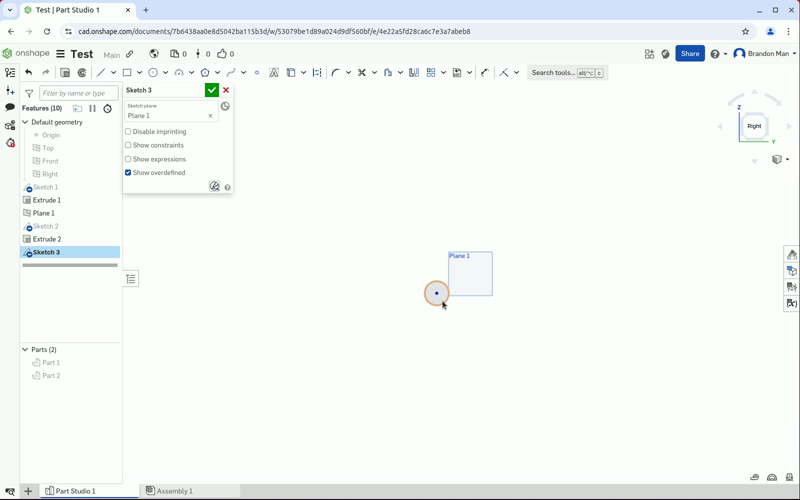
scroll(6)
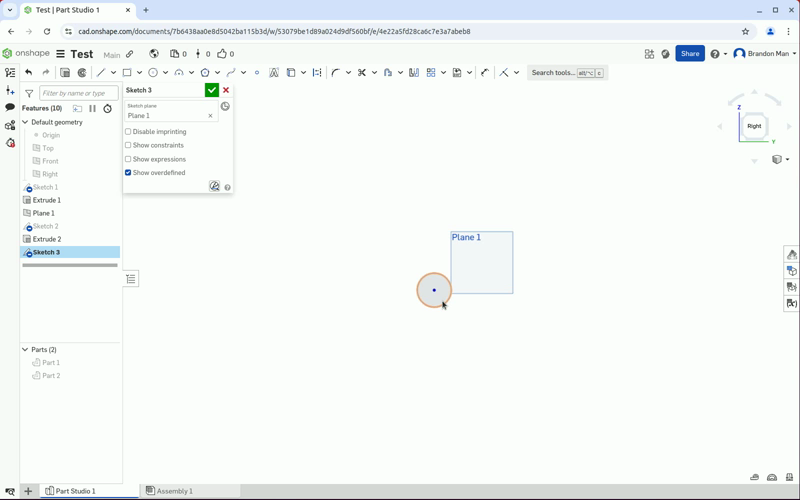
scroll(6)
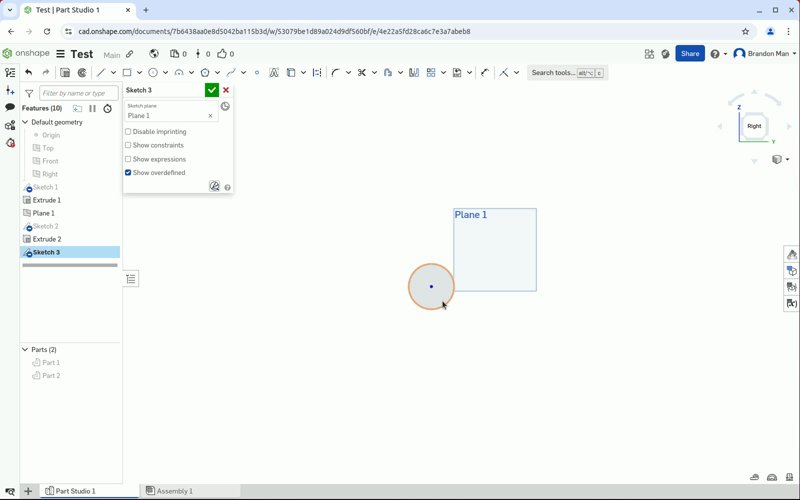
scroll(6)
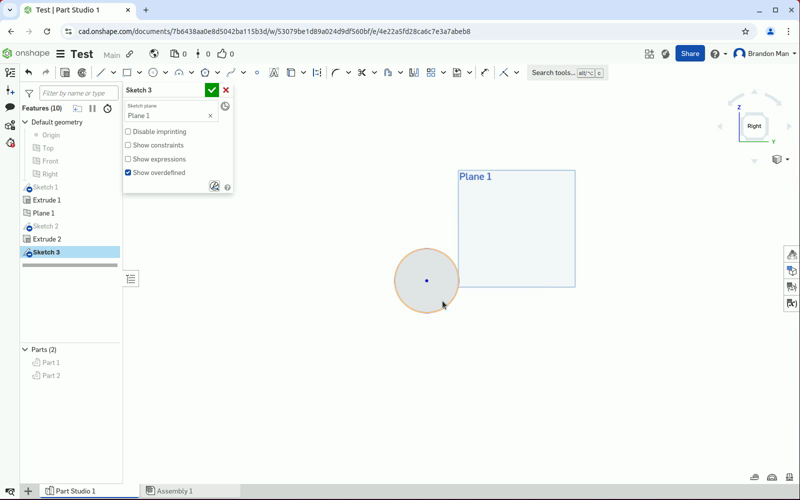
scroll(6)
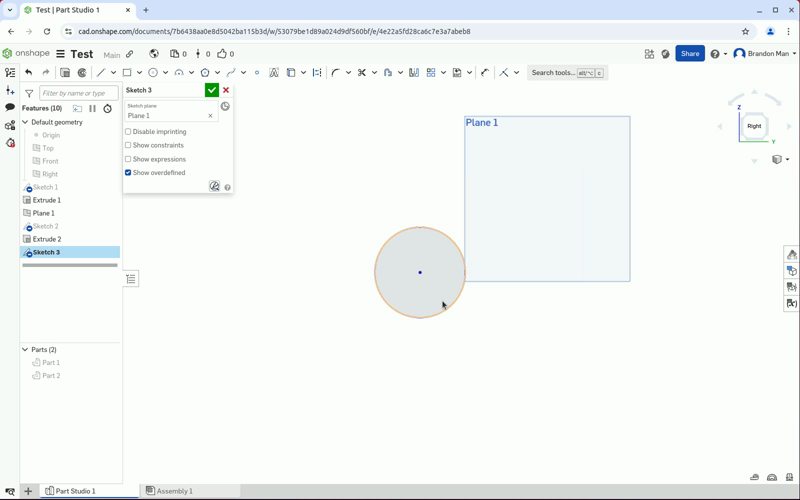
scroll(6)
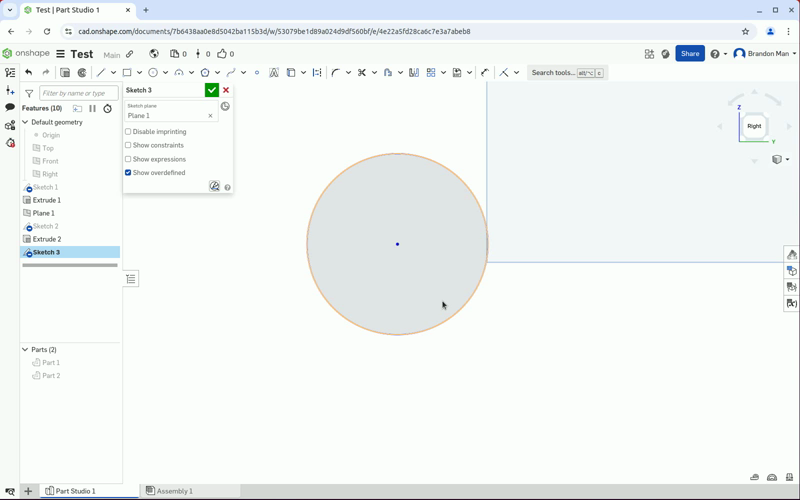
click(442, 300)
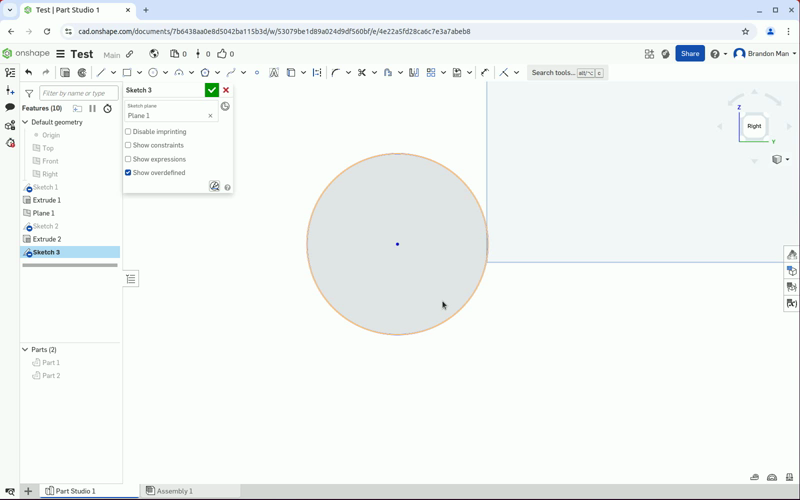
scroll(-6)
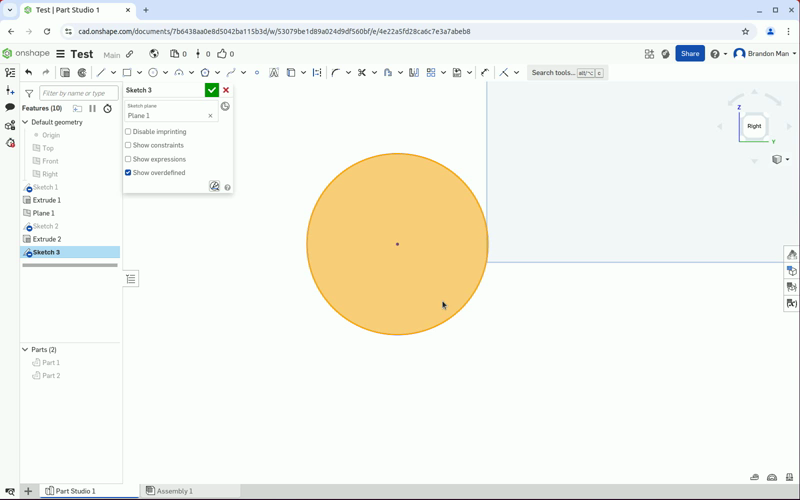
scroll(-6)
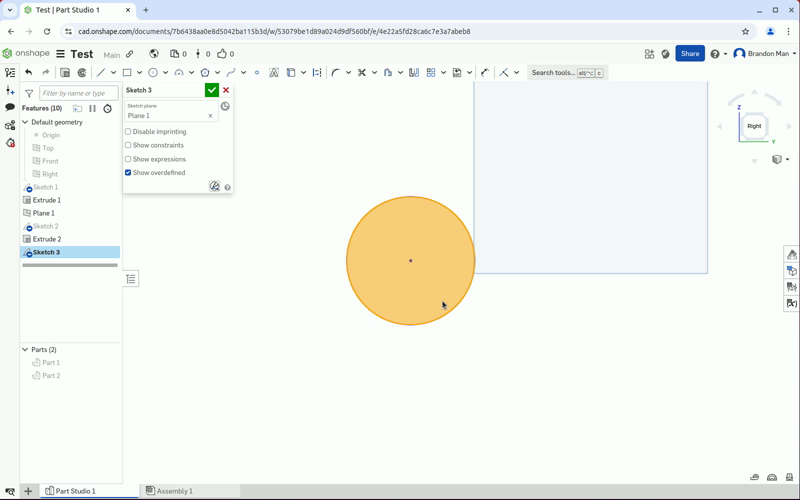
scroll(-6)
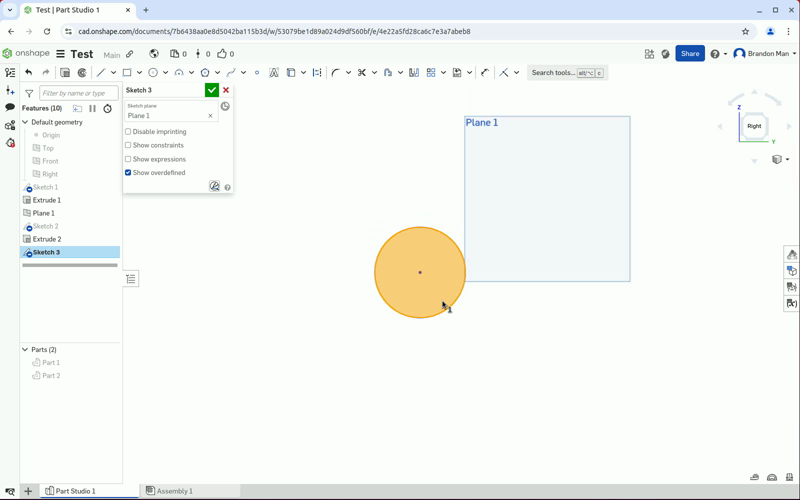
scroll(-6)
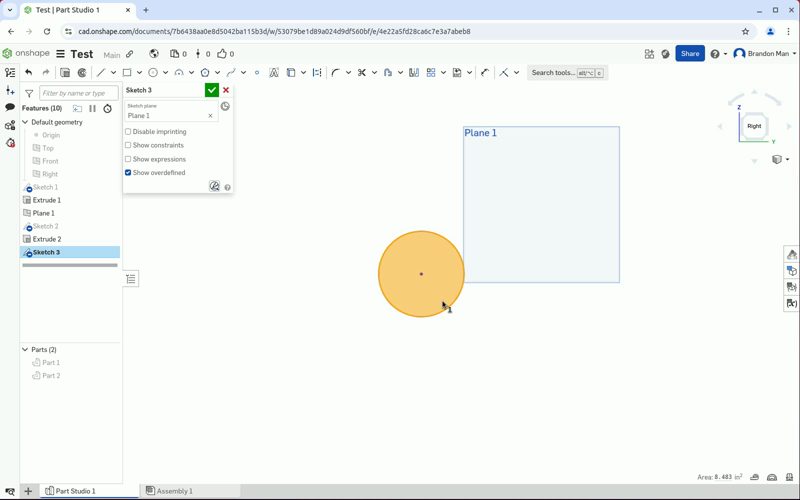
scroll(-6)
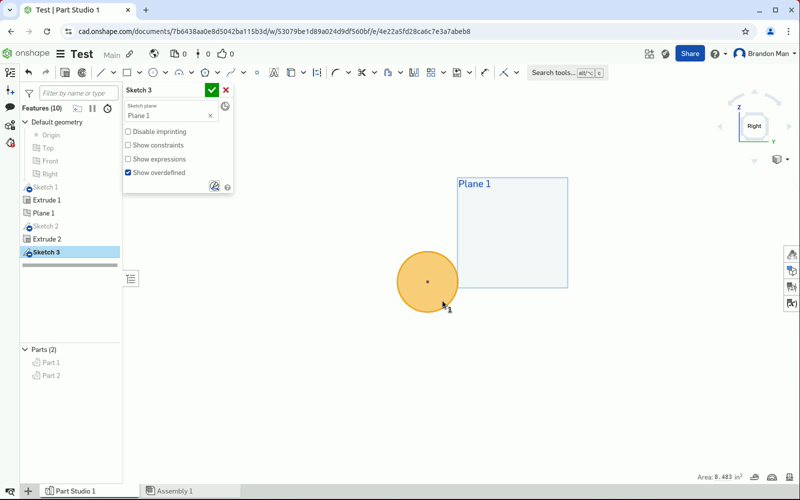
scroll(-6)
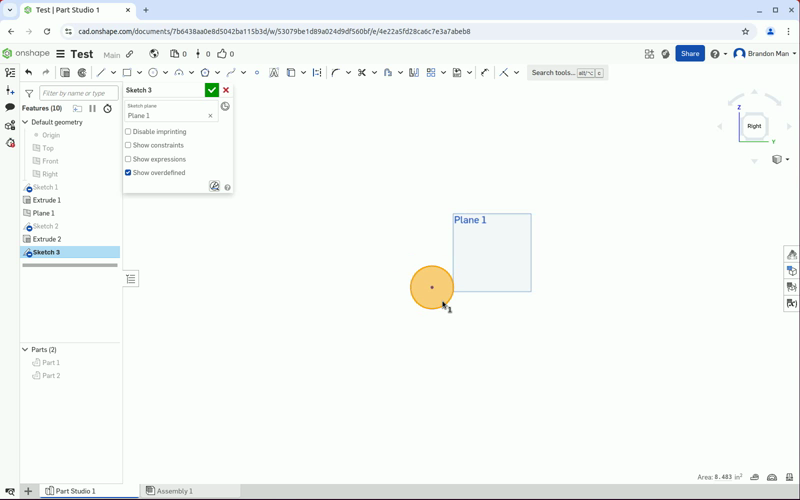
scroll(-6)
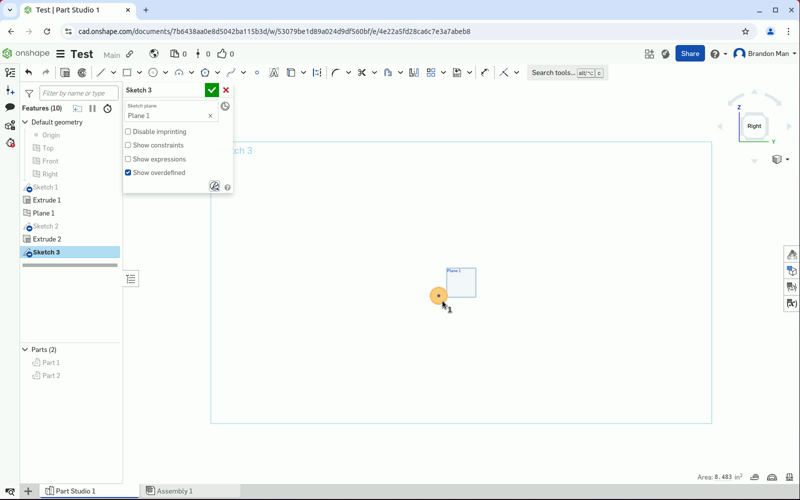
mouse_move(73, 352)
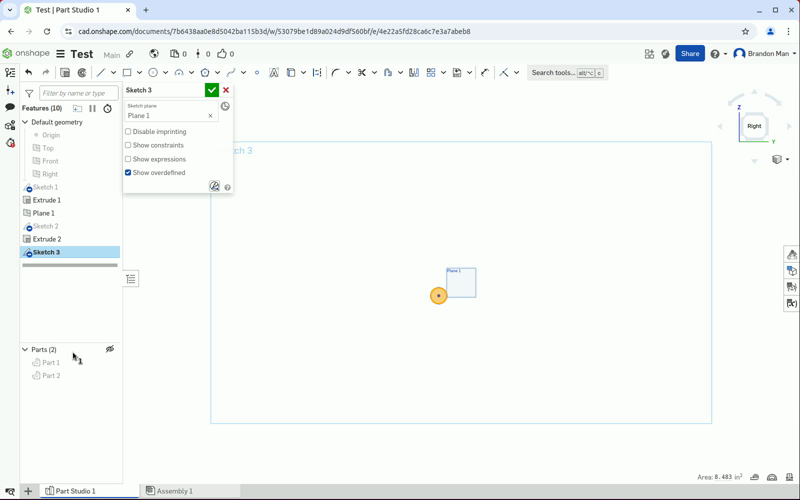
key(shift+y)
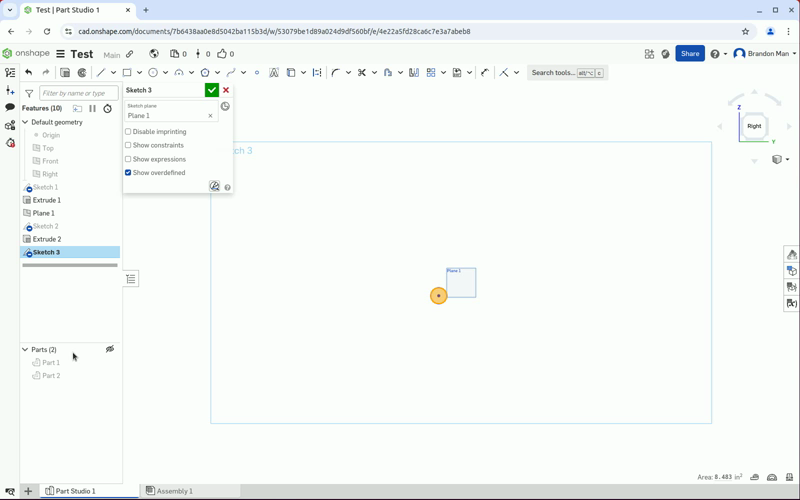
key(shift+e)
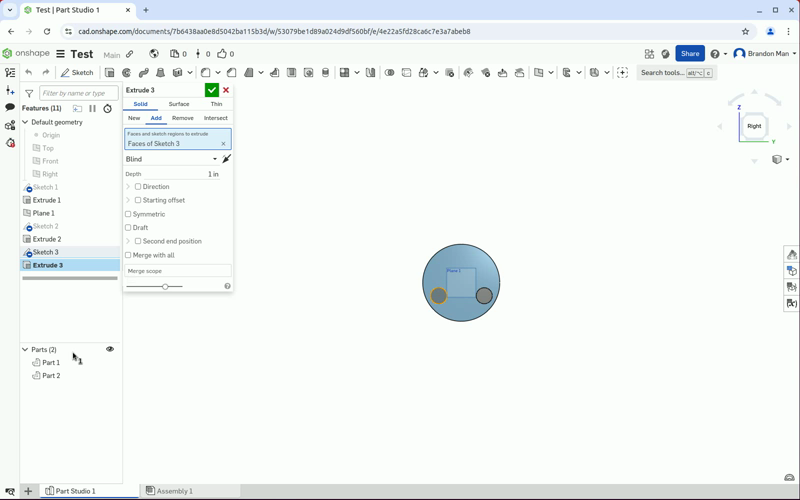
mouse_move(143, 106)
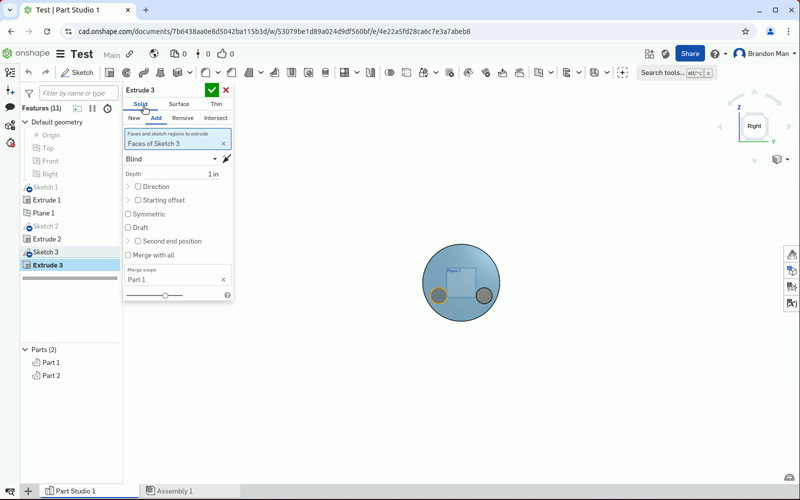
click(143, 106)
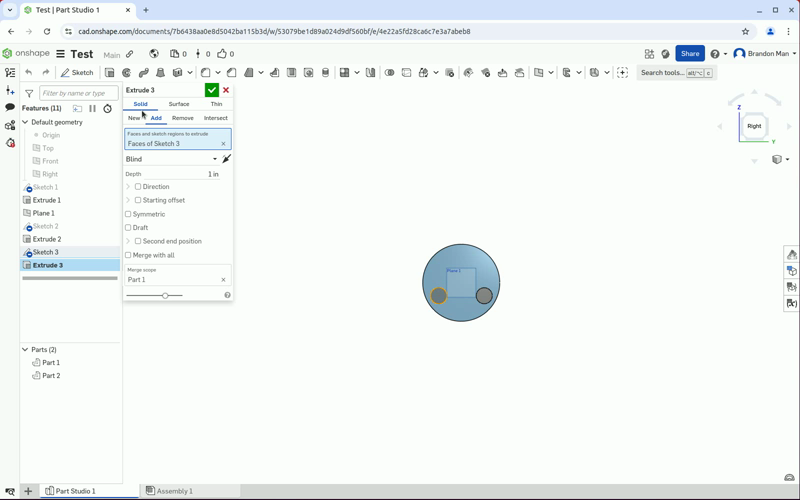
mouse_move(137, 120)
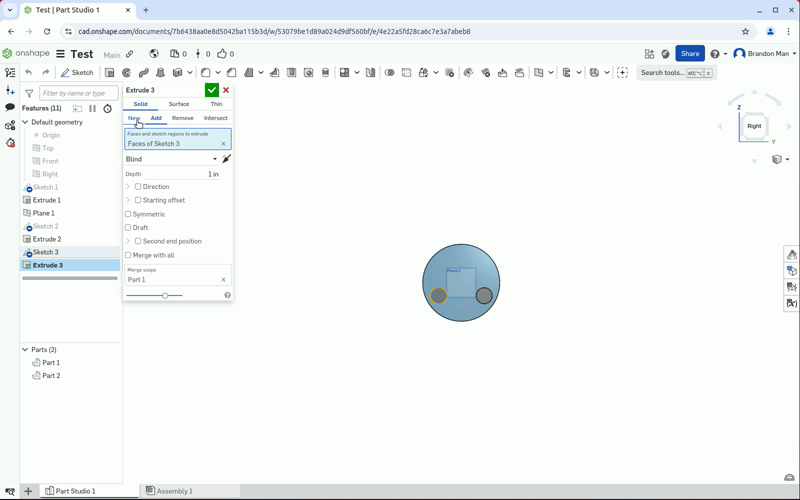
click(137, 120)
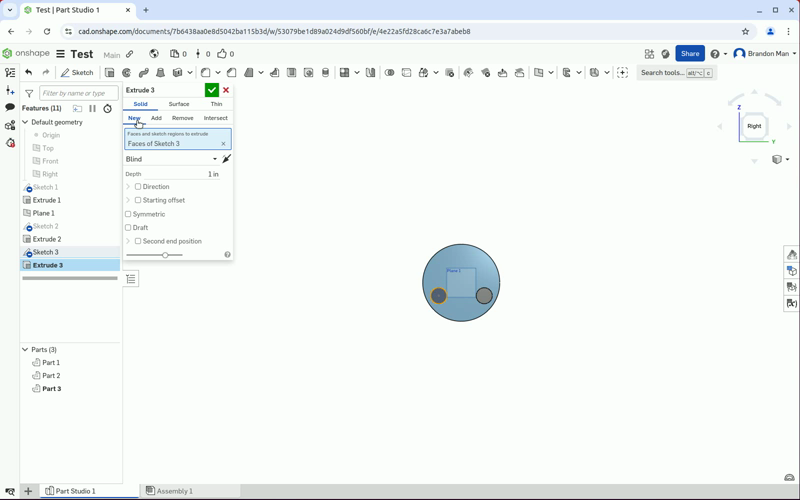
key(tab, 4)
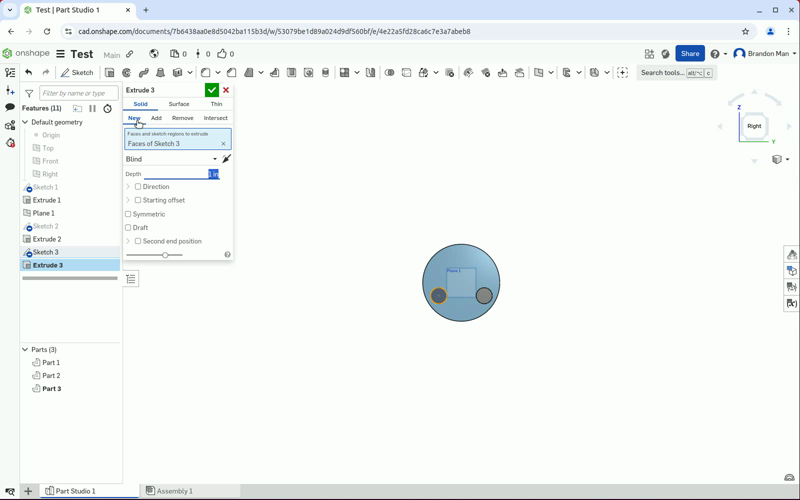
text(11.554)
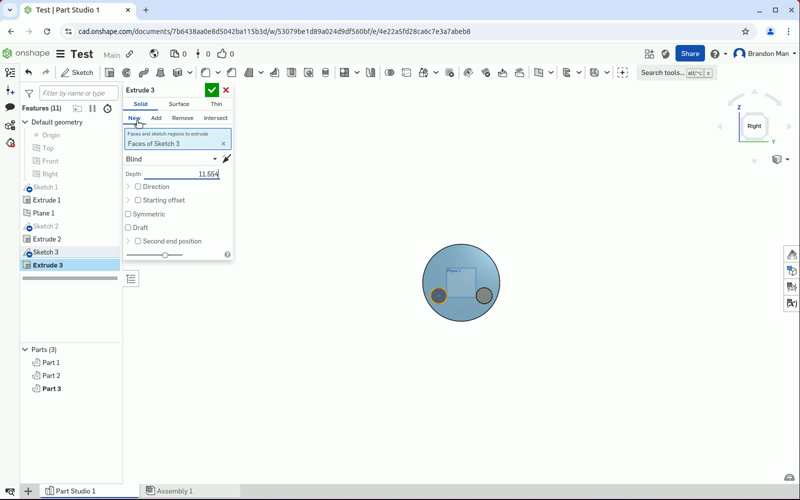
key(enter)
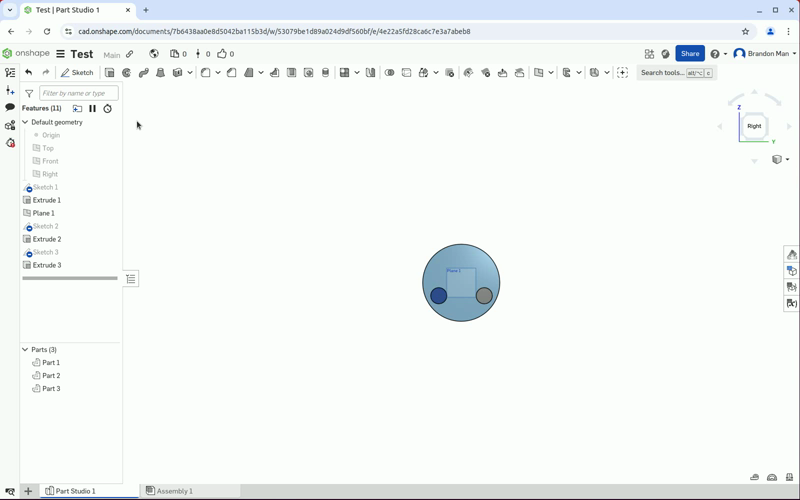
key(shift+h)
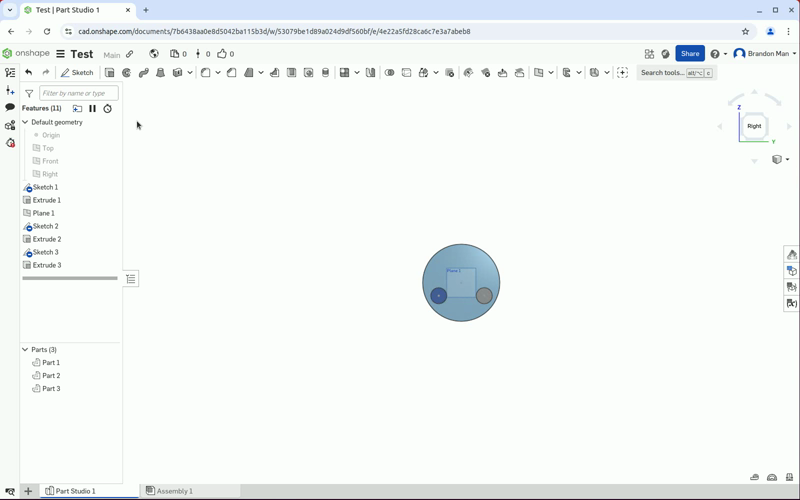
key(shift+h)
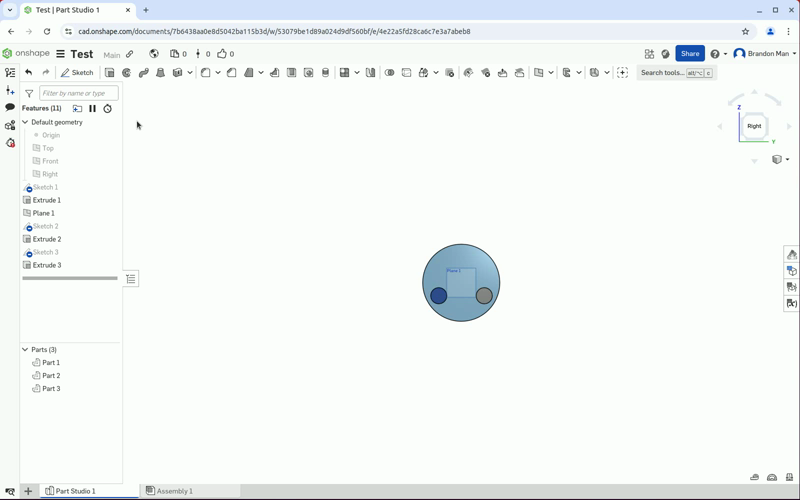
mouse_move(73, 189)
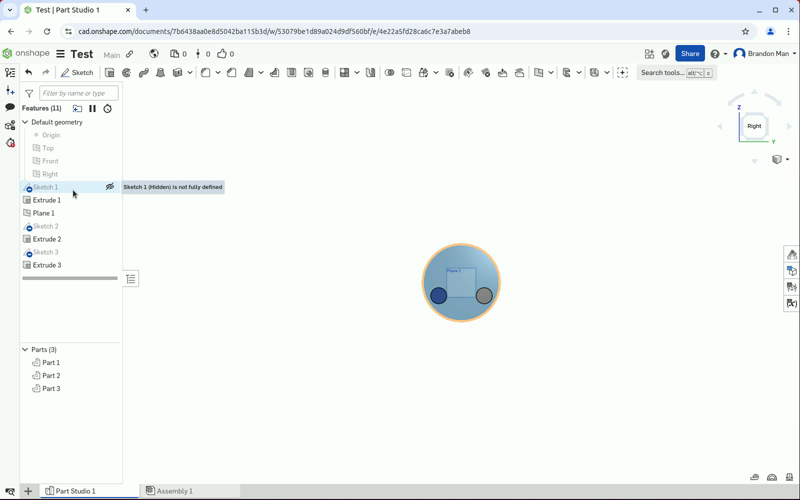
click(73, 189)
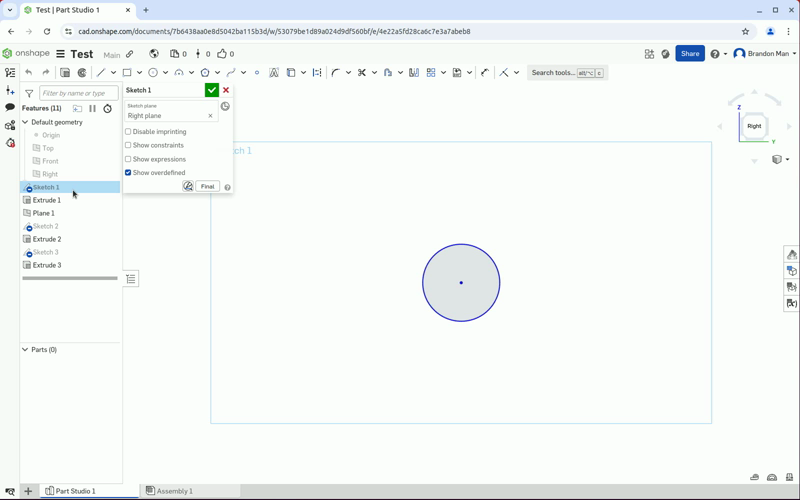
mouse_move(229, 92)
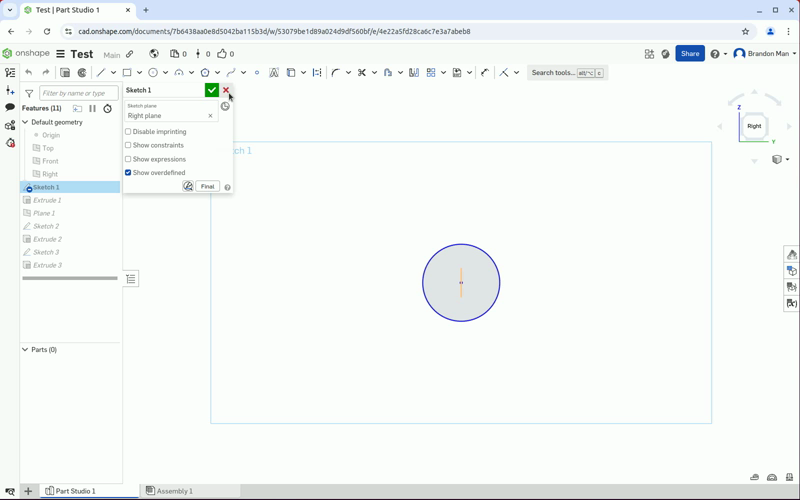
click(229, 92)
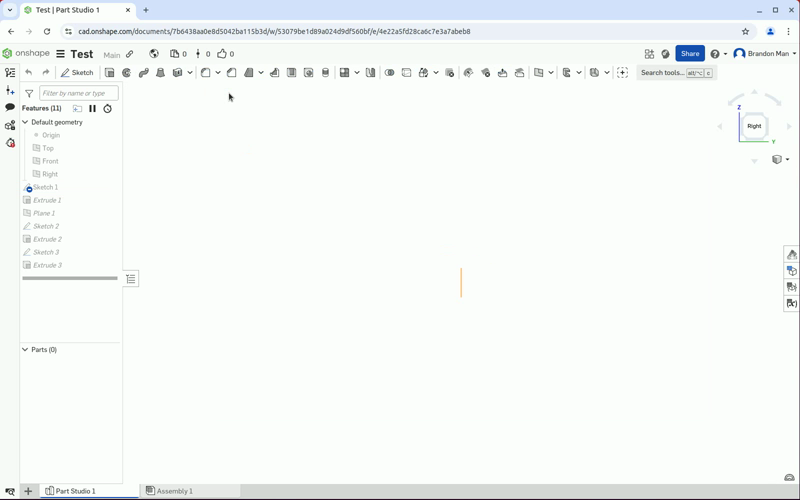
key(shift+s)
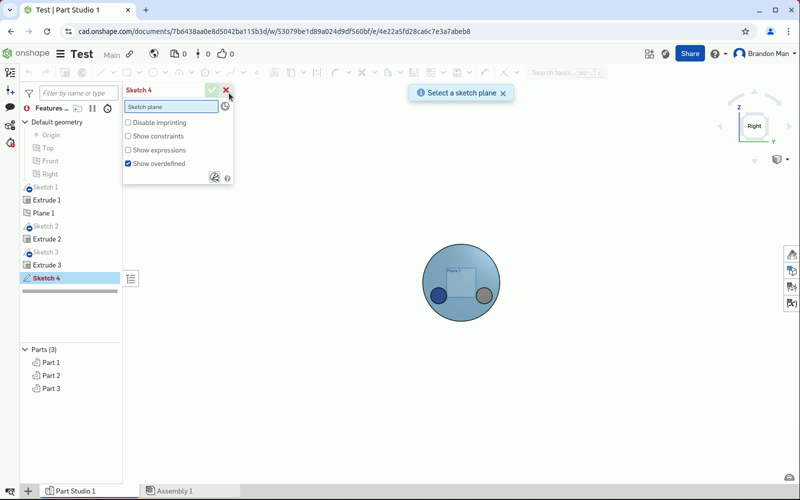
mouse_move(73, 215)
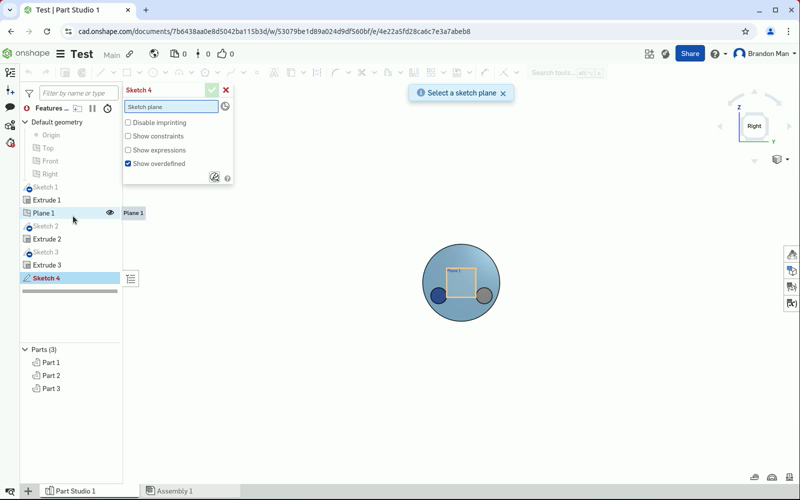
click(73, 215)
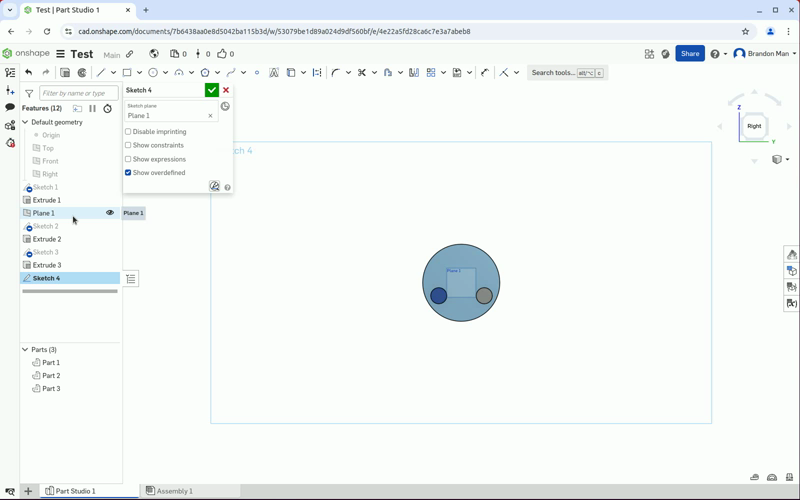
mouse_move(73, 352)
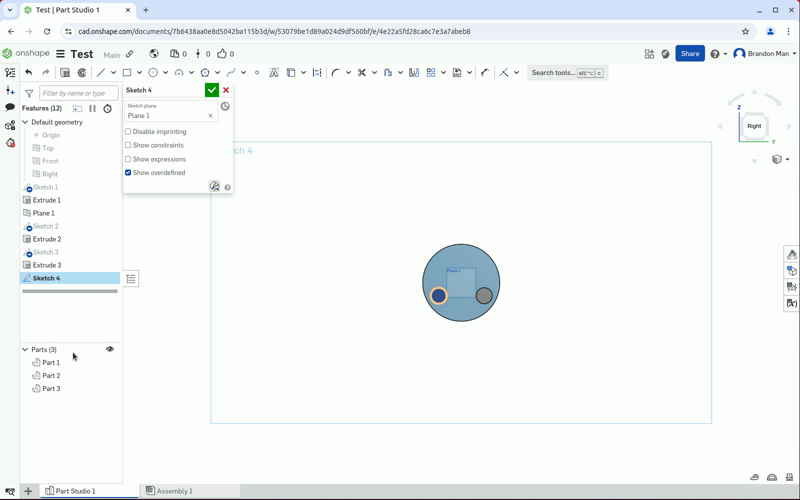
key(y)
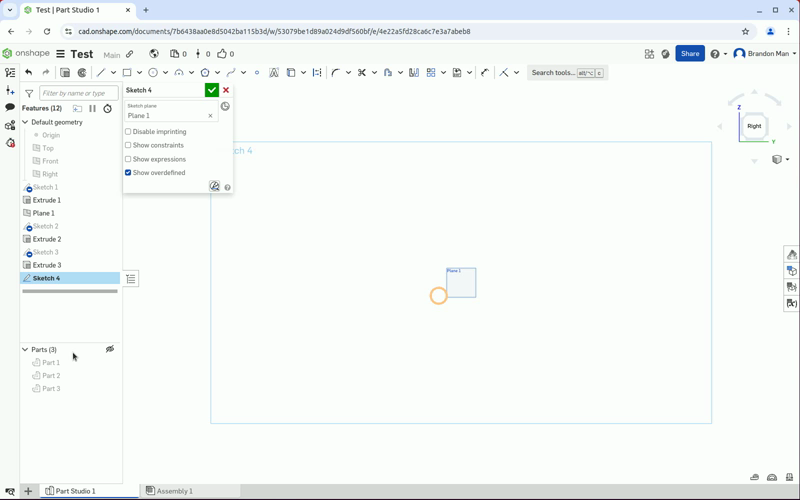
key(l)
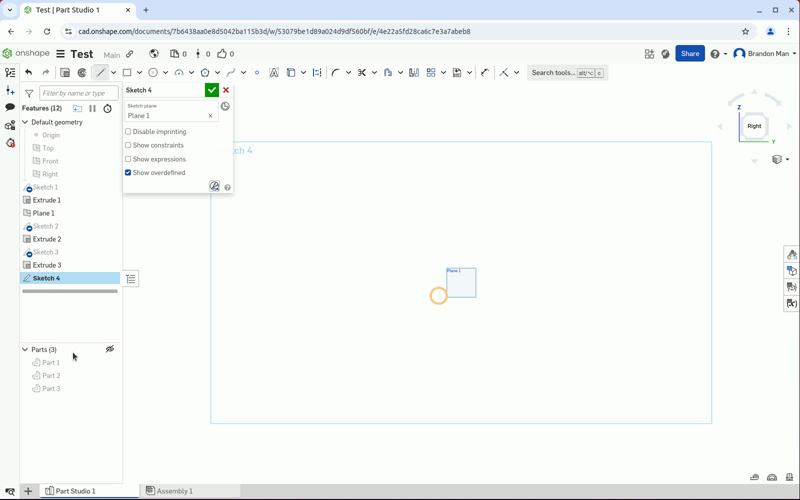
key_down(shift)
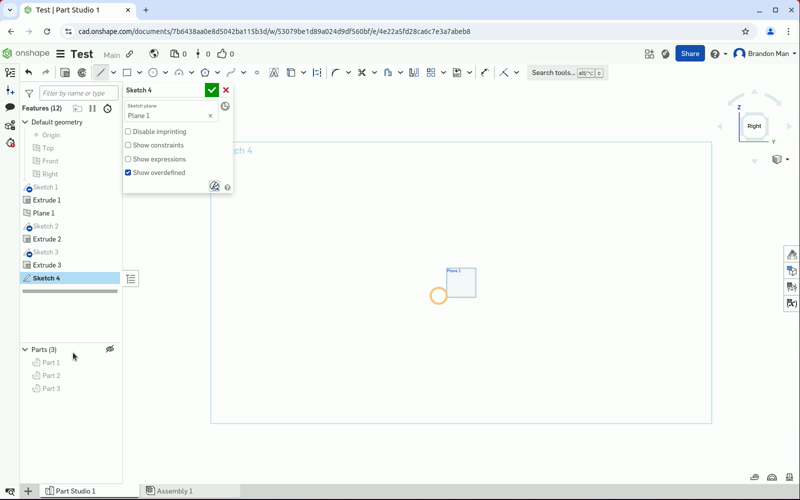
mouse_move(460, 264)
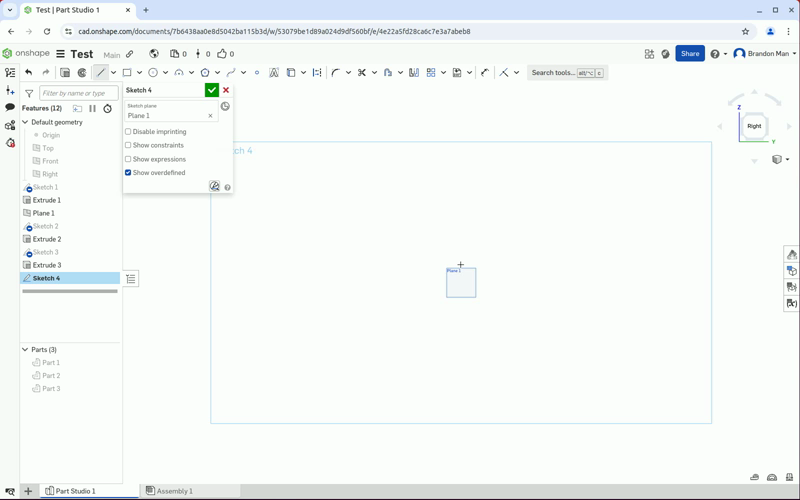
click(460, 264)
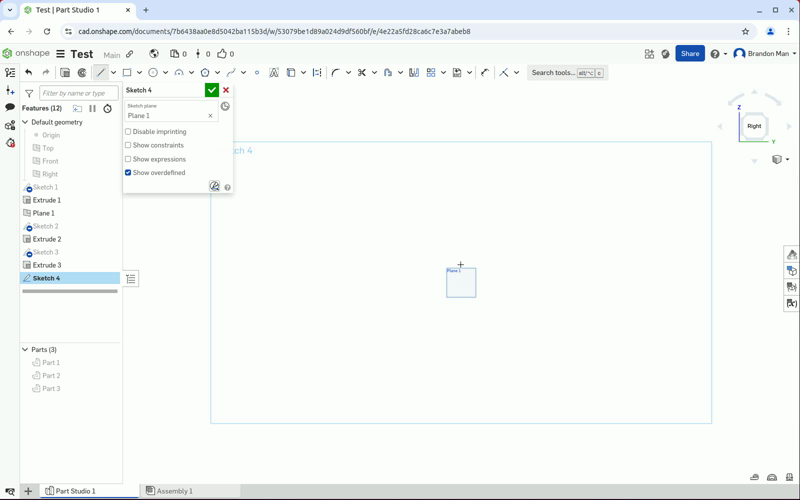
key_up(shift)
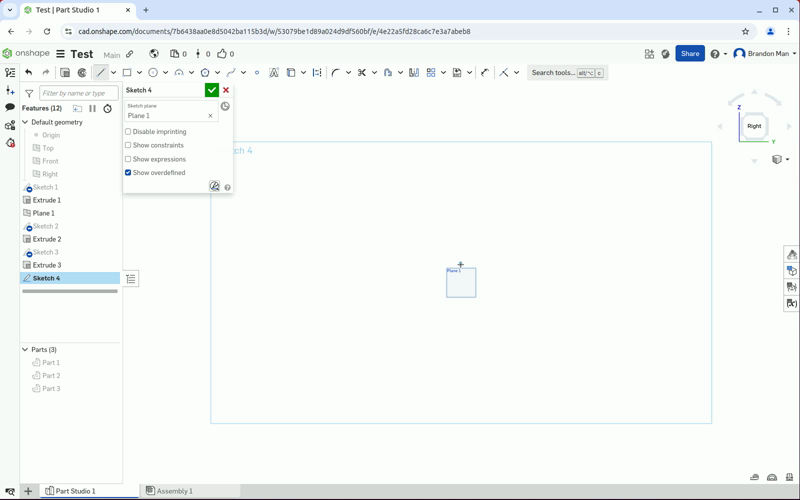
key_down(shift)
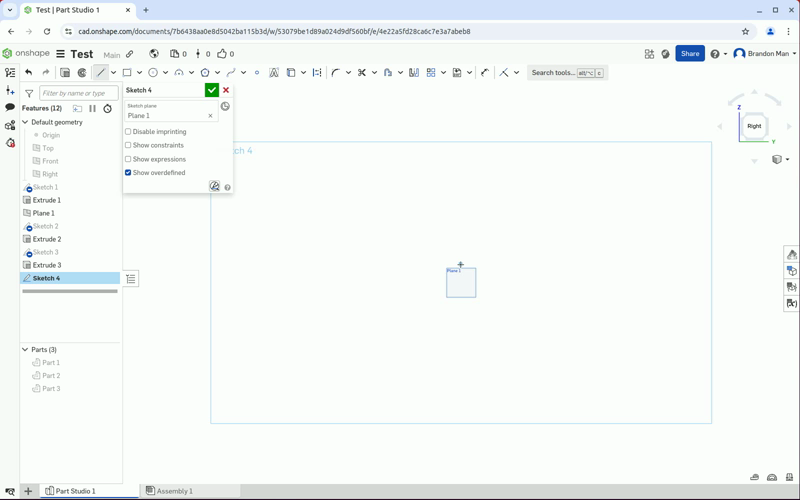
mouse_move(490, 264)
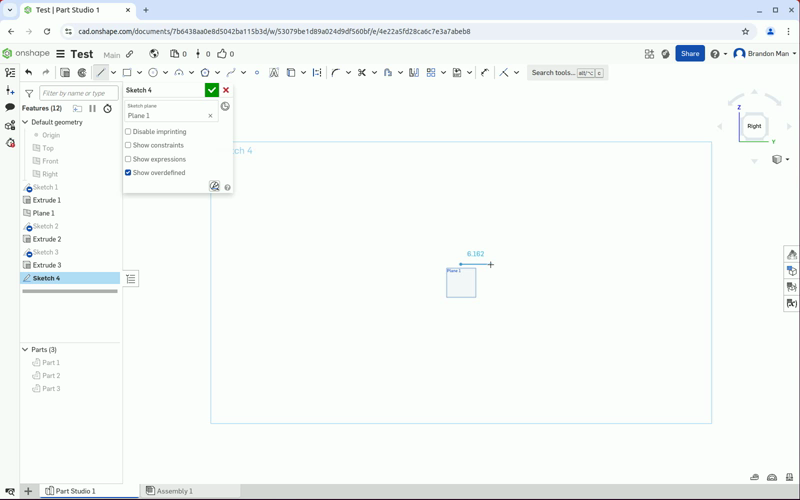
mouse_move(460, 255)
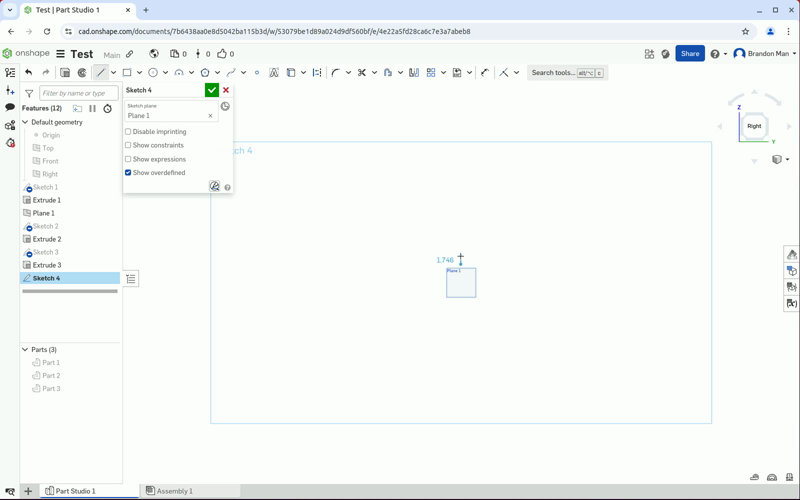
click(460, 255)
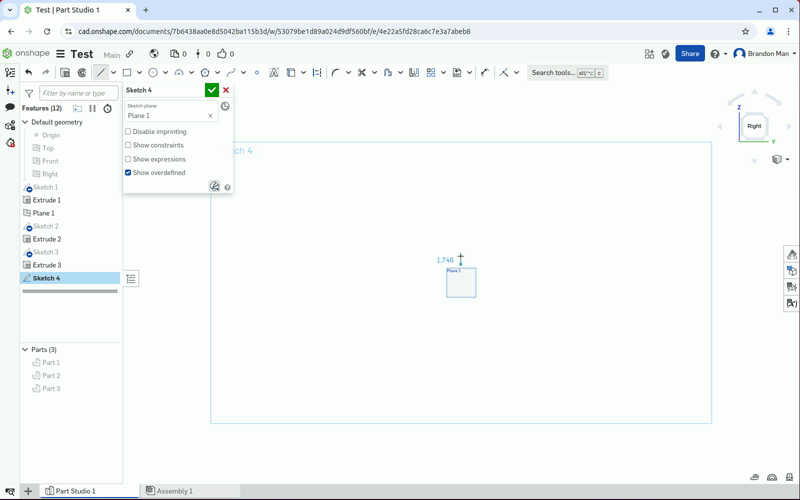
key_up(shift)
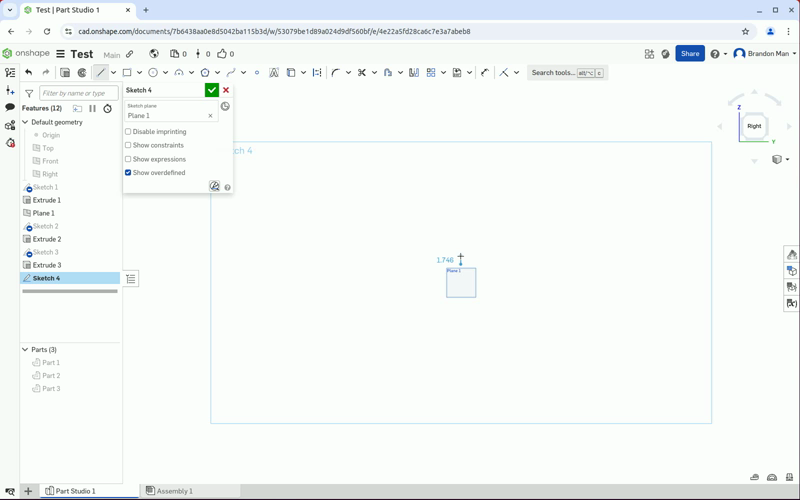
key_down(shift)
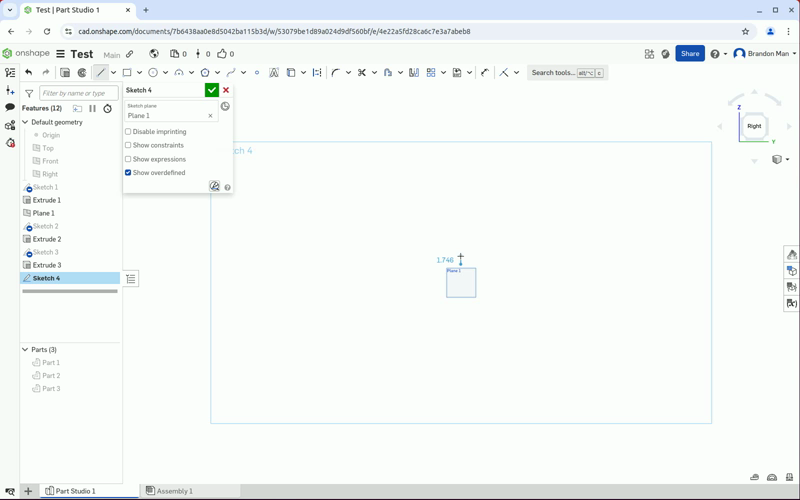
mouse_move(490, 255)
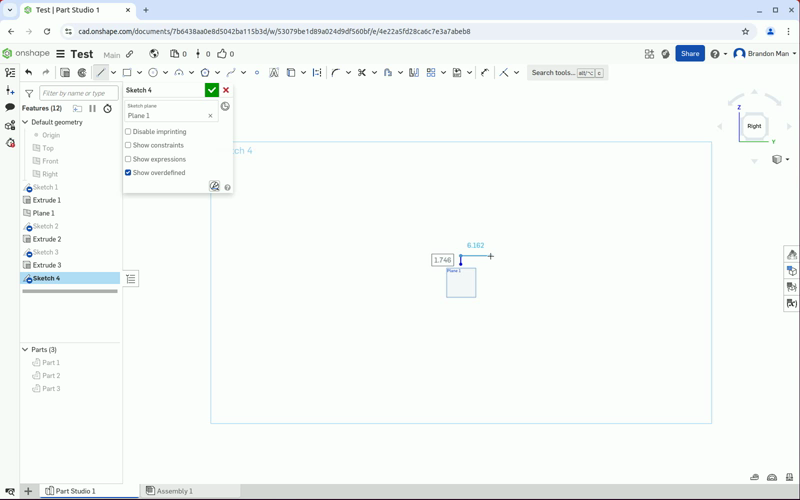
mouse_move(468, 255)
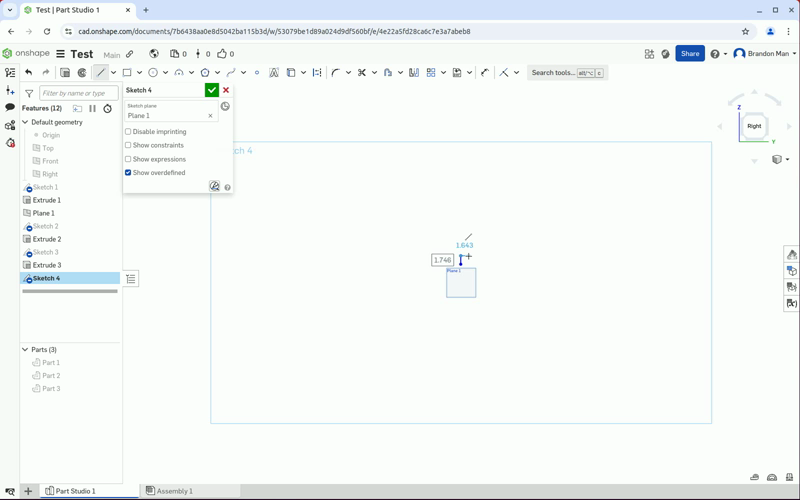
click(468, 255)
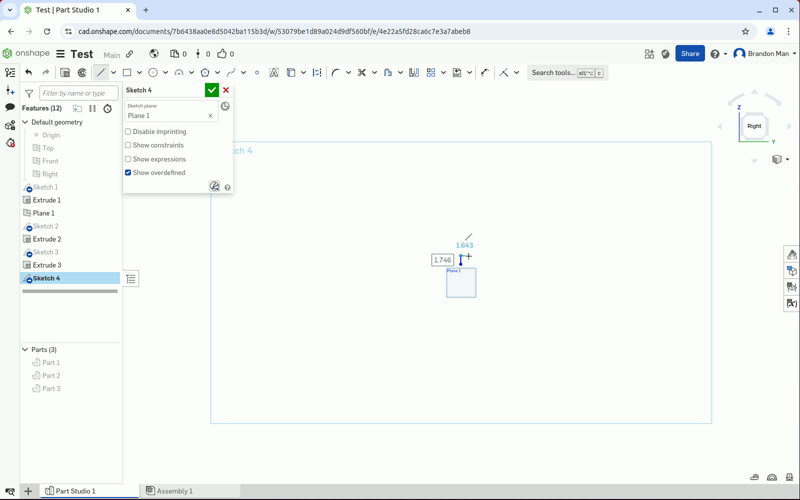
key_up(shift)
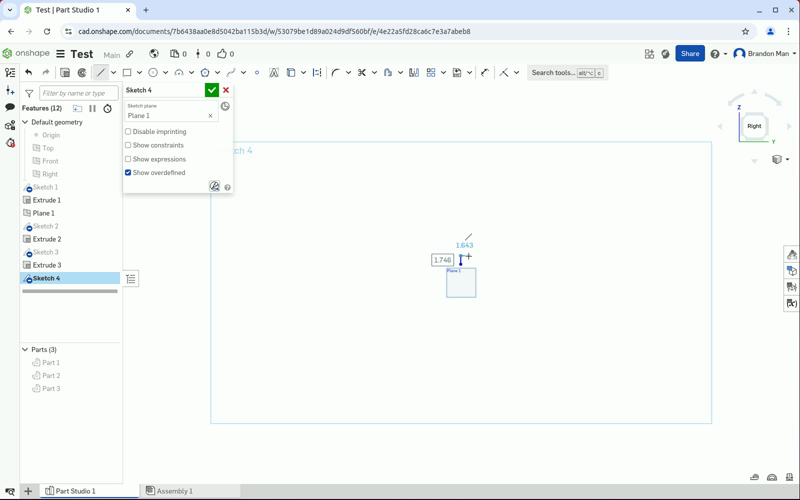
key(esc)
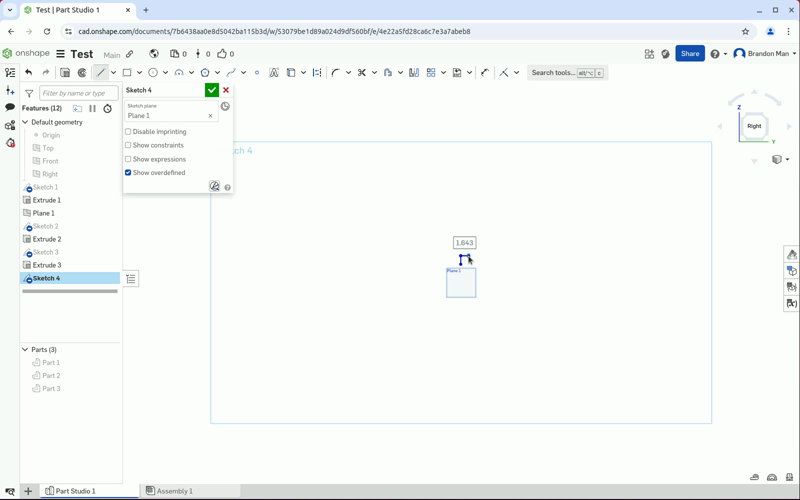
key(a)
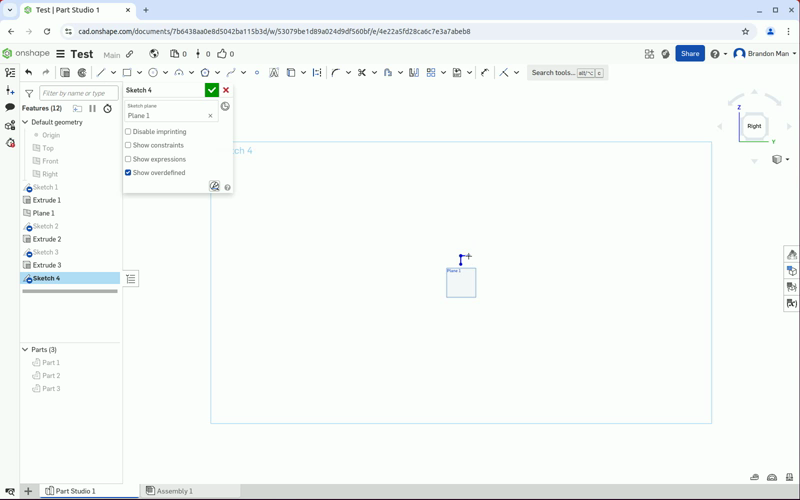
mouse_move(468, 255)
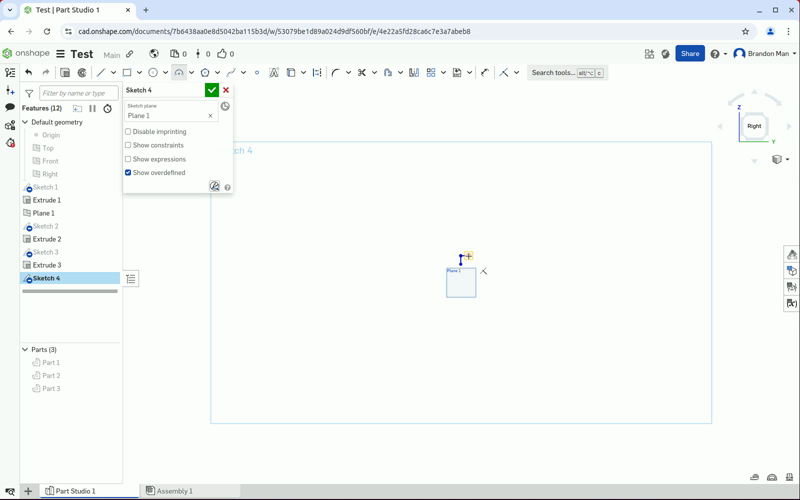
click(468, 255)
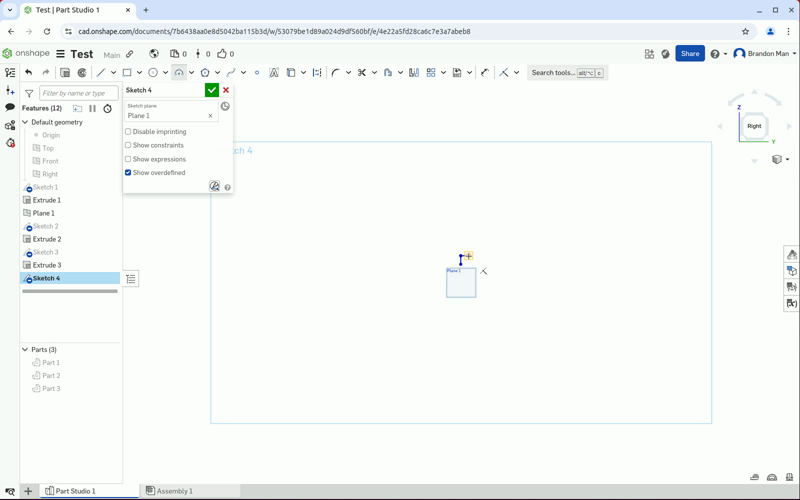
mouse_move(460, 264)
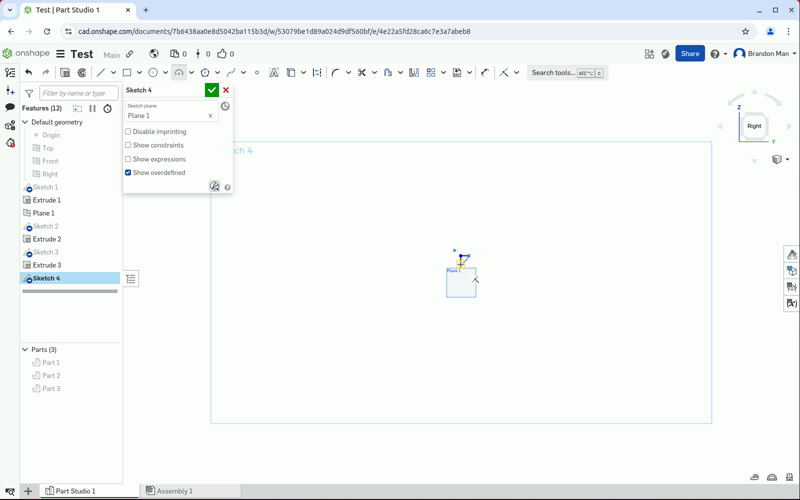
click(460, 264)
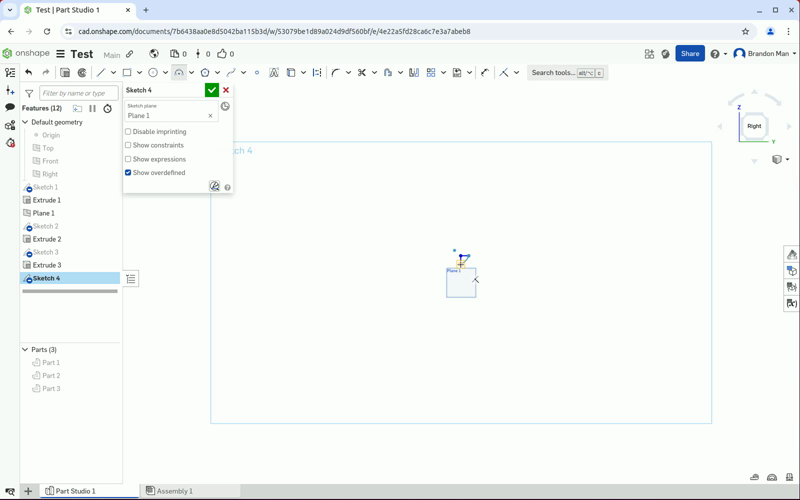
key_down(shift)
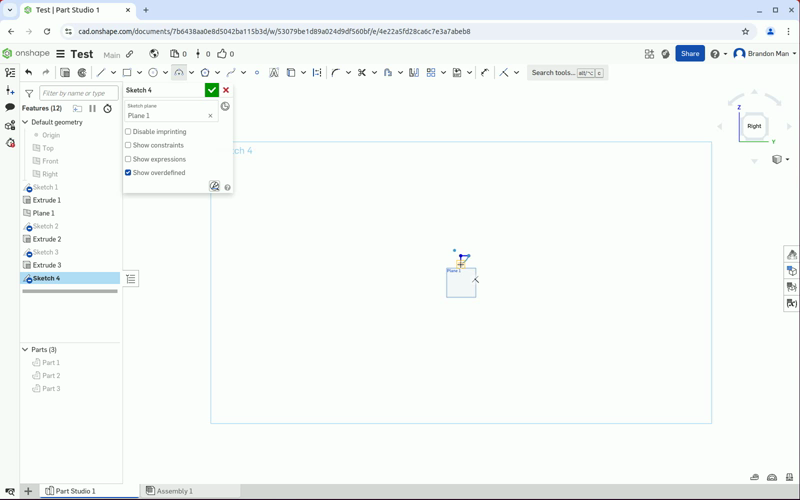
mouse_move(455, 250)
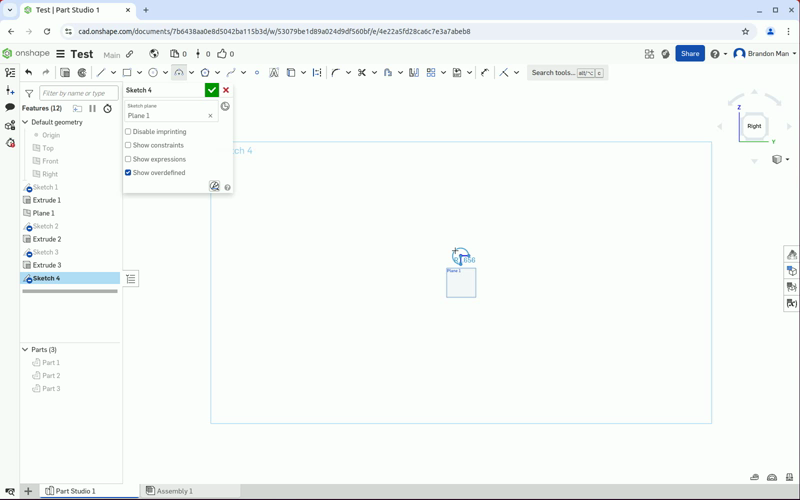
click(455, 250)
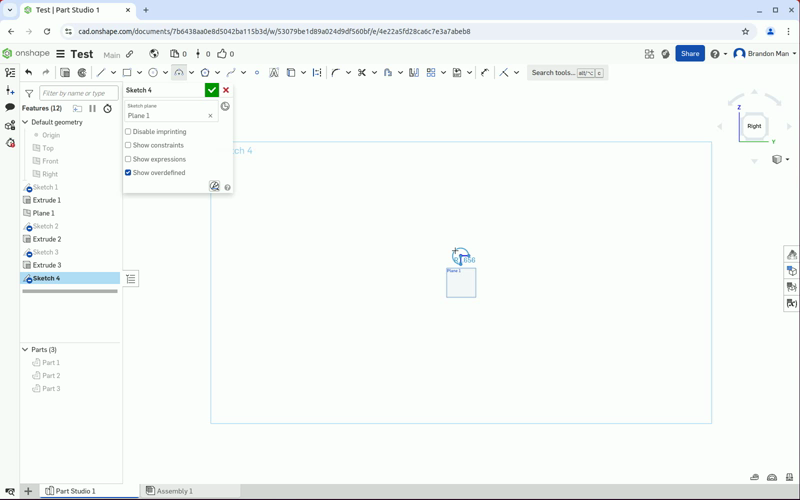
key_up(shift)
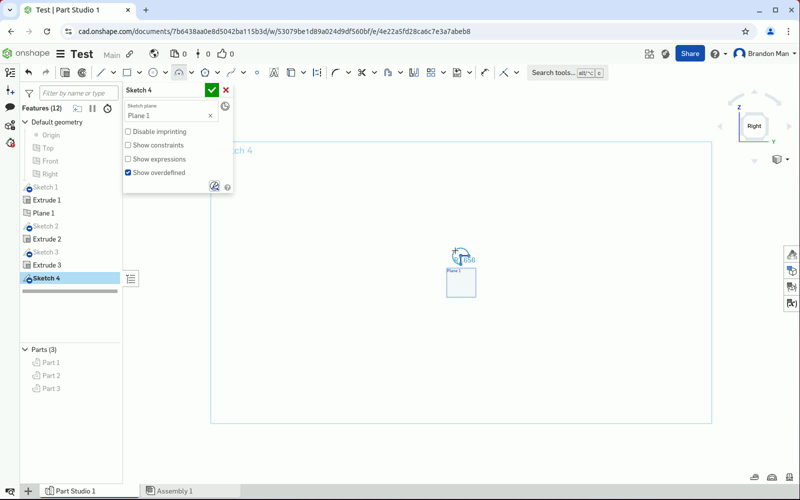
key(esc)
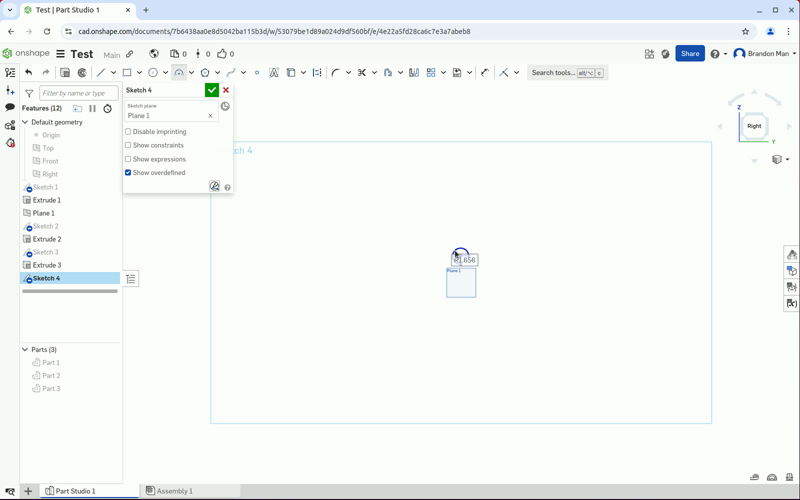
mouse_move(458, 255)
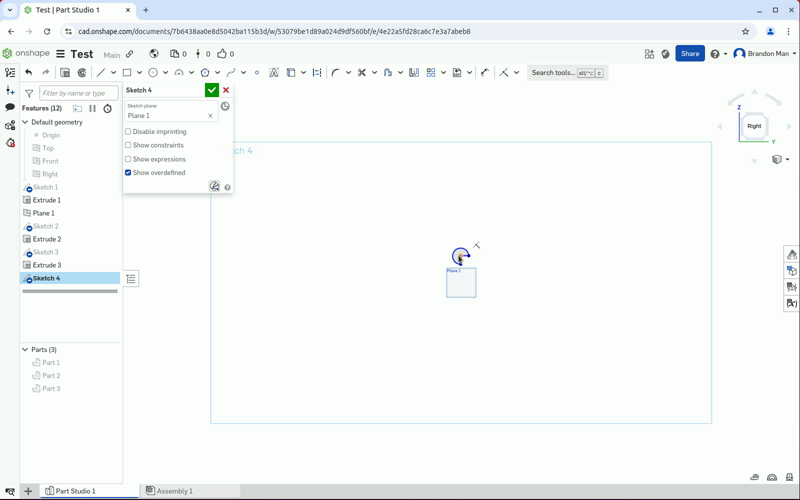
scroll(6)
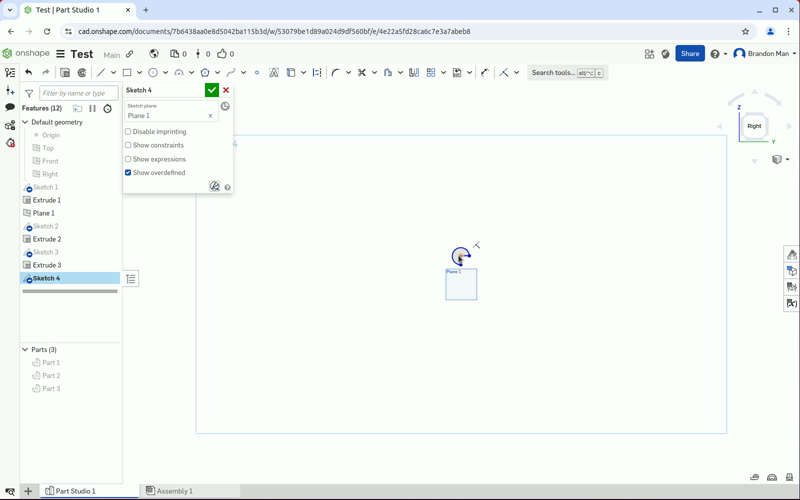
scroll(6)
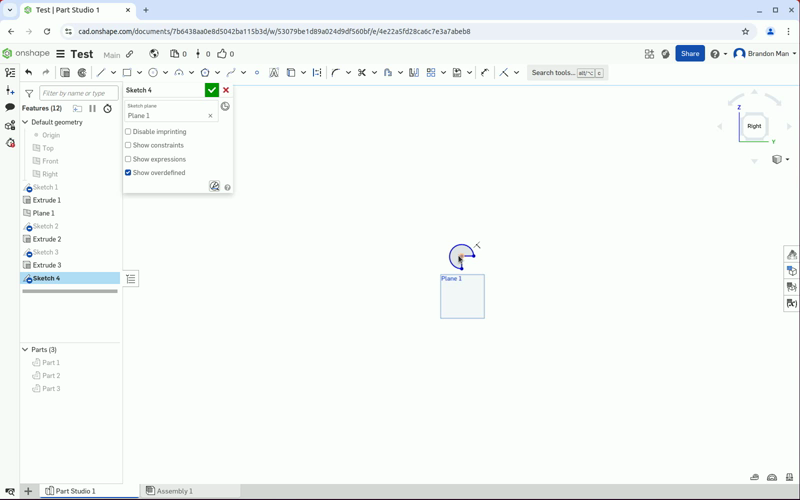
scroll(6)
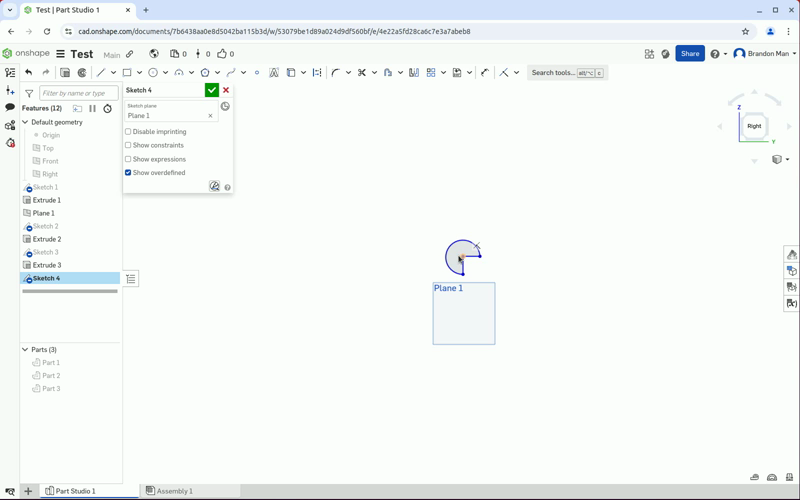
scroll(6)
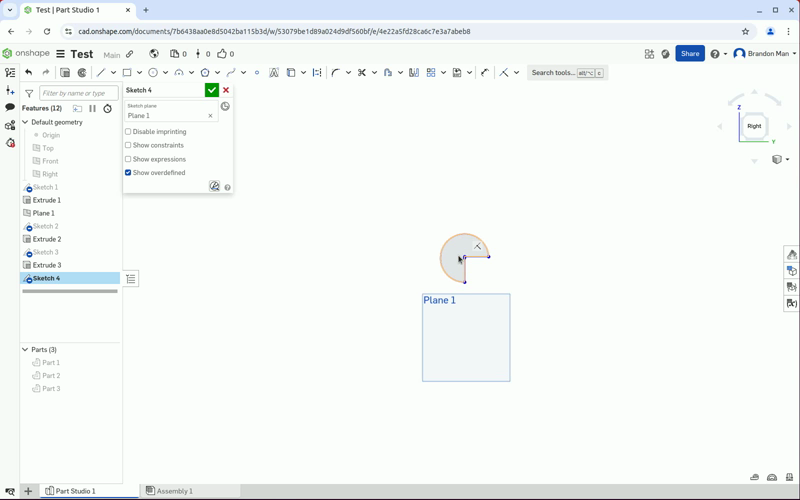
scroll(6)
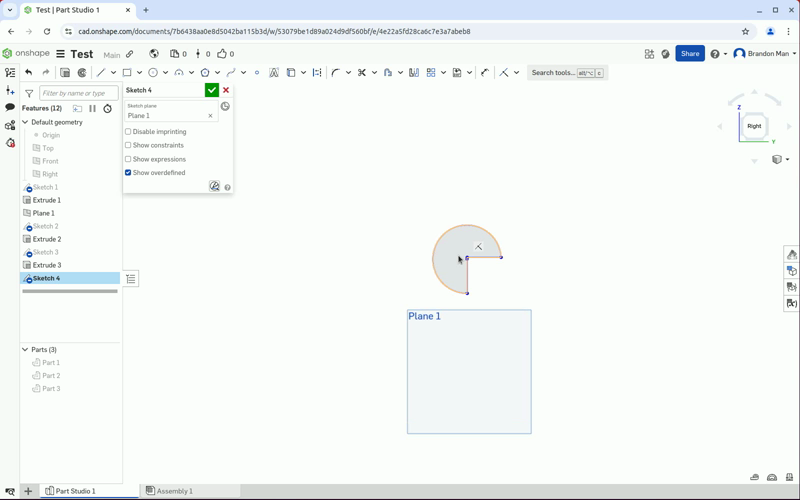
scroll(6)
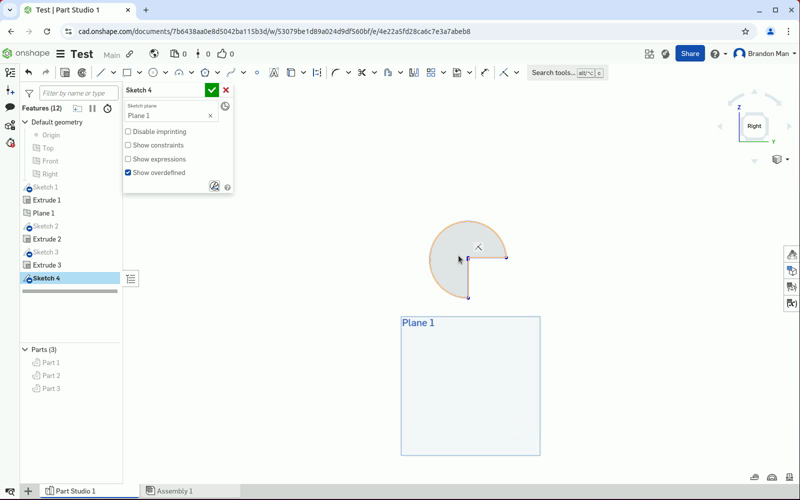
scroll(6)
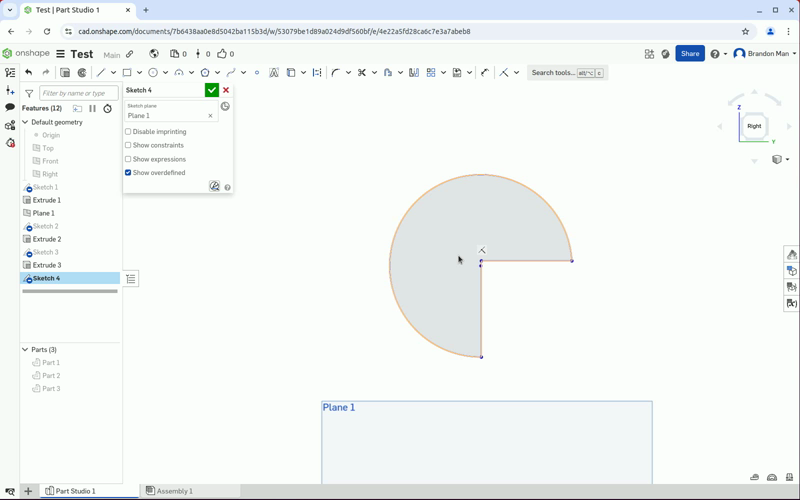
click(458, 255)
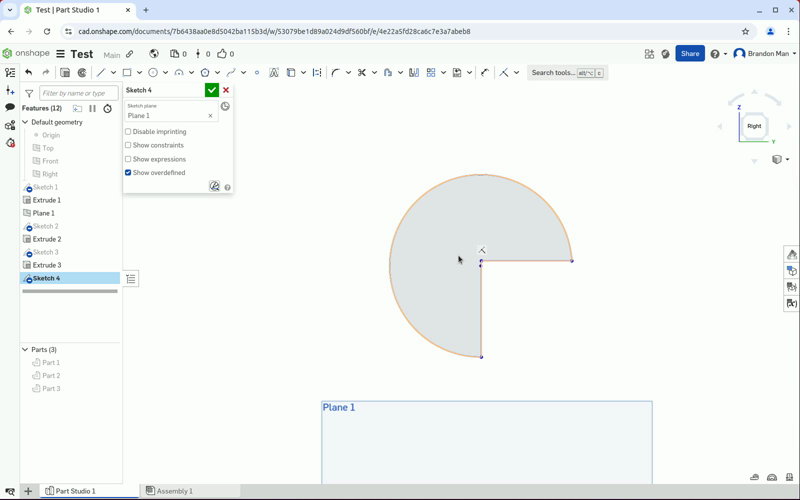
scroll(-6)
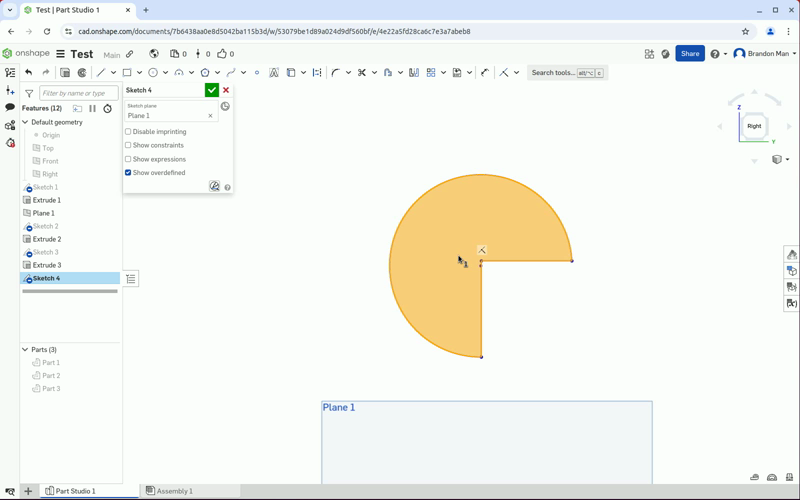
scroll(-6)
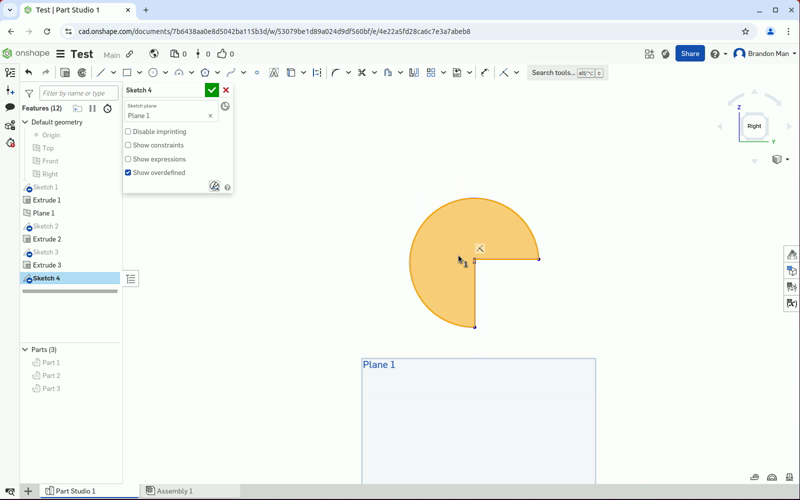
scroll(-6)
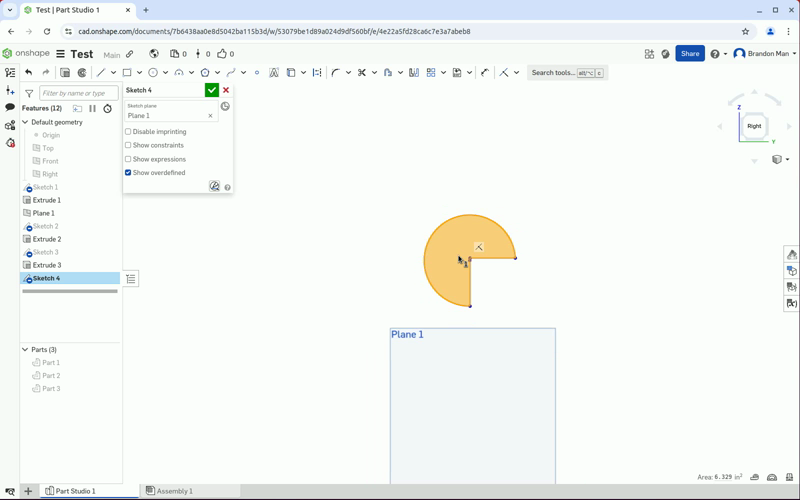
scroll(-6)
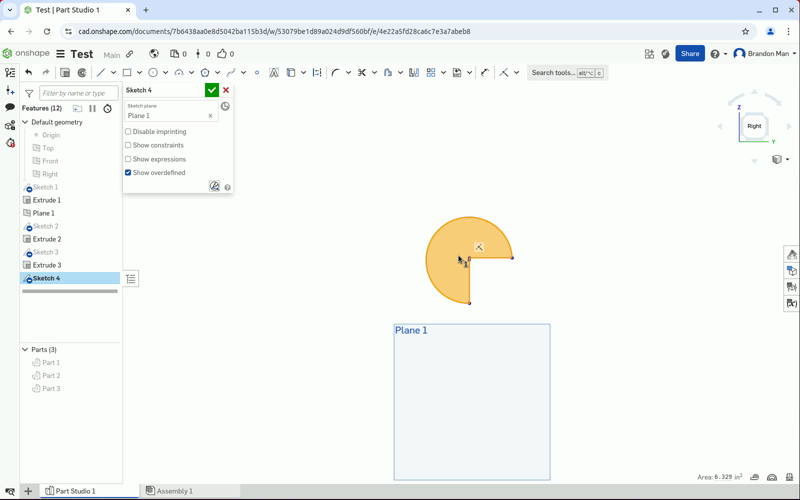
scroll(-6)
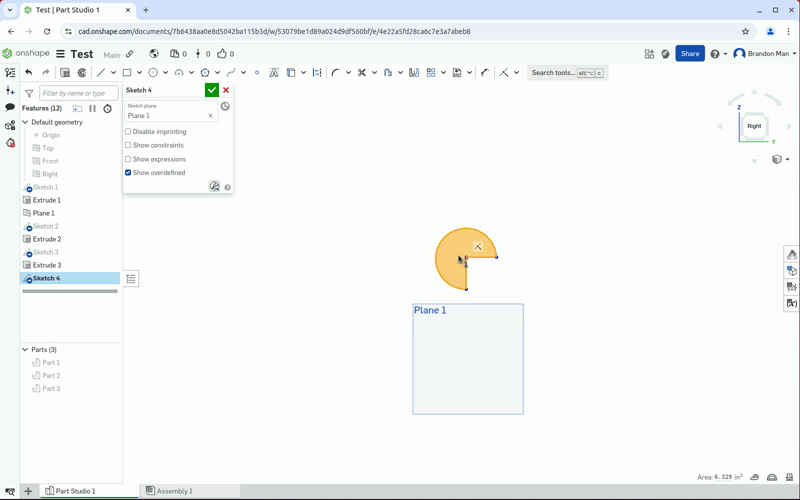
scroll(-6)
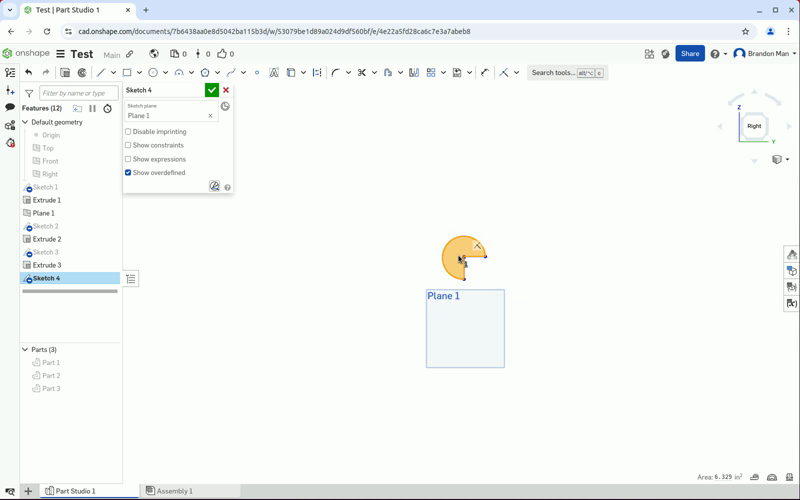
scroll(-6)
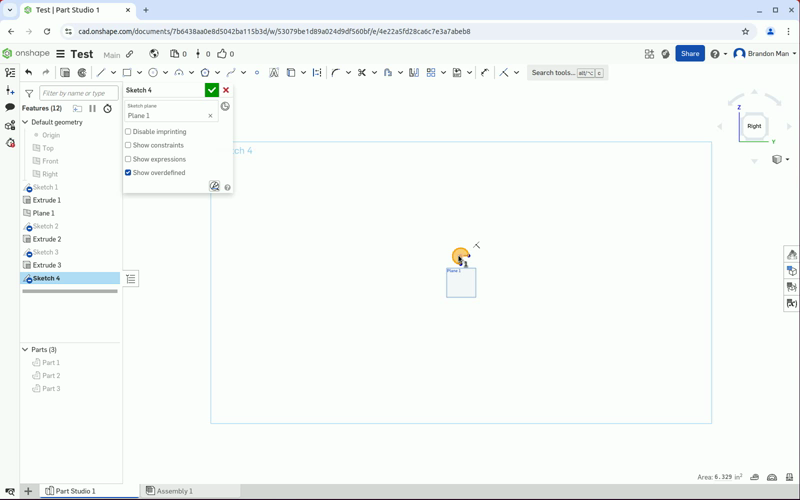
mouse_move(73, 352)
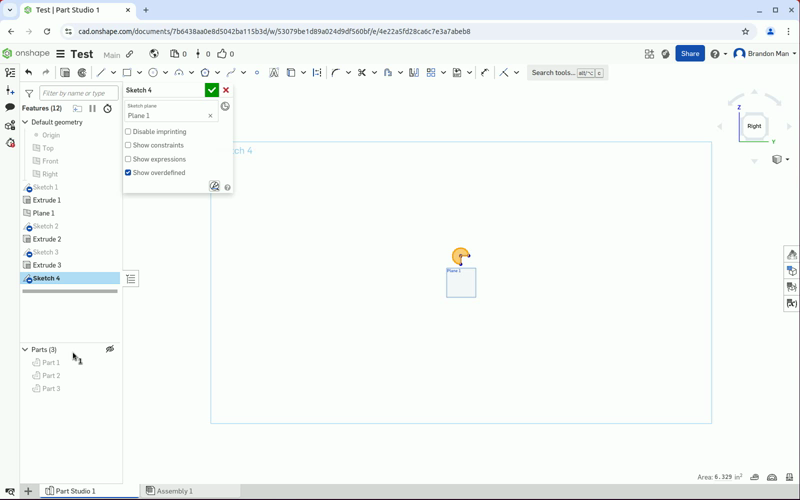
key(shift+y)
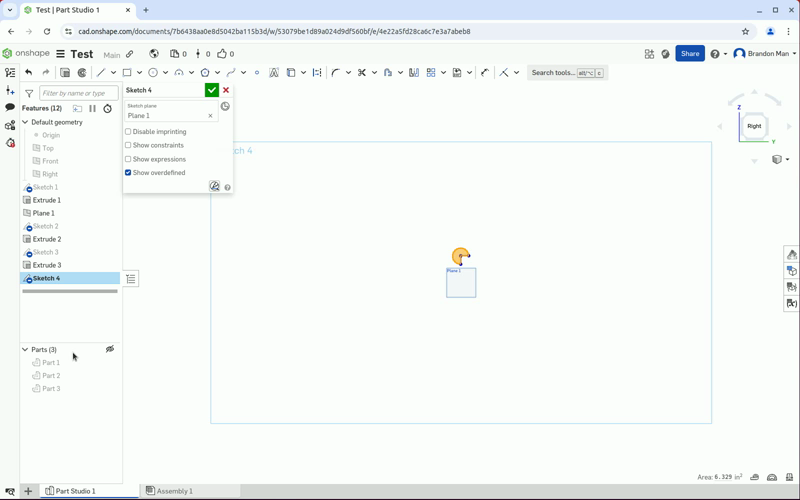
key(shift+e)
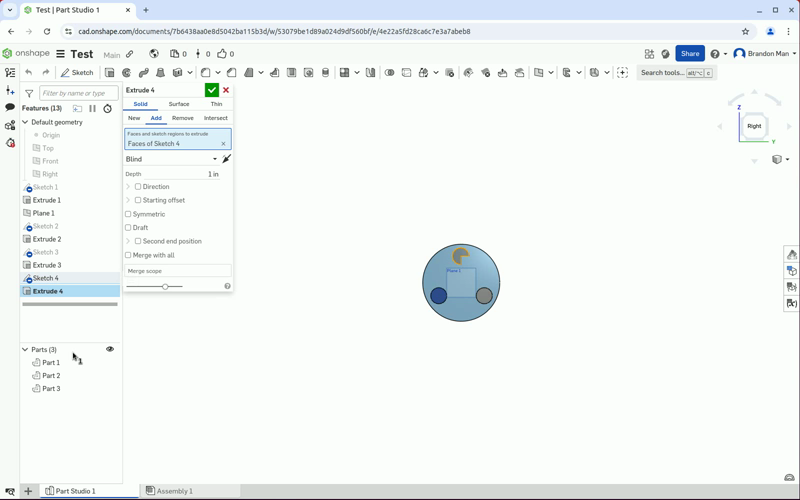
mouse_move(143, 106)
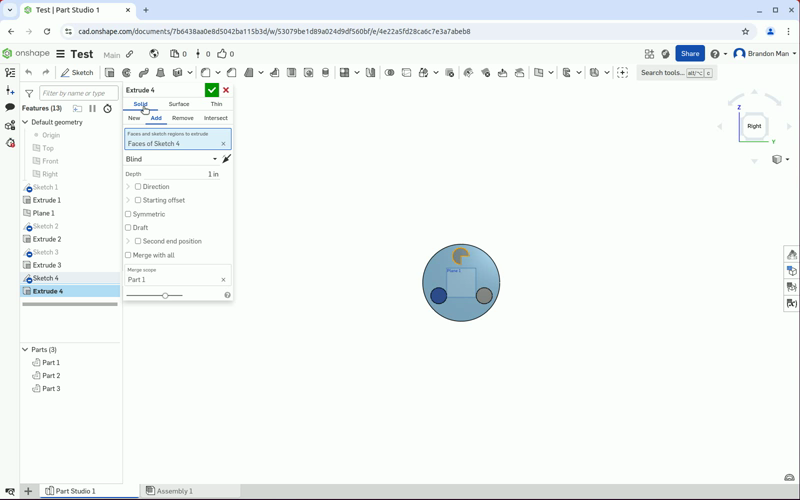
click(143, 106)
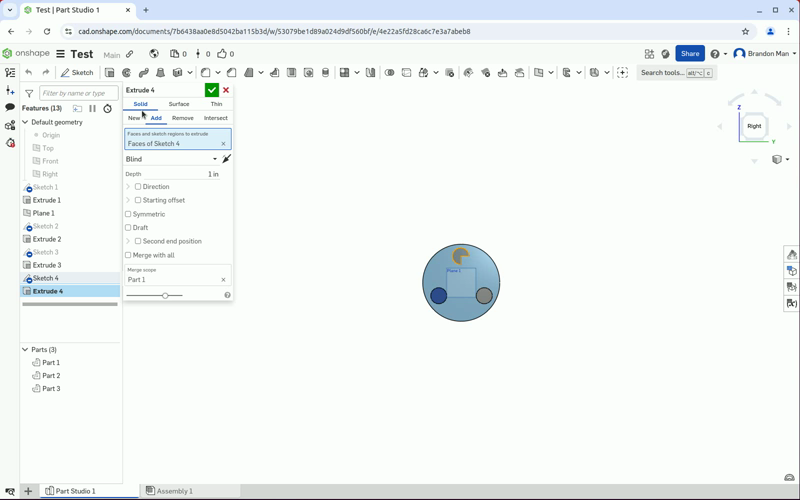
mouse_move(137, 120)
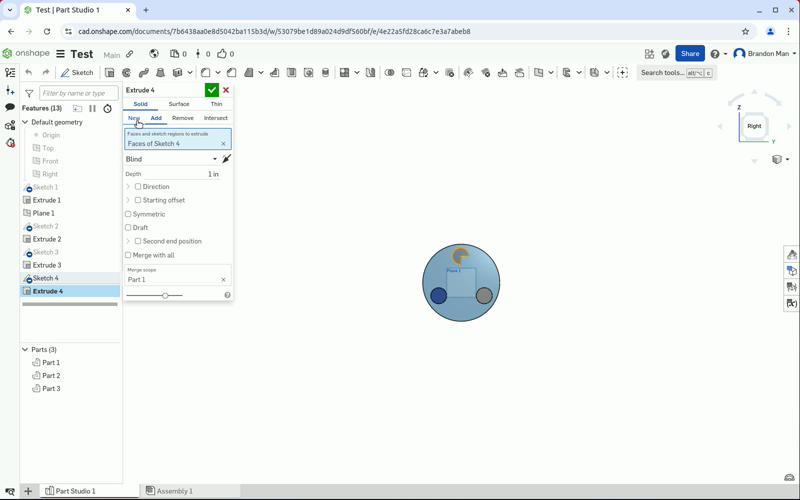
click(137, 120)
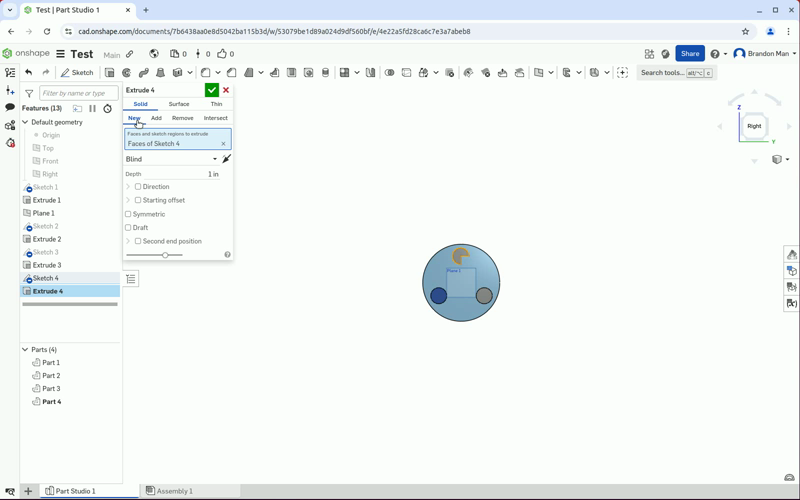
key(tab, 4)
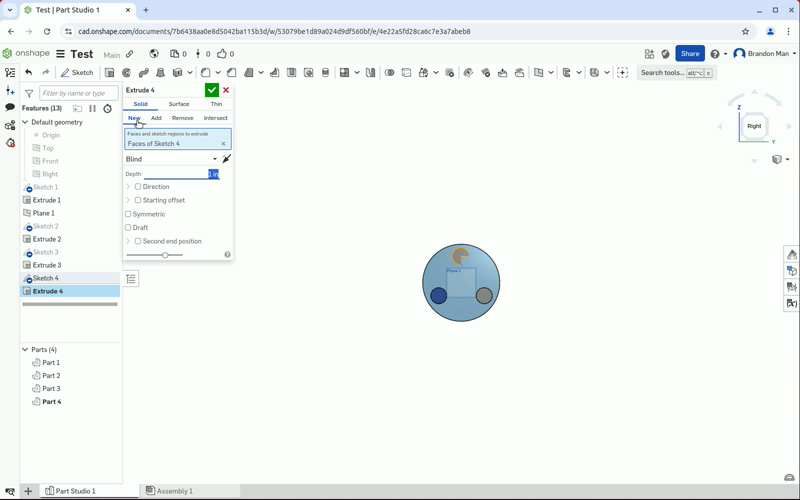
text(11.554)
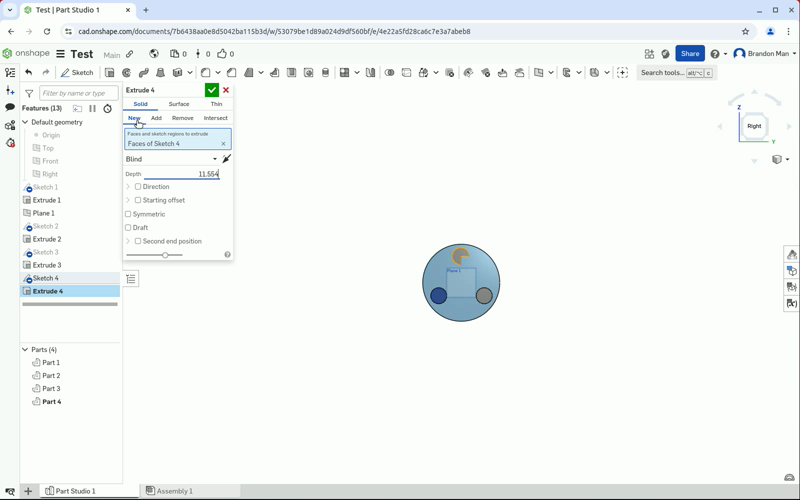
key(enter)
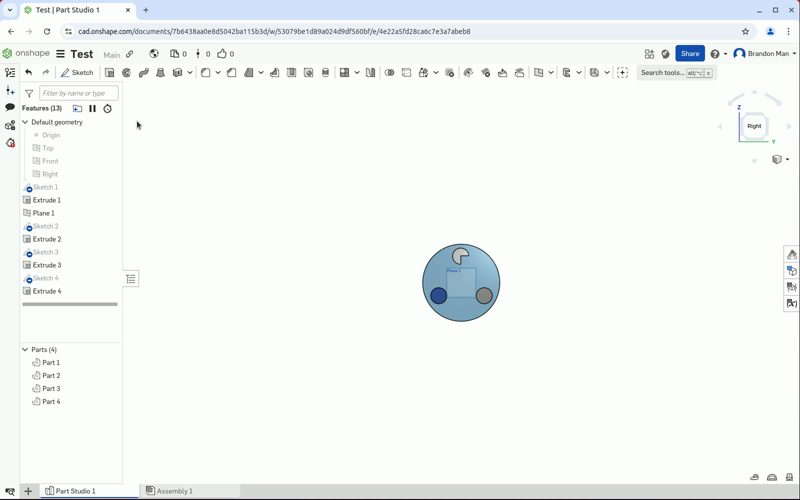
key(shift+h)
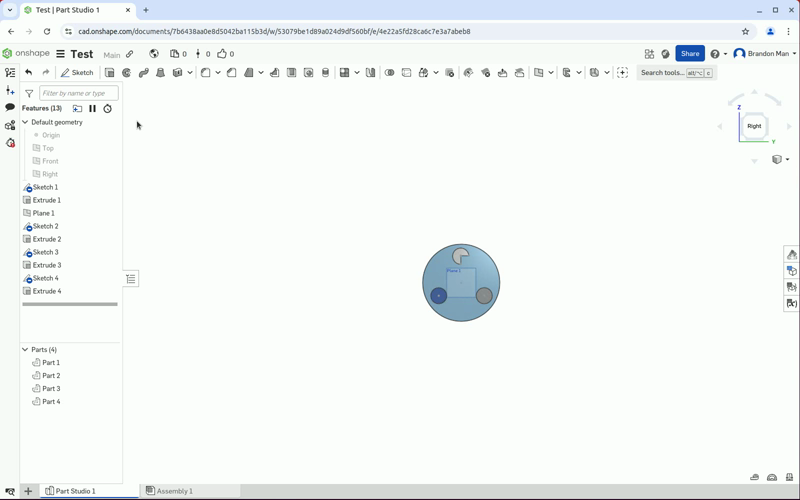
key(shift+h)
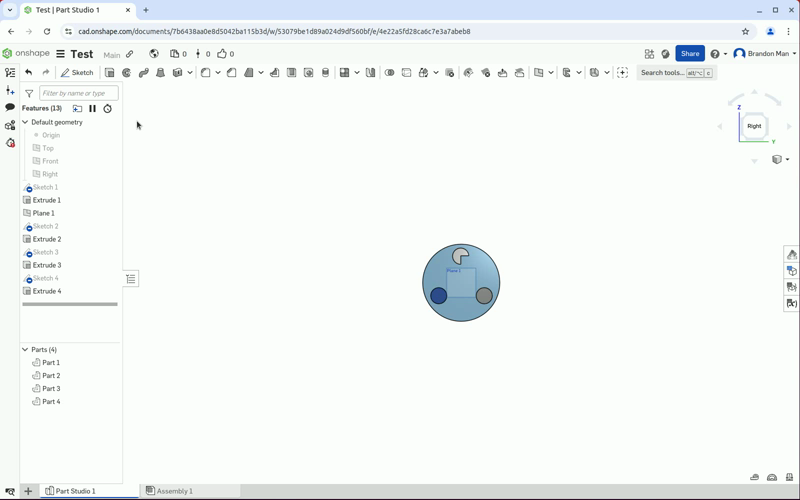
mouse_move(73, 189)
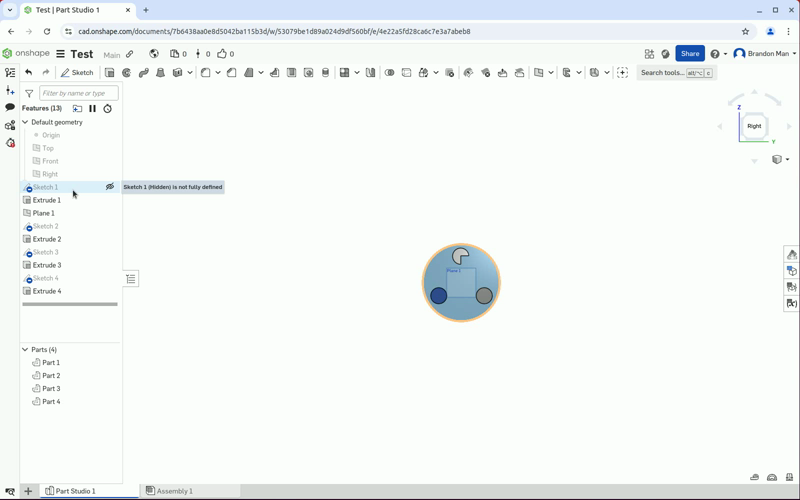
click(73, 189)
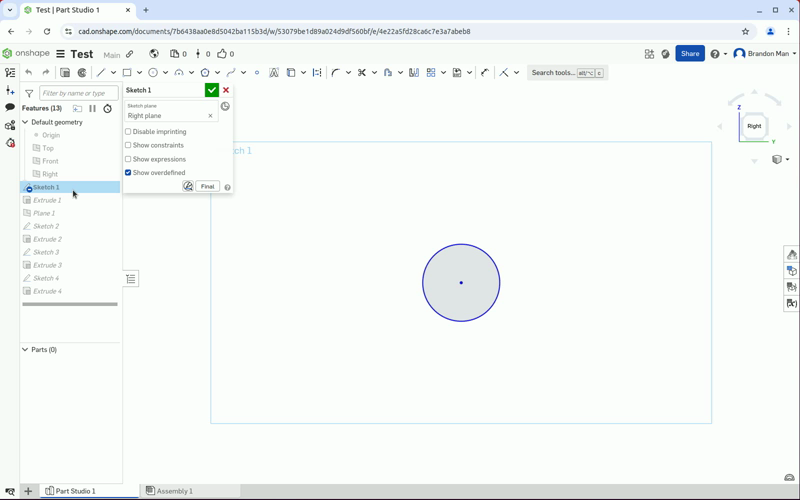
mouse_move(229, 92)
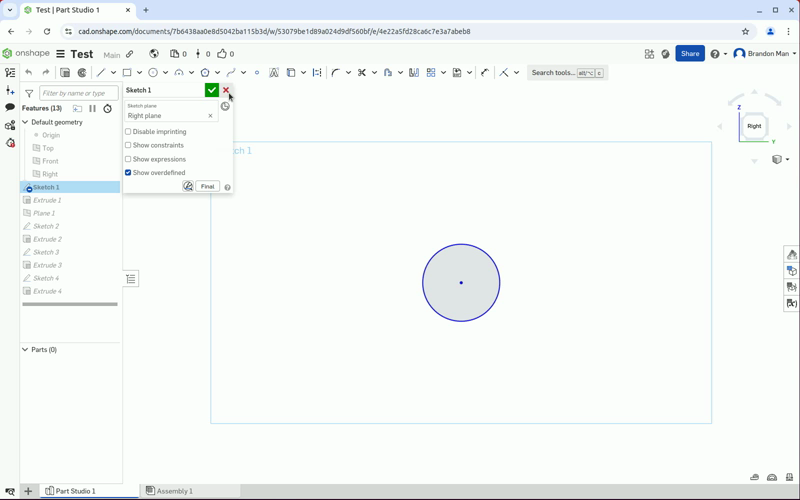
click(229, 92)
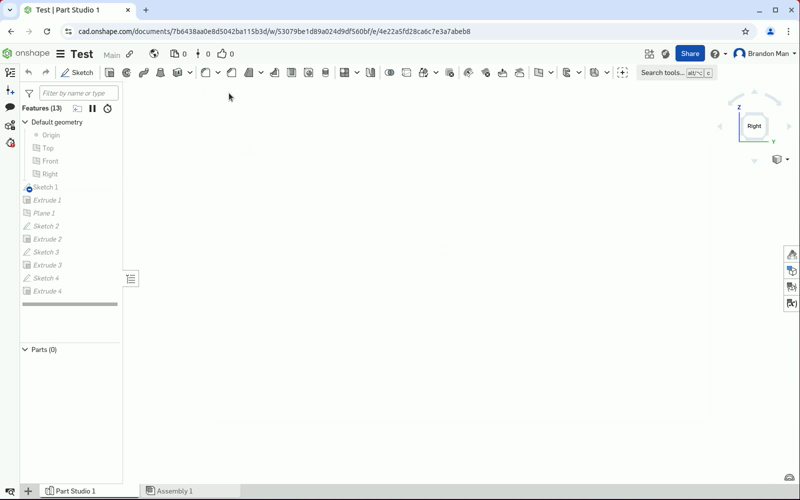
key(shift+s)
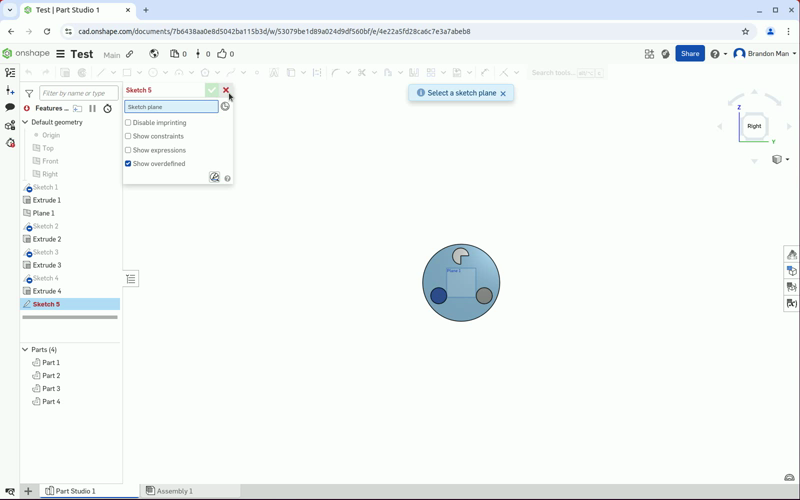
mouse_move(73, 215)
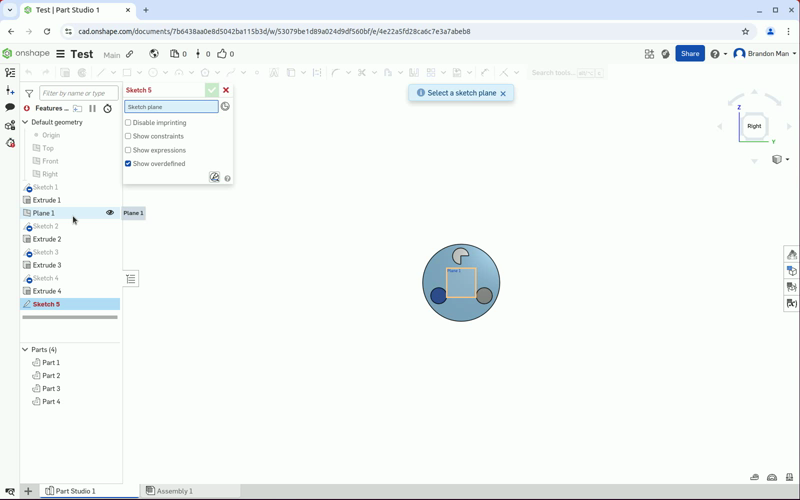
click(73, 215)
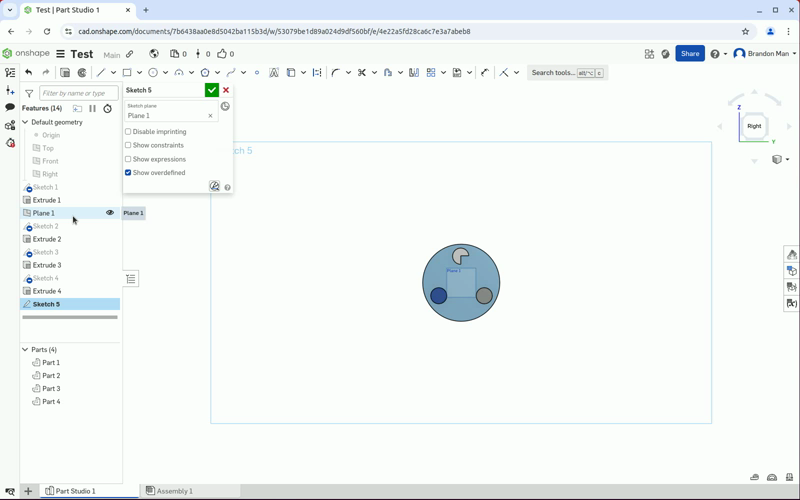
mouse_move(73, 352)
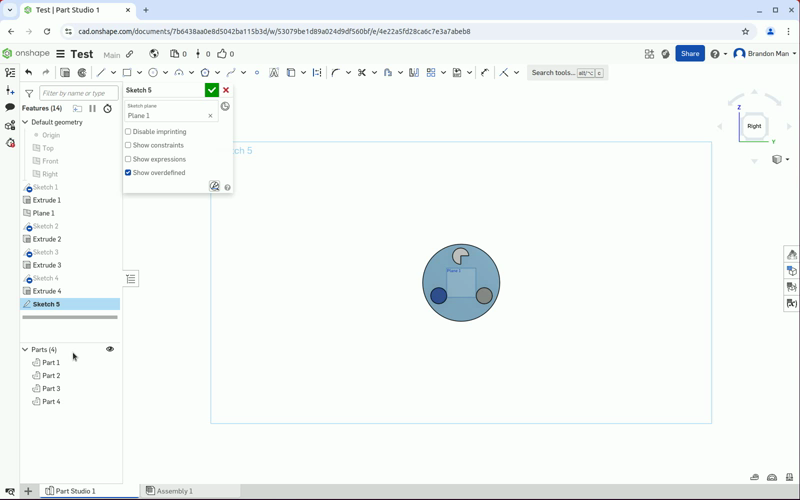
key(y)
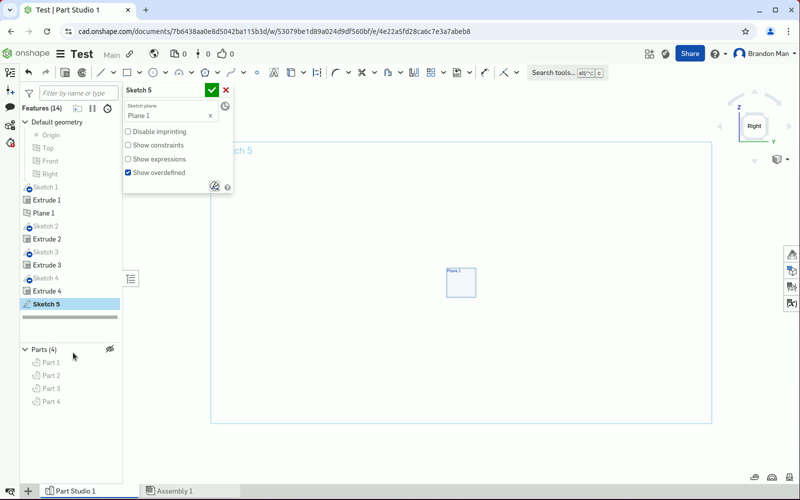
key(a)
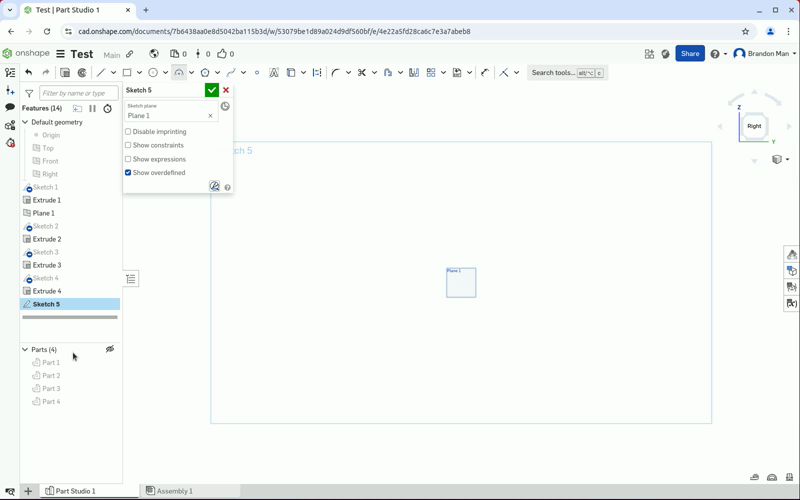
key_down(shift)
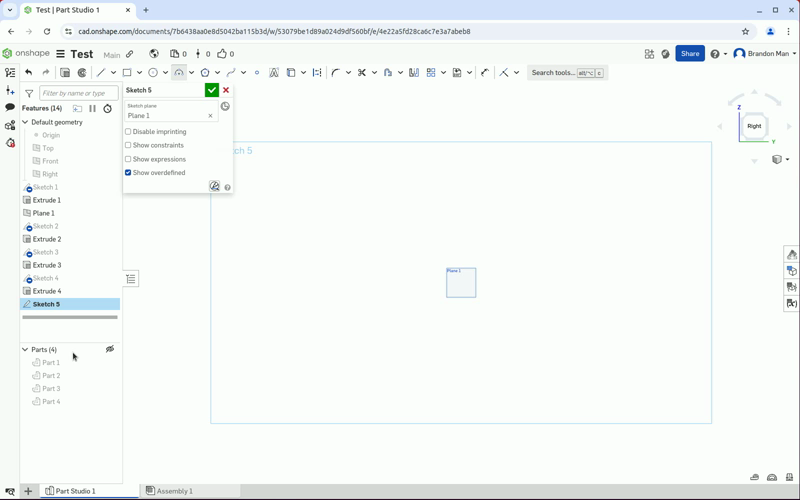
mouse_move(460, 264)
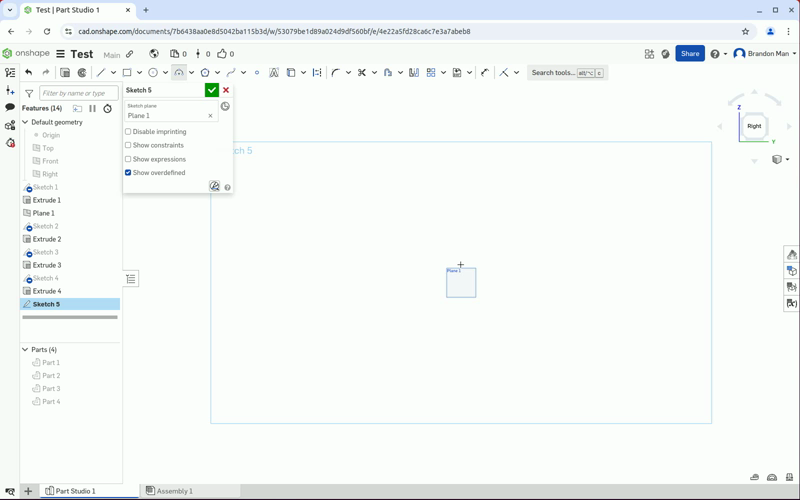
click(460, 264)
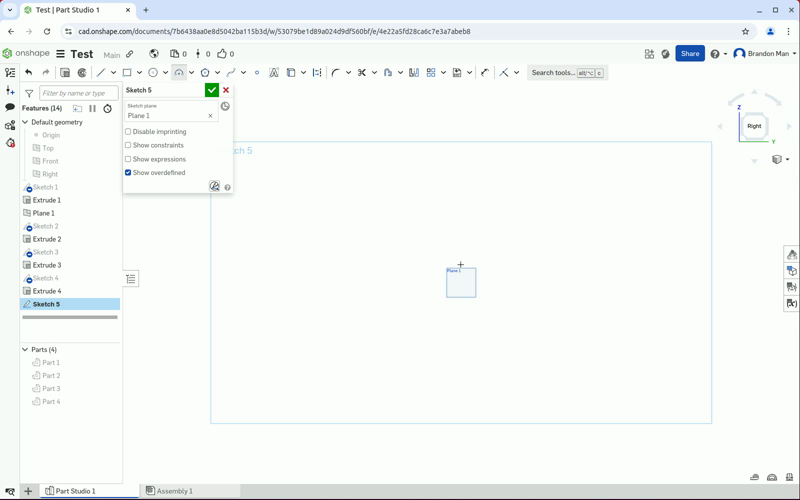
key_up(shift)
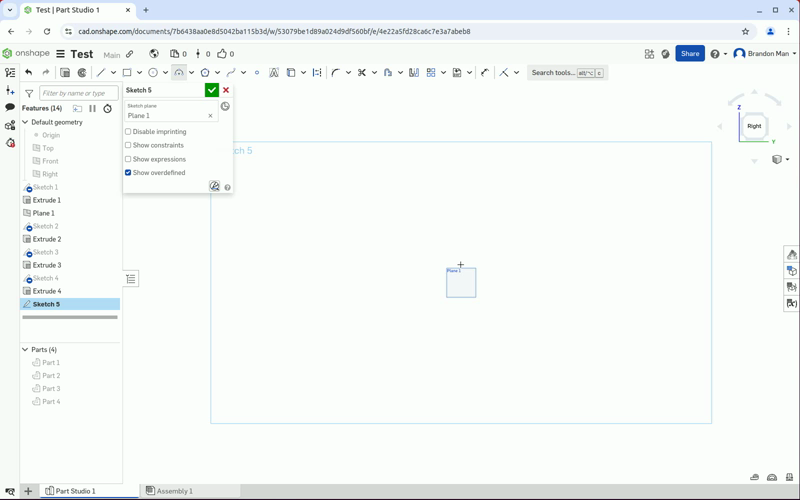
key_down(shift)
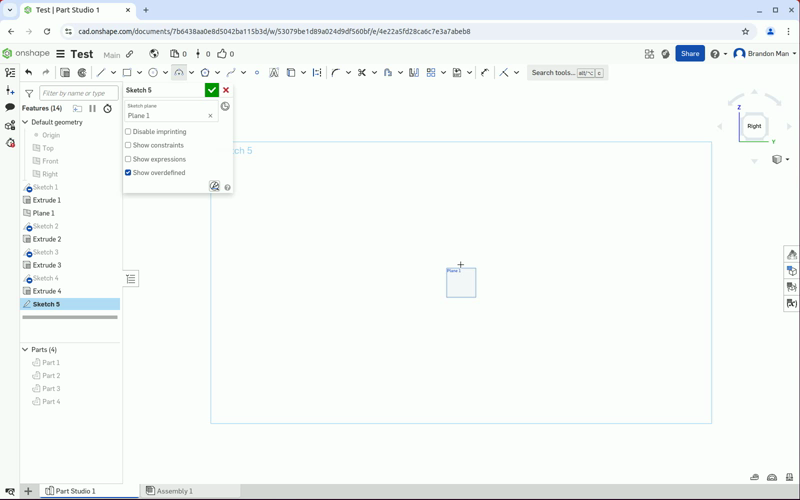
mouse_move(468, 255)
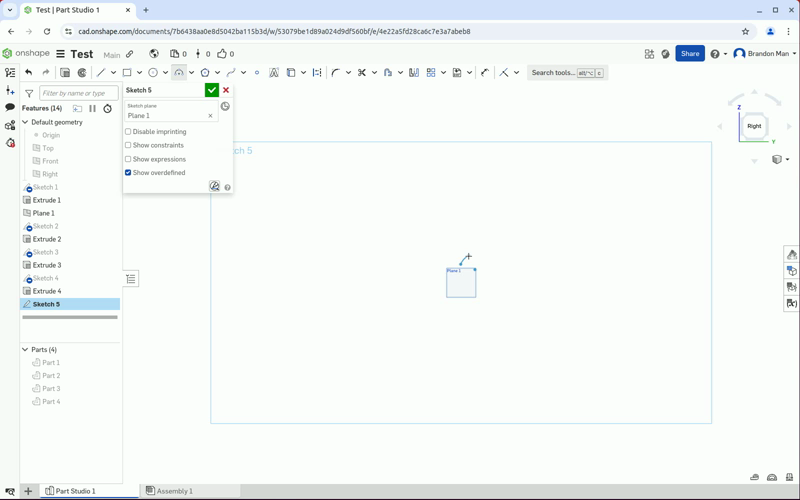
click(468, 255)
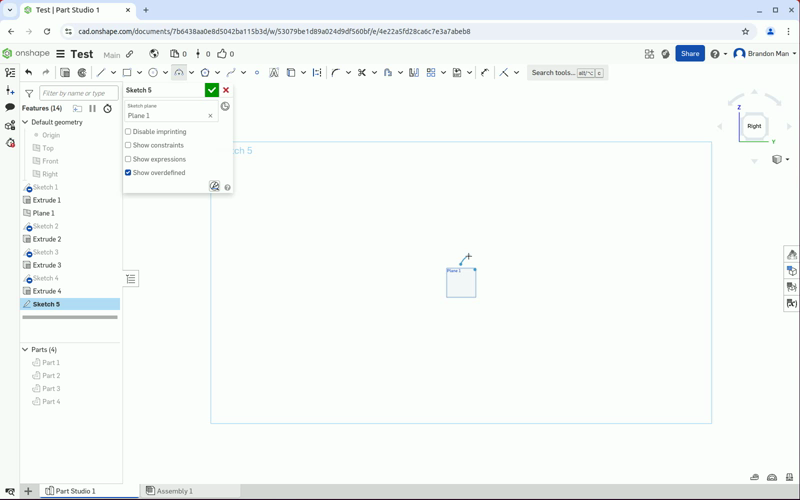
mouse_move(466, 261)
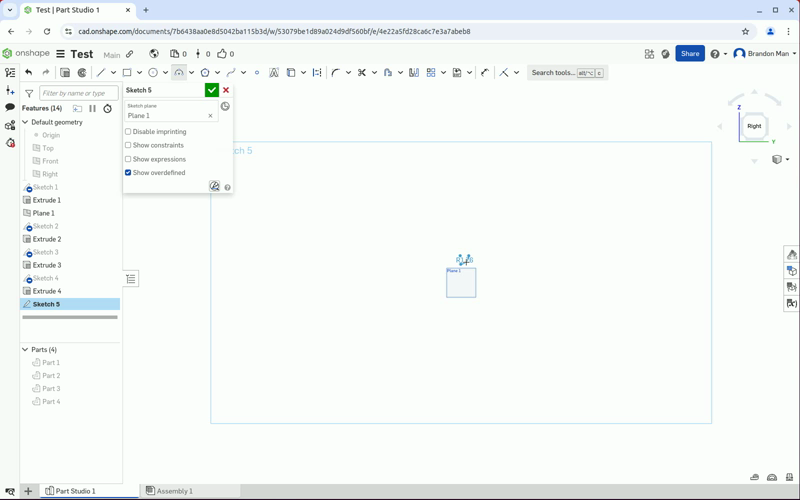
click(466, 261)
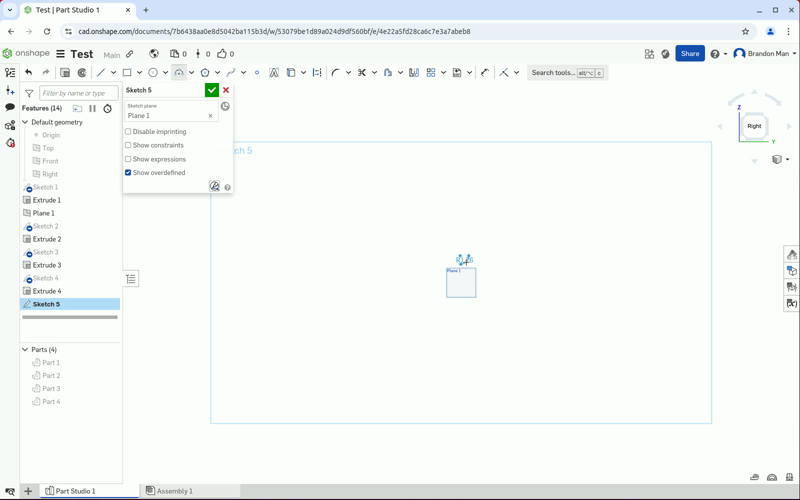
key_up(shift)
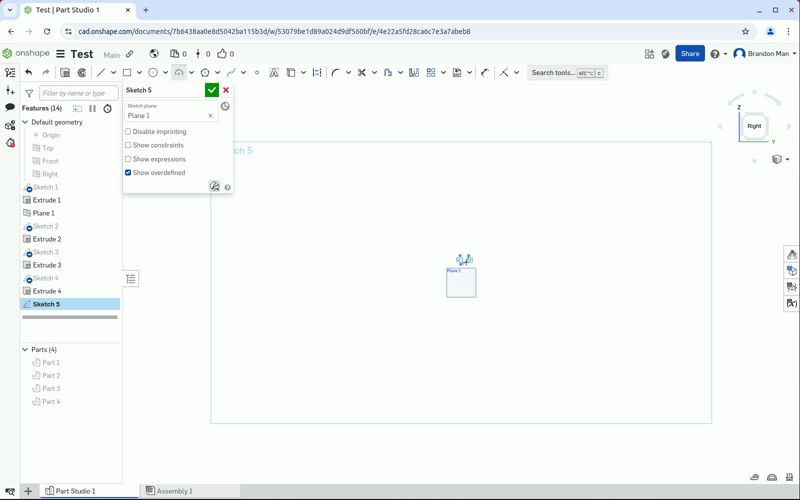
key(esc)
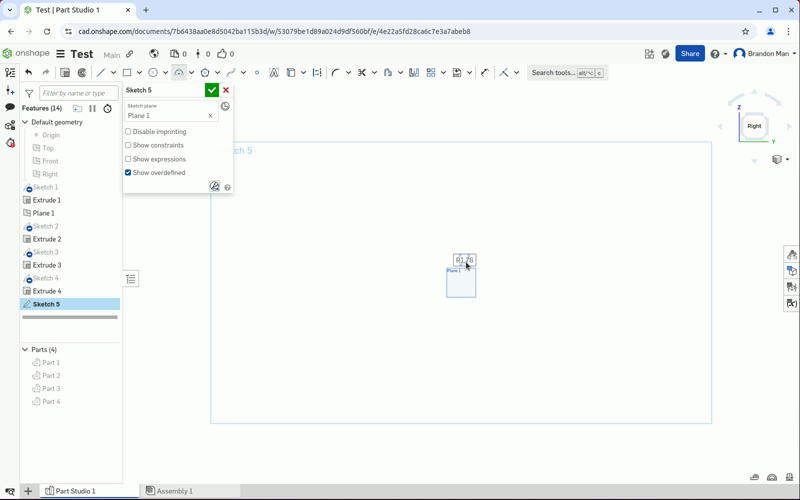
key(l)
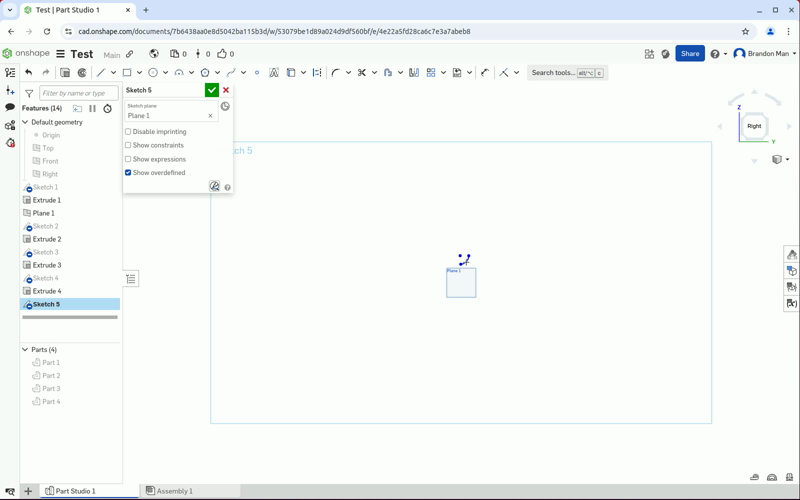
mouse_move(468, 255)
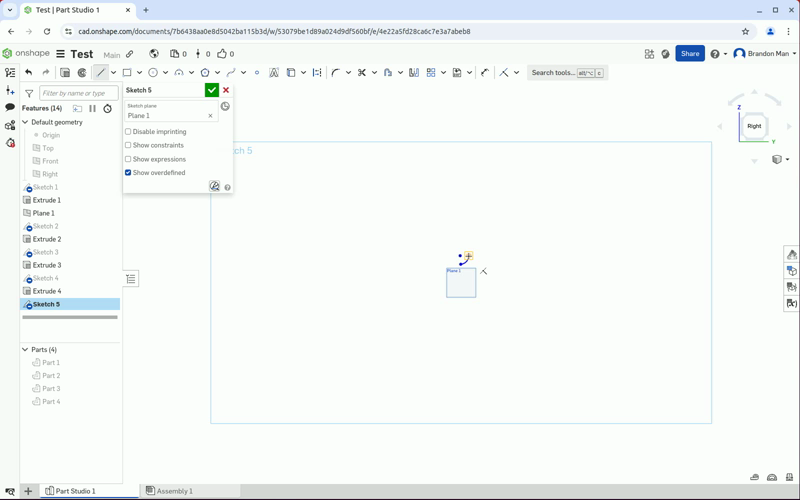
click(468, 255)
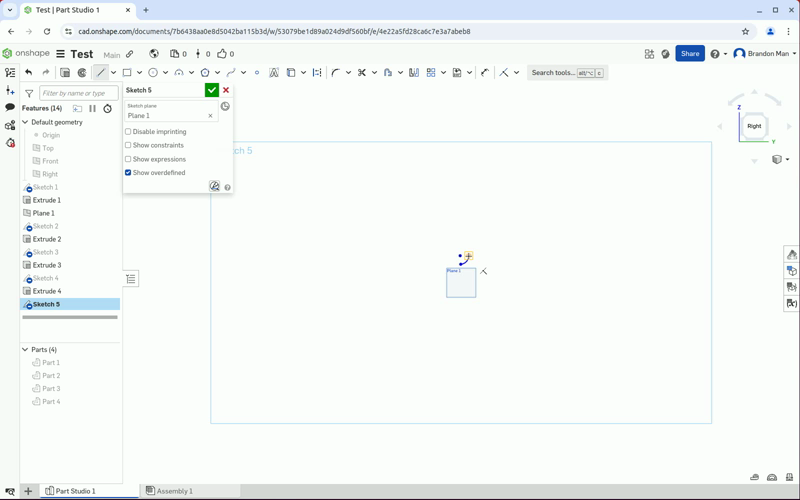
key_down(shift)
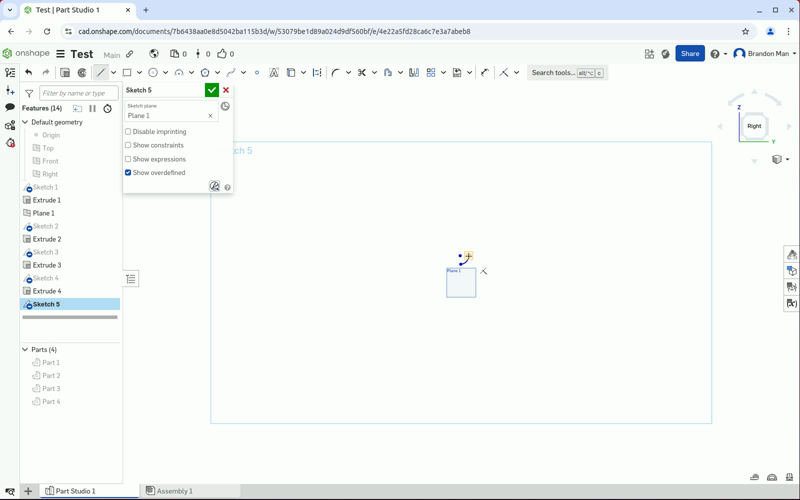
mouse_move(498, 255)
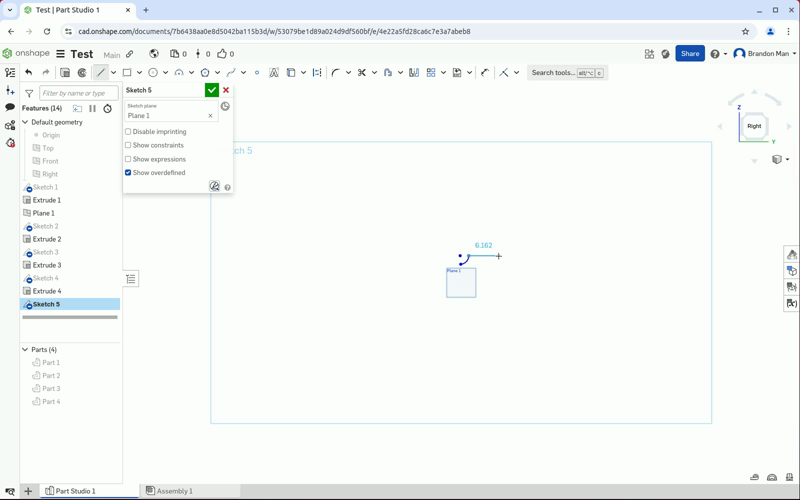
mouse_move(460, 255)
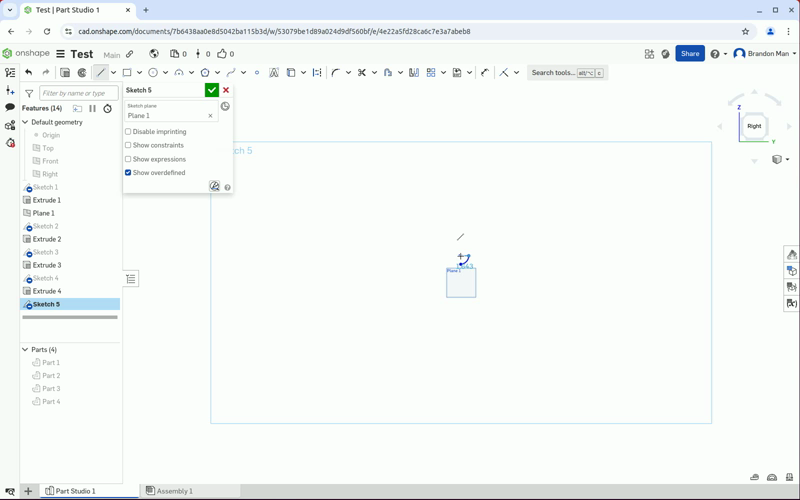
click(460, 255)
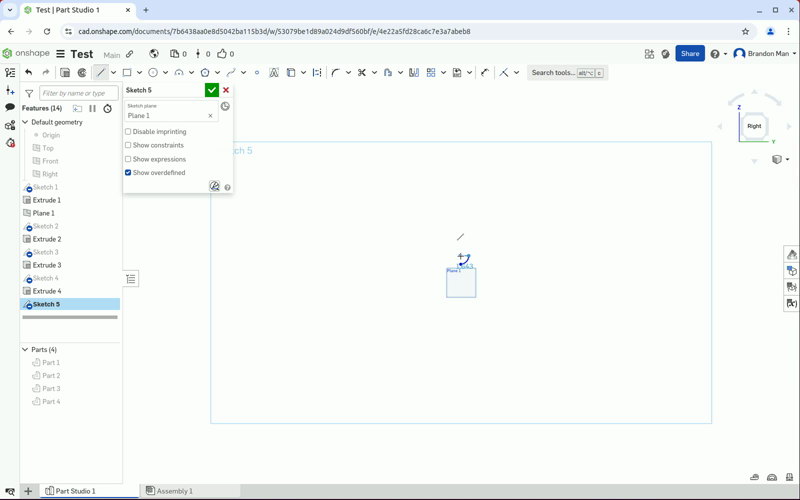
key_up(shift)
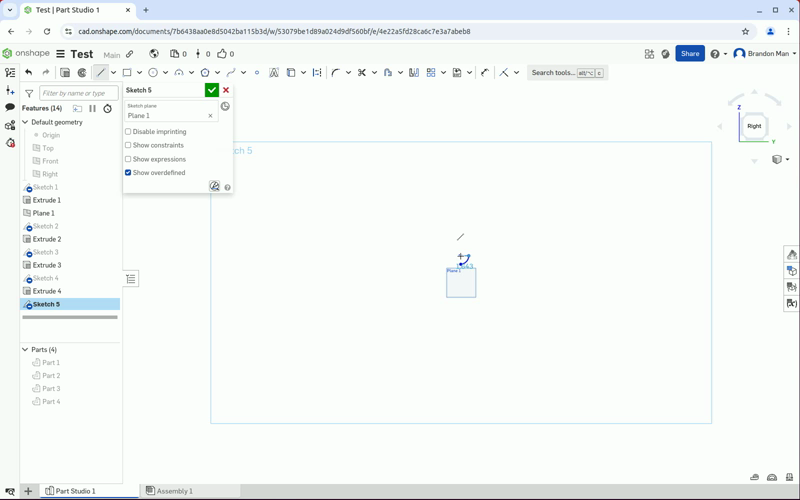
mouse_move(490, 255)
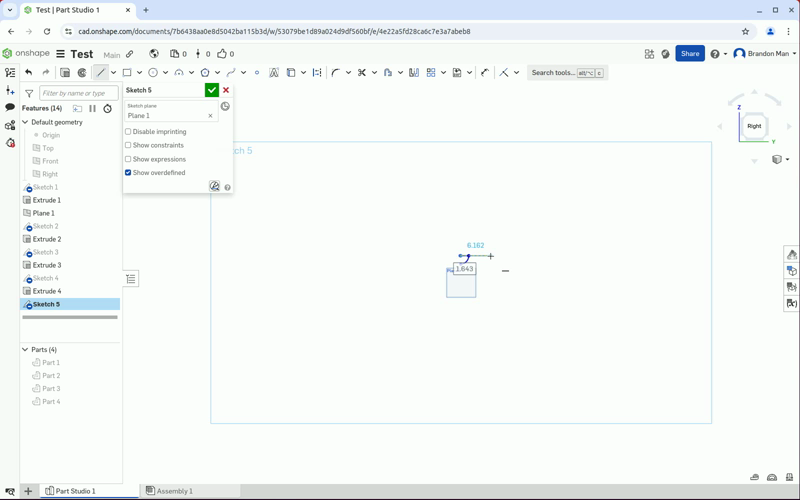
key_down(shift)
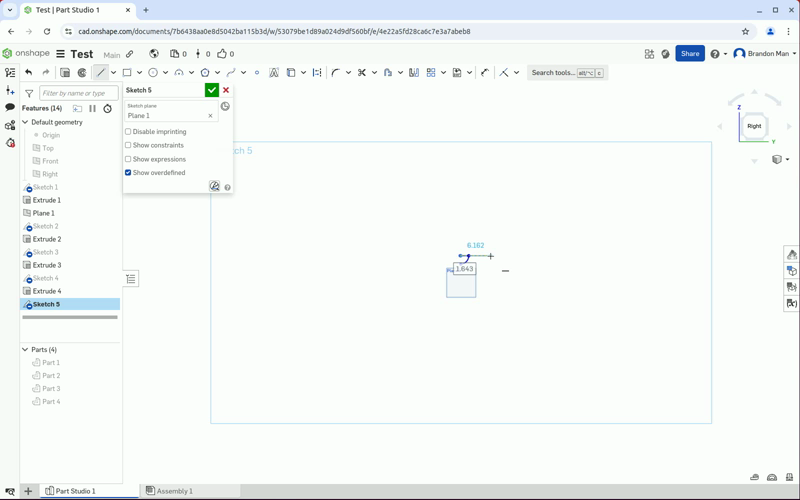
mouse_move(460, 264)
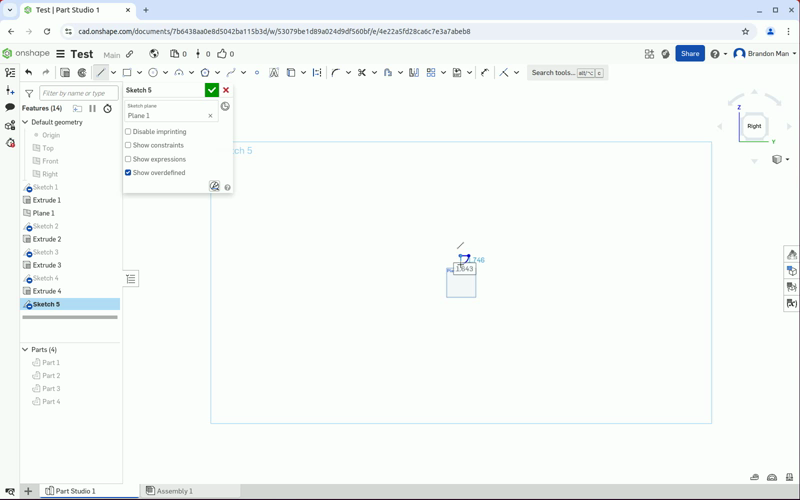
key_up(shift)
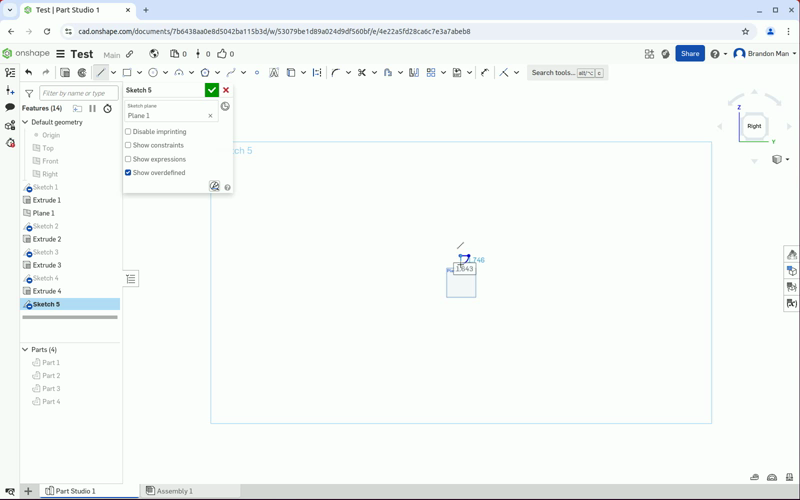
click(460, 264)
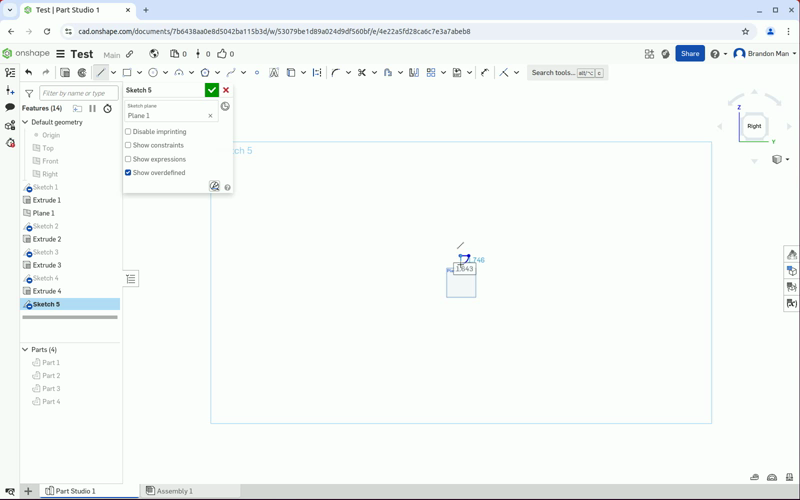
key(esc)
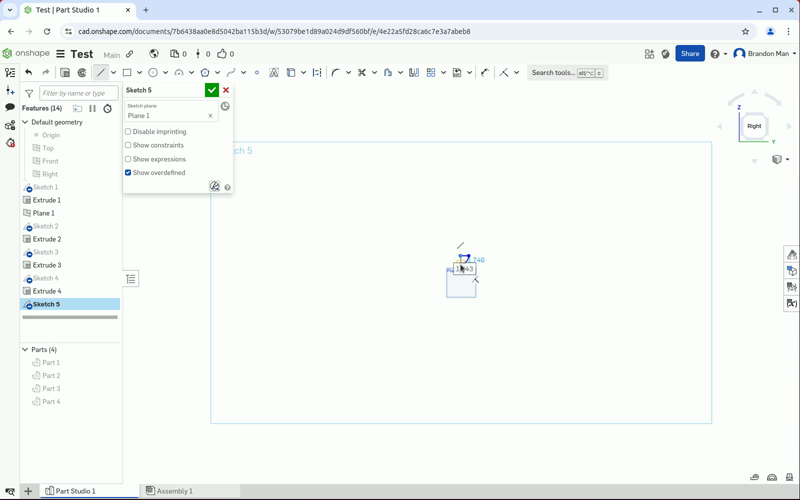
mouse_move(465, 260)
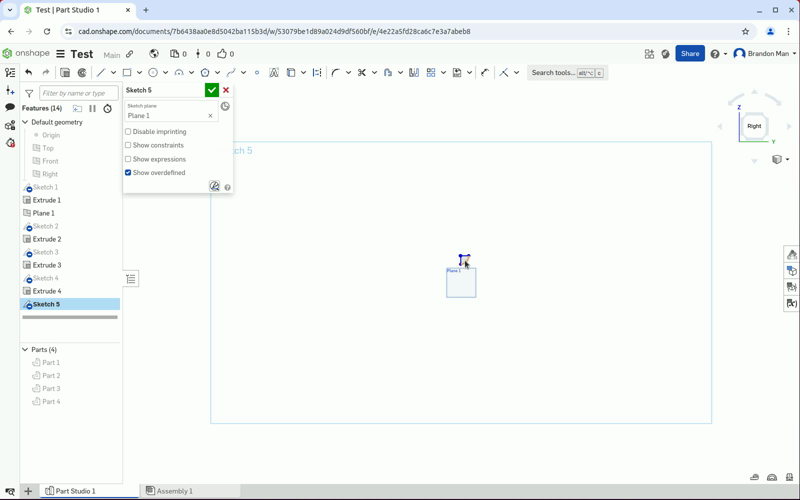
scroll(6)
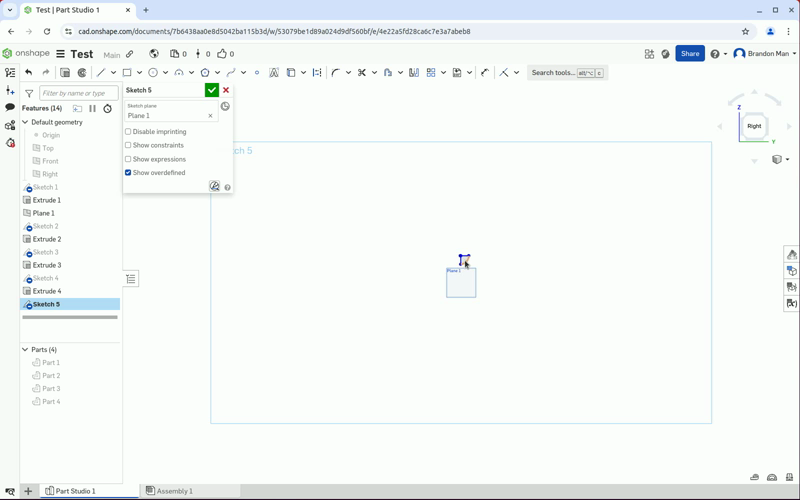
scroll(6)
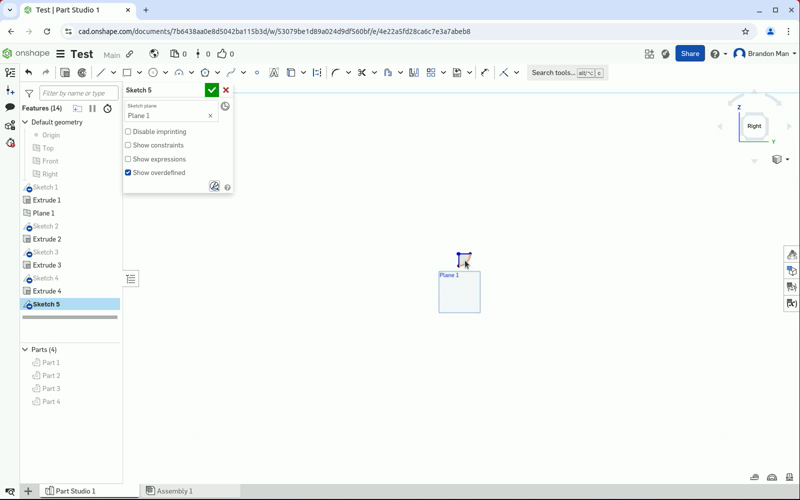
scroll(6)
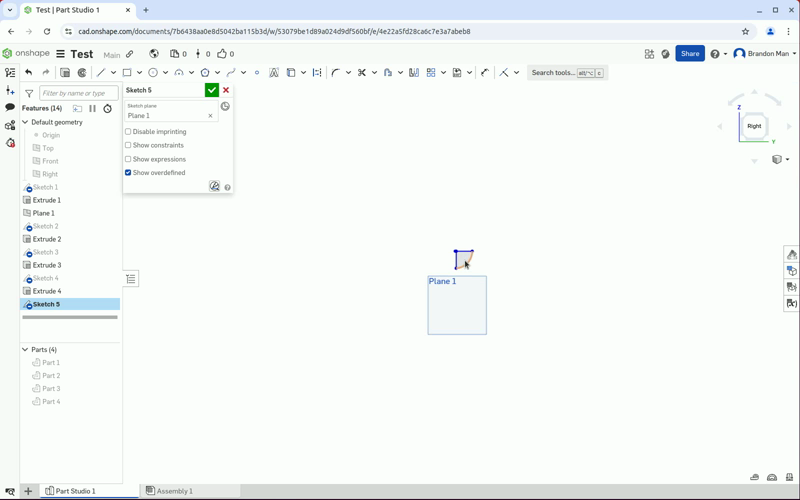
scroll(6)
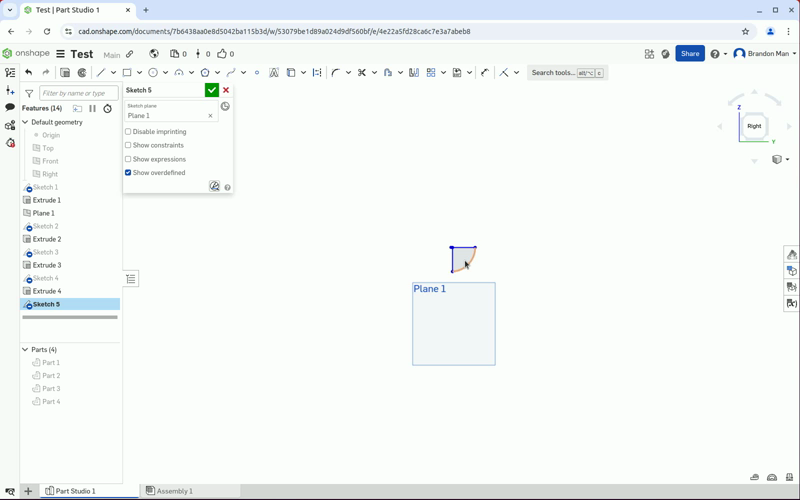
scroll(6)
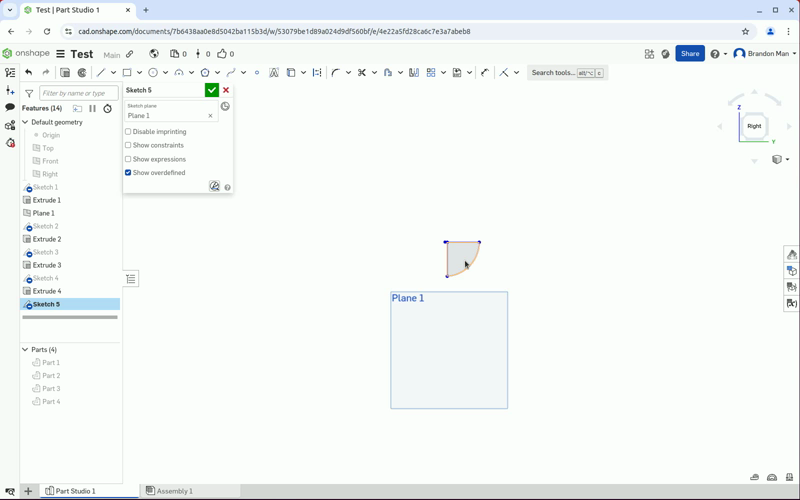
scroll(6)
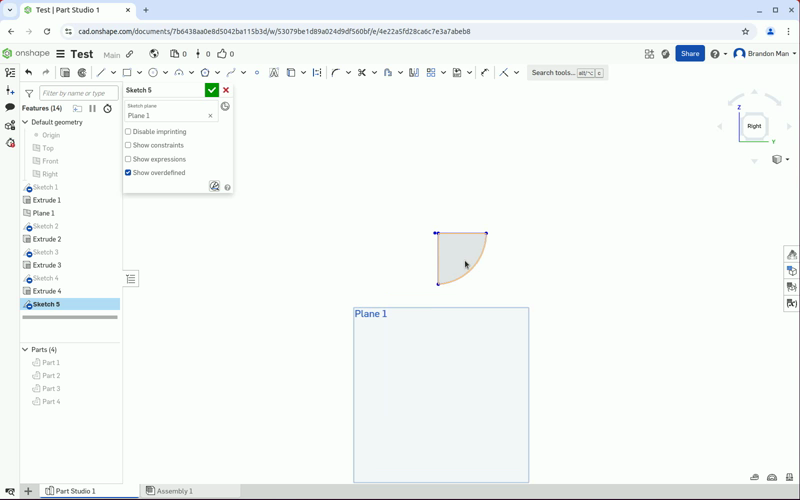
scroll(6)
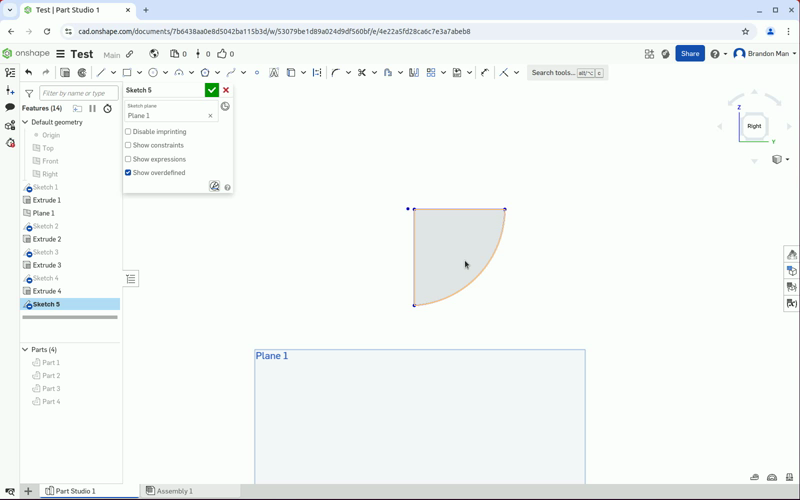
click(465, 260)
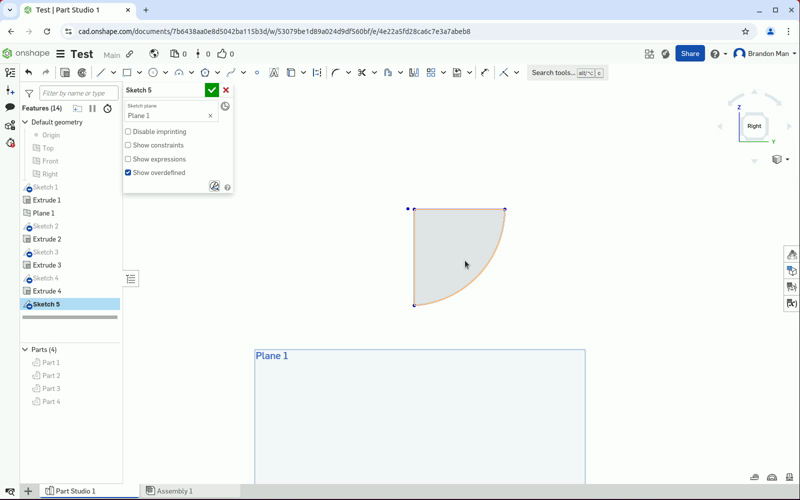
scroll(-6)
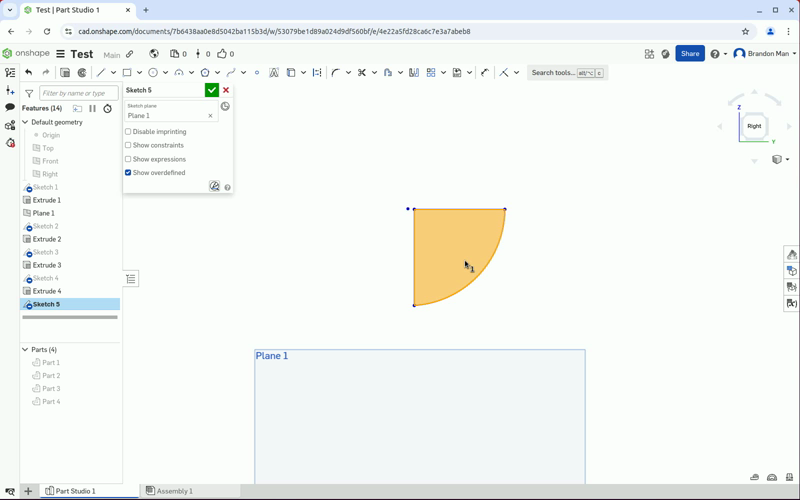
scroll(-6)
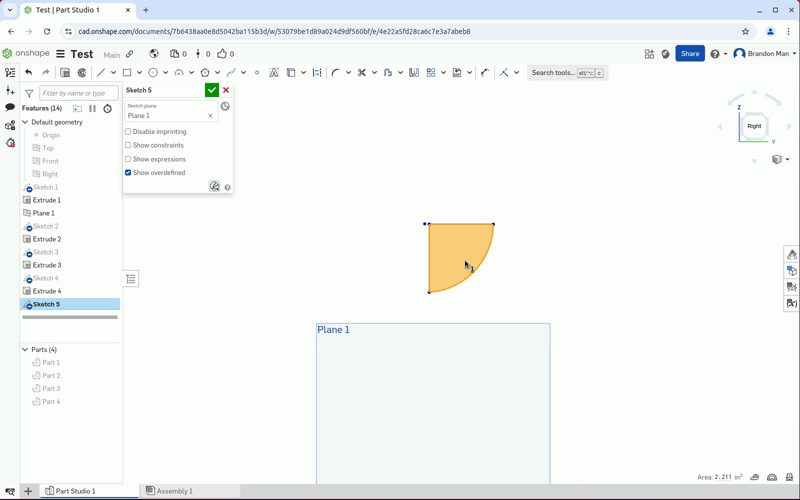
scroll(-6)
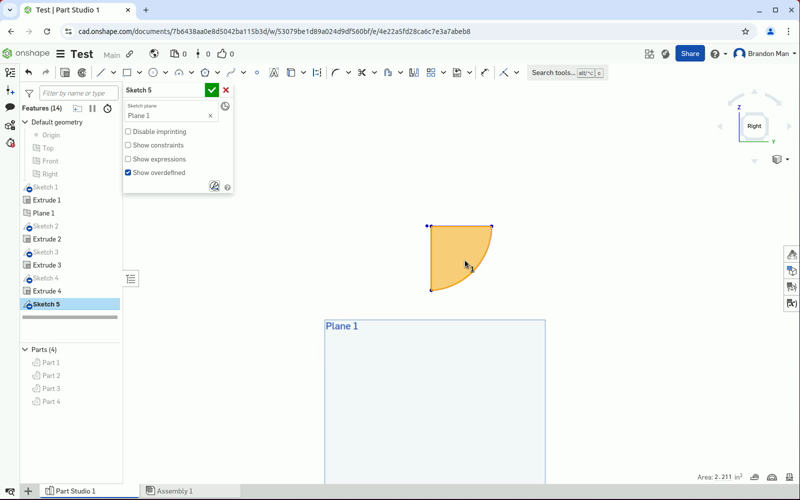
scroll(-6)
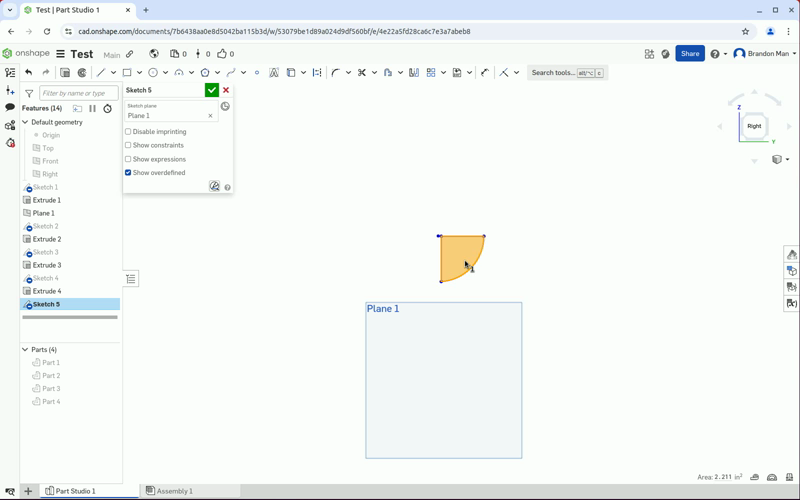
scroll(-6)
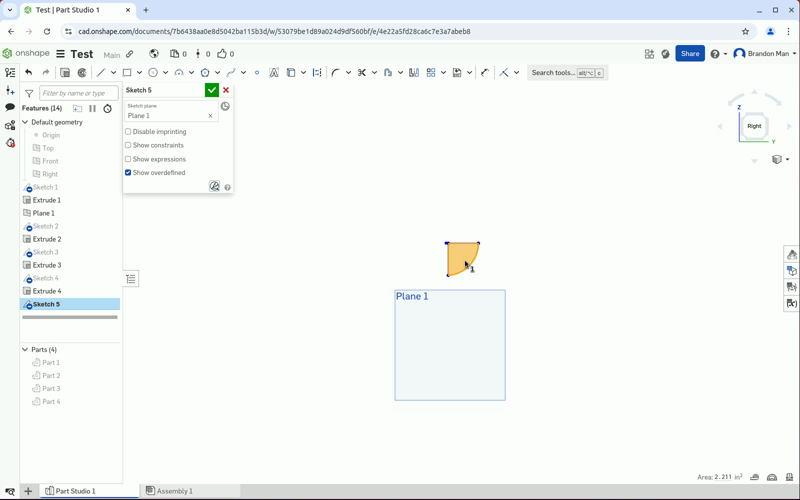
scroll(-6)
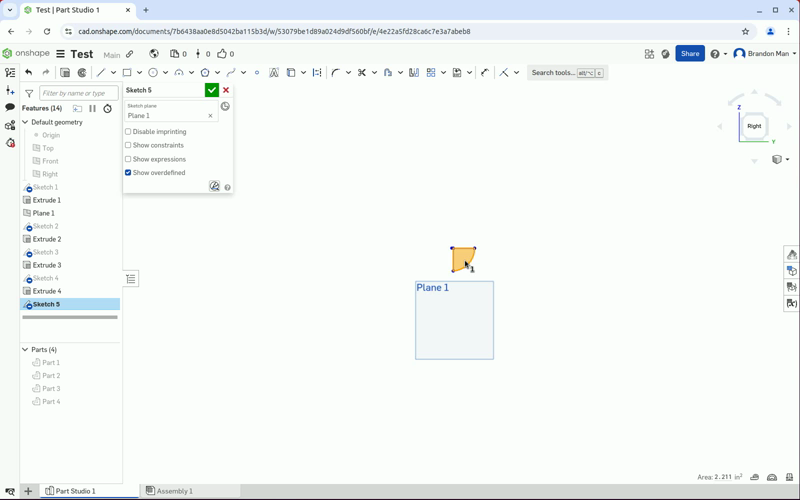
scroll(-6)
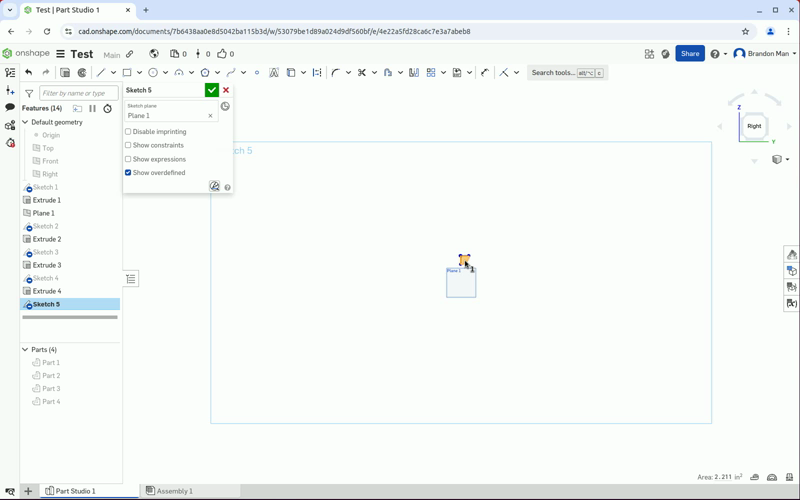
mouse_move(73, 352)
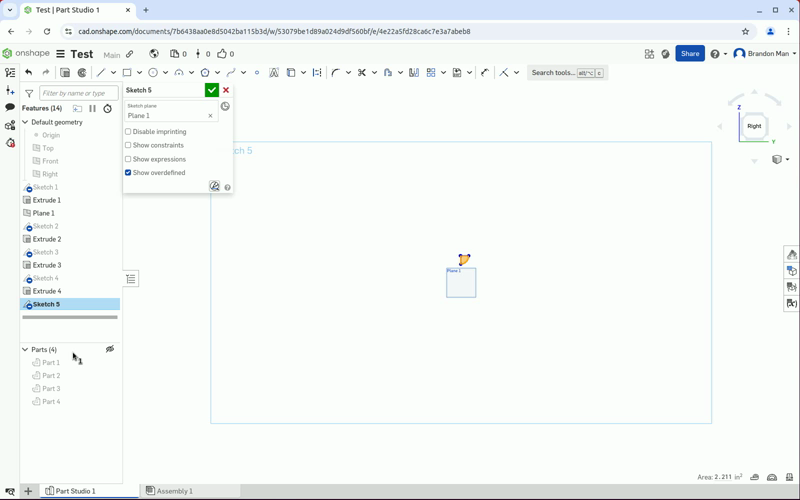
key(shift+y)
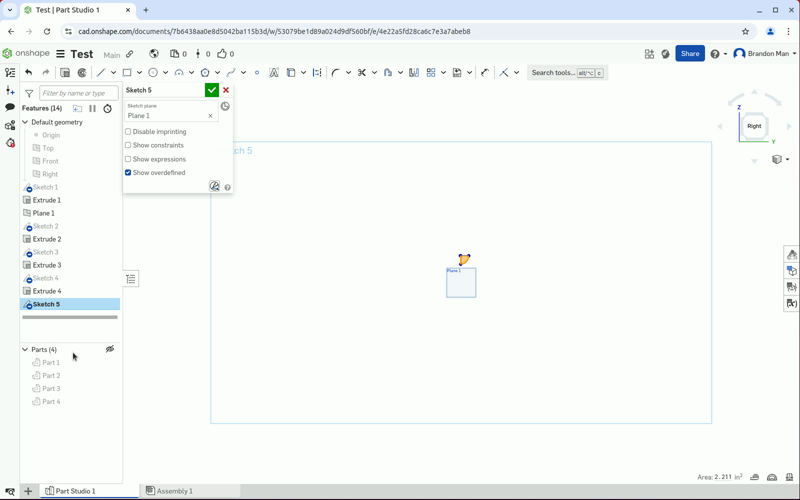
key(shift+e)
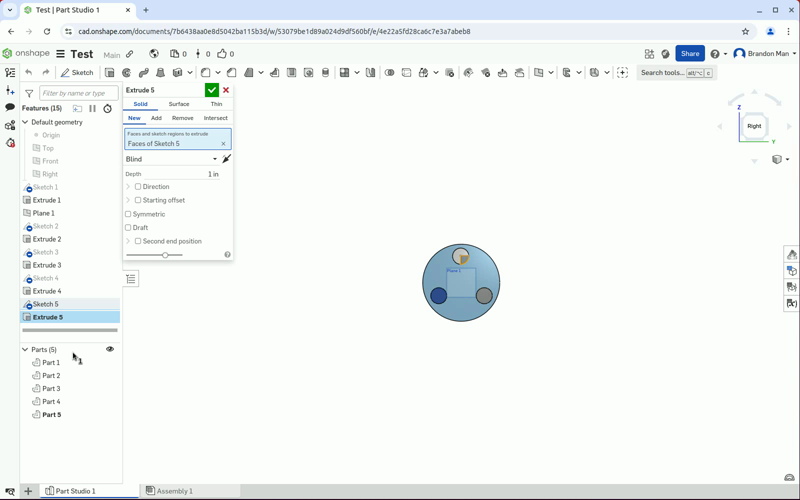
mouse_move(143, 106)
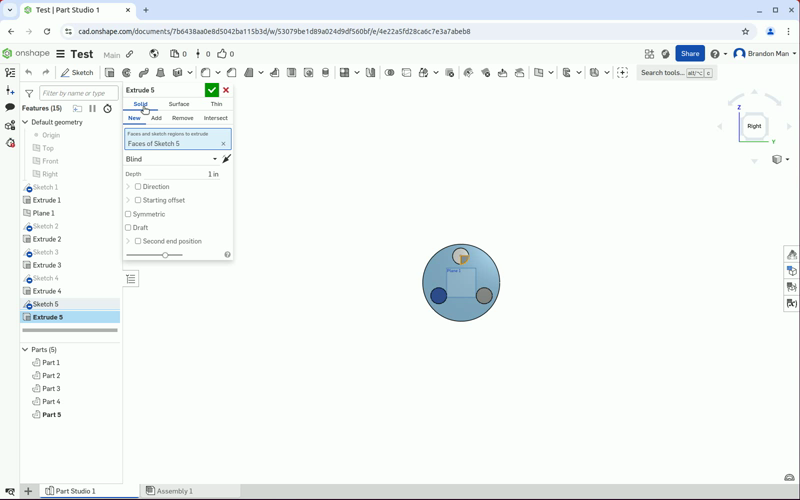
click(143, 106)
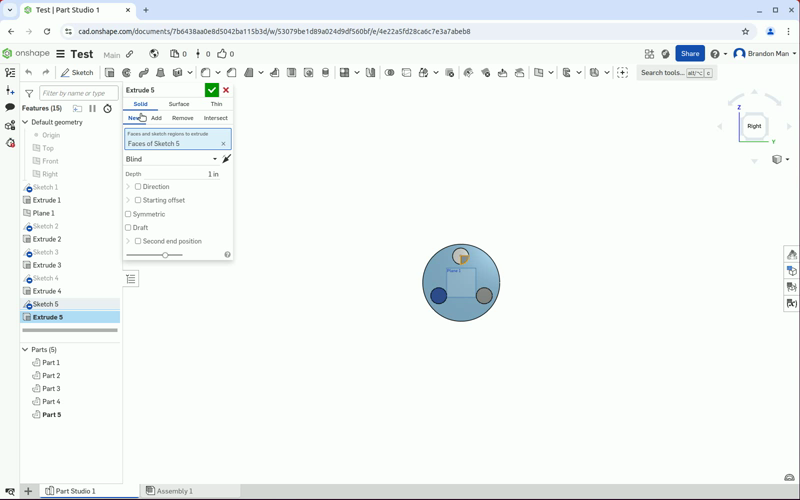
mouse_move(137, 120)
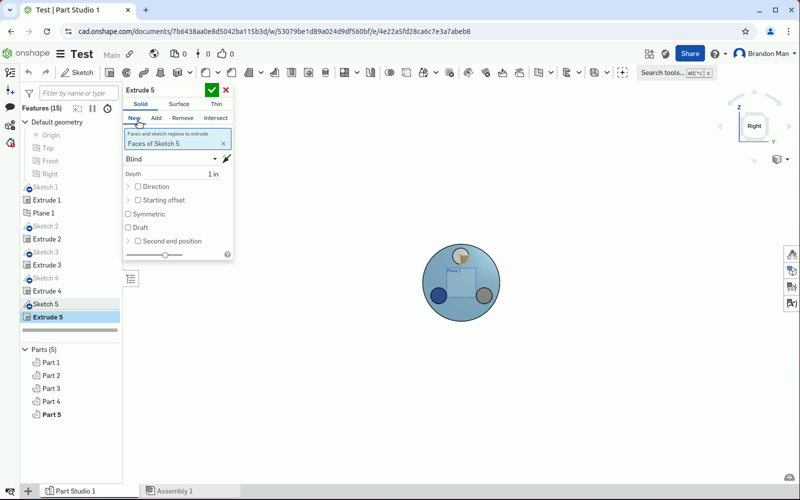
click(137, 120)
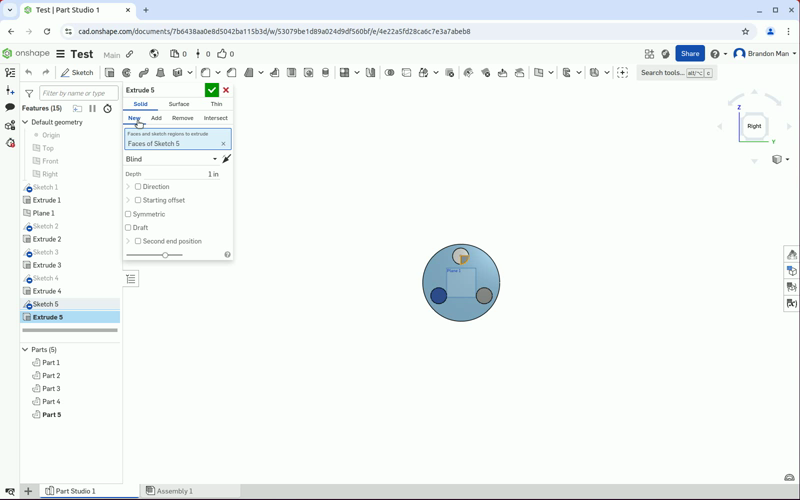
key(tab, 4)
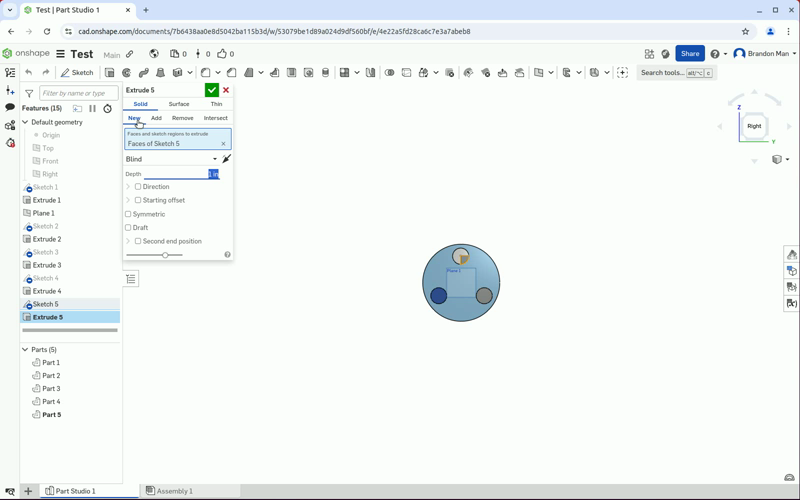
text(11.554)
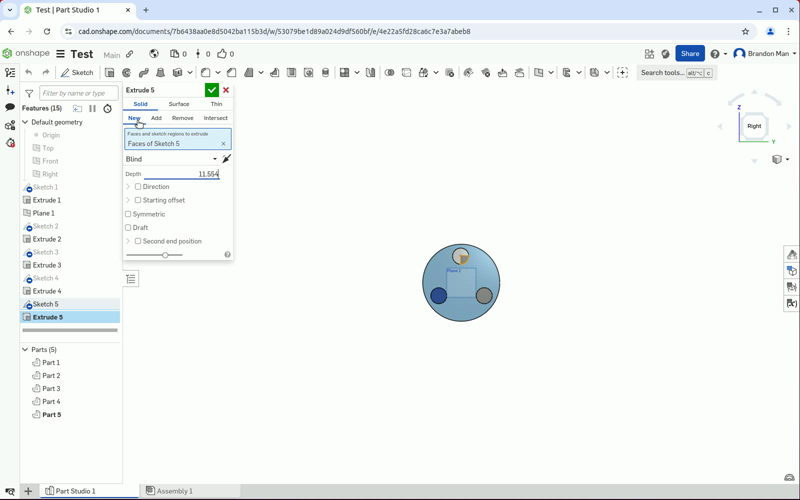
key(enter)
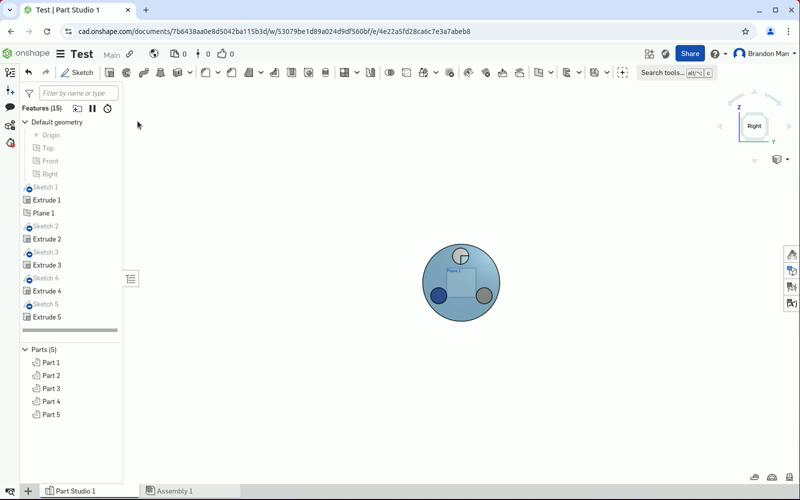
key(shift+h)
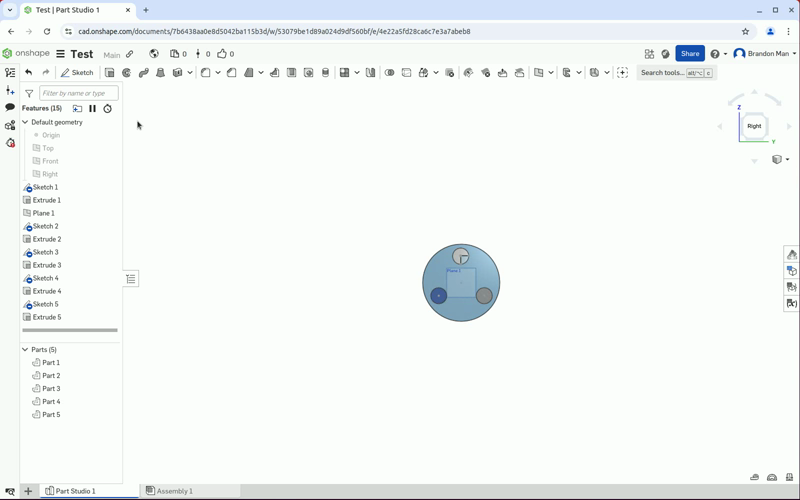
key(shift+h)
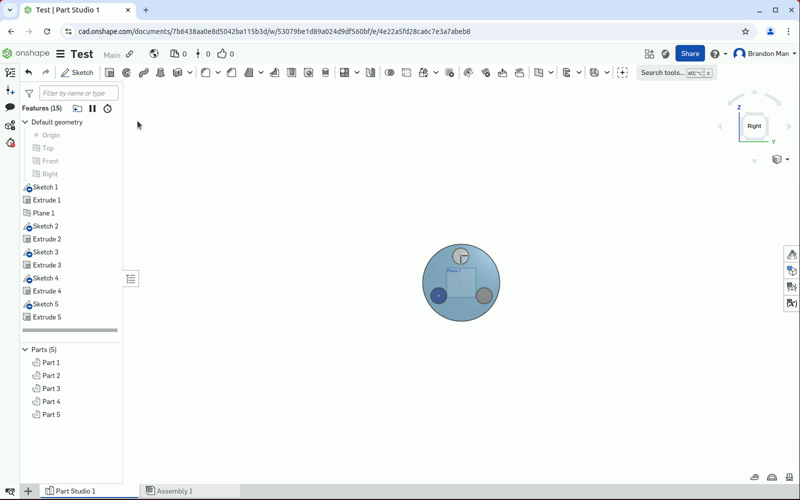
key(shift+7)
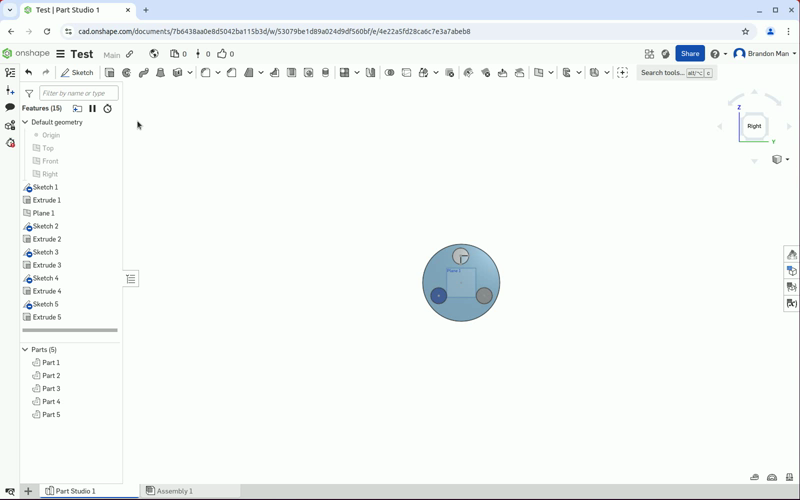
key(right, 2)
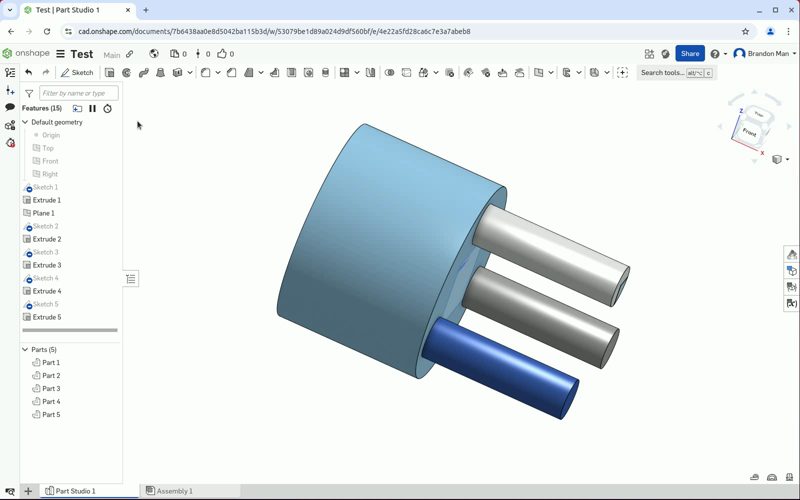
key(down, 2)
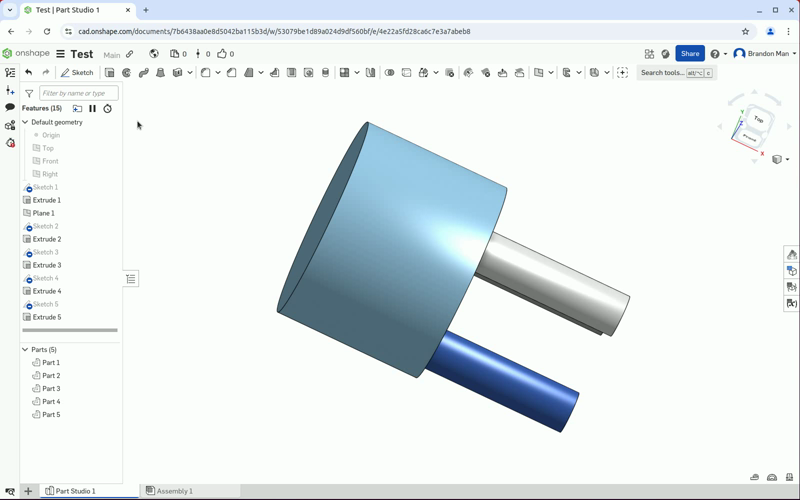
key(up, 2)
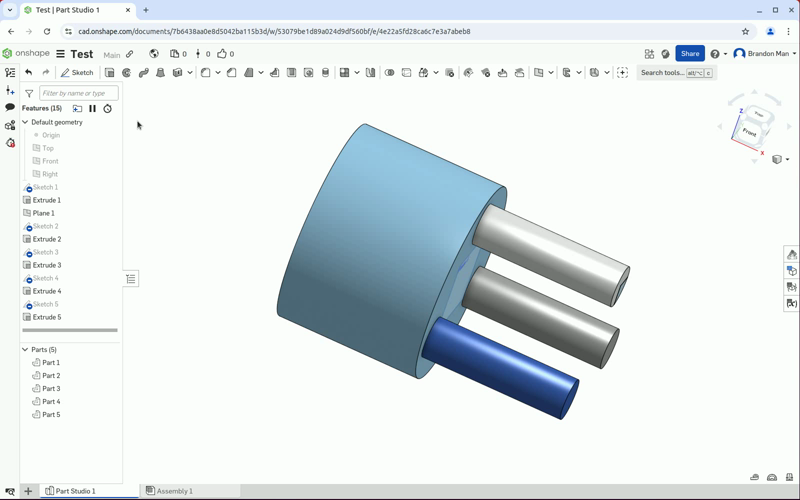
key(left, 2)
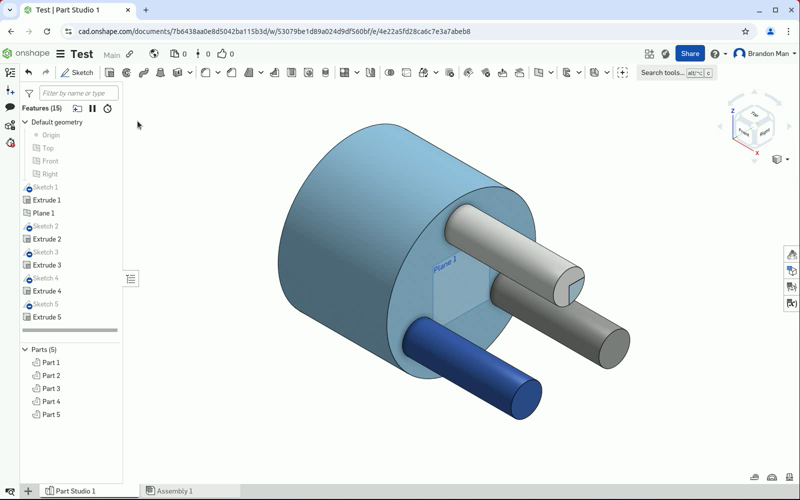
mouse_move(73, 189)
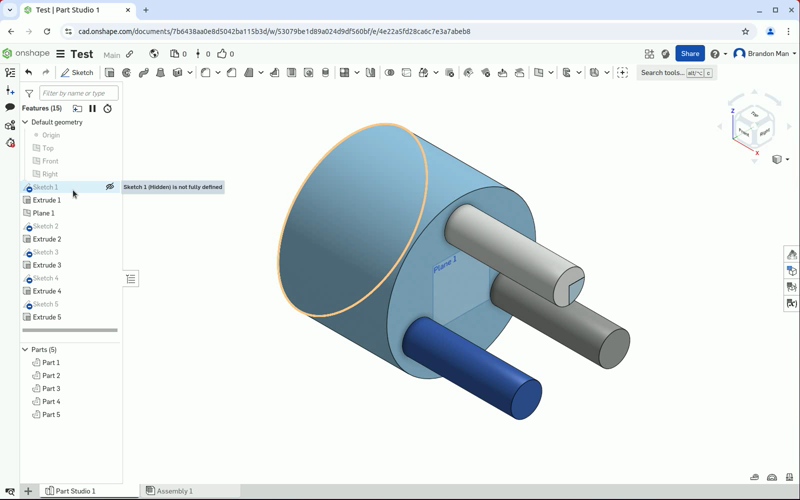
click(73, 189)